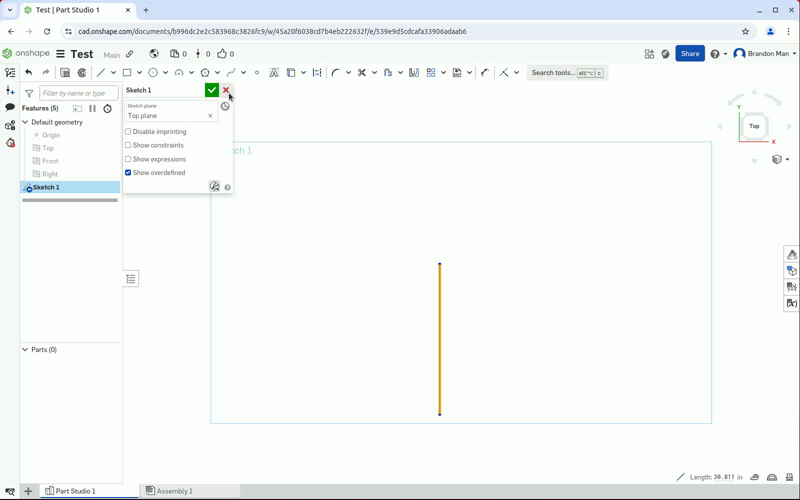
key(shift+h)
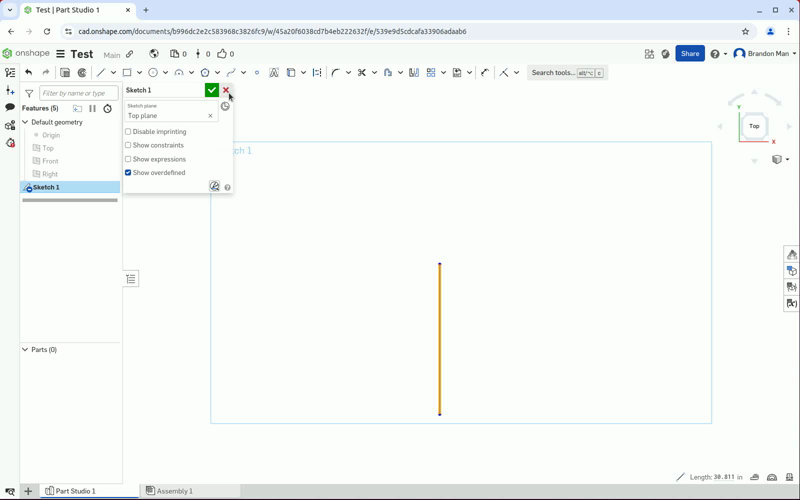
key(shift+s)
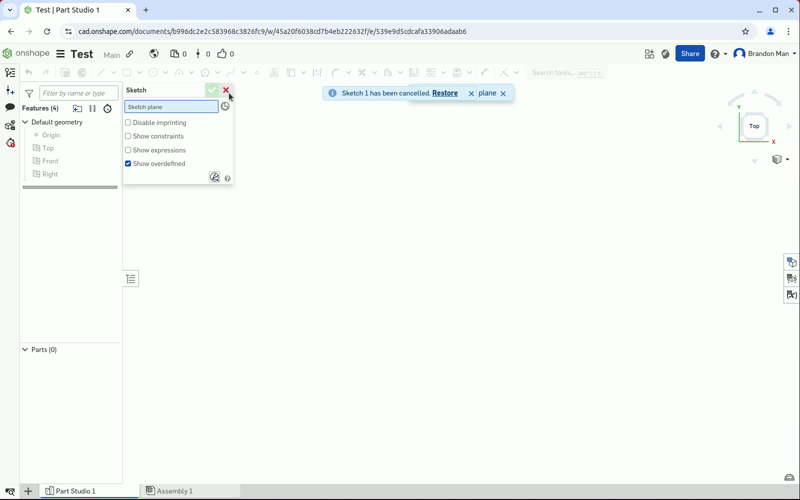
mouse_move(73, 150)
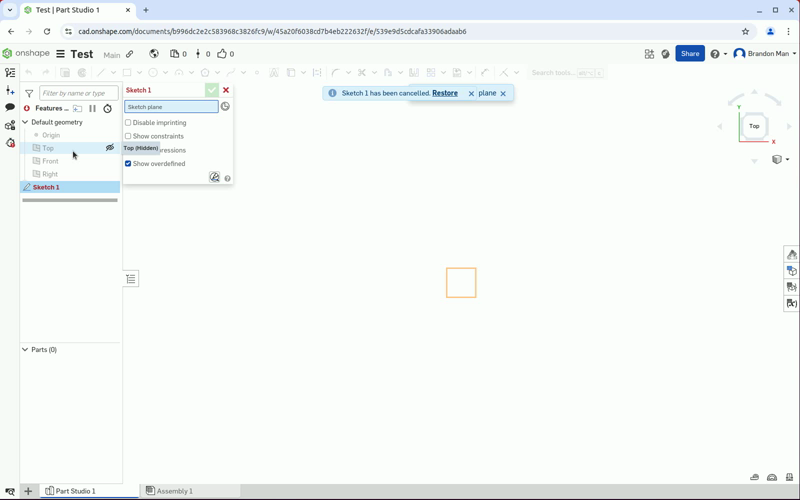
click(73, 150)
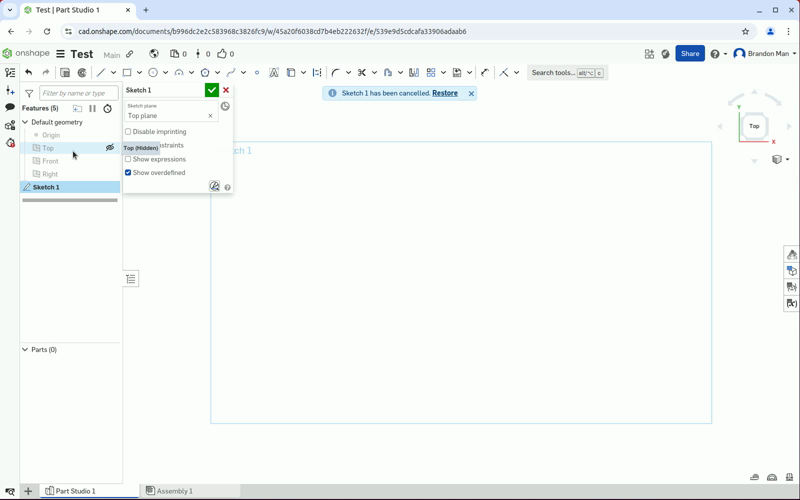
mouse_move(73, 352)
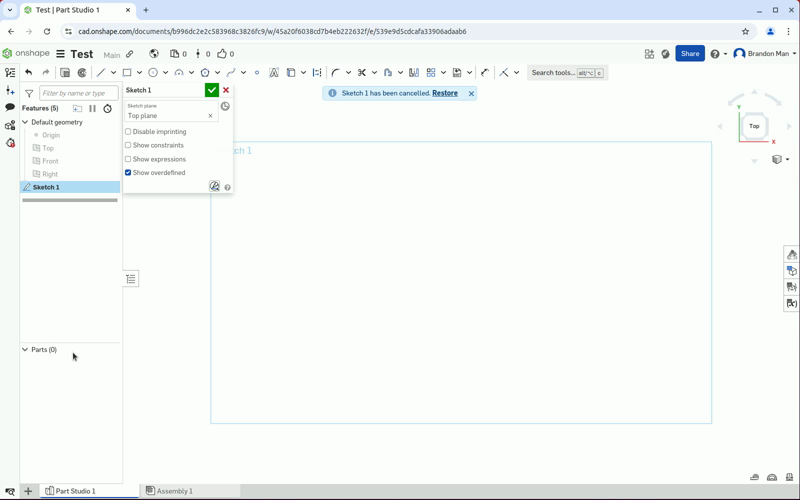
key(y)
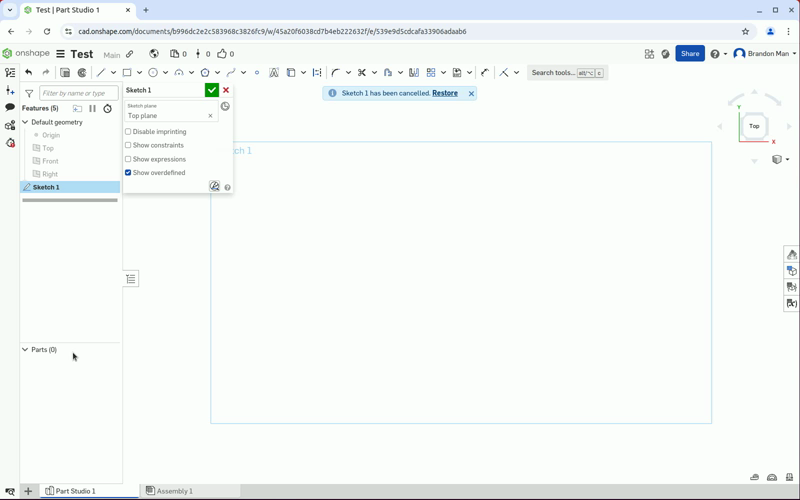
key(l)
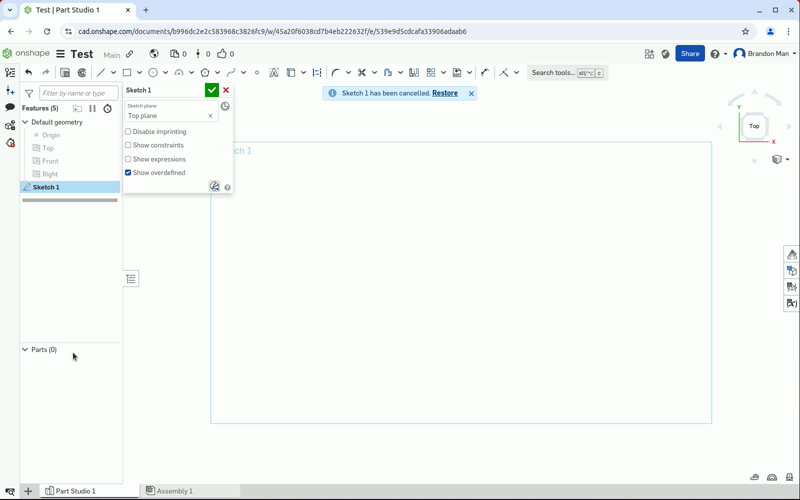
key_down(shift)
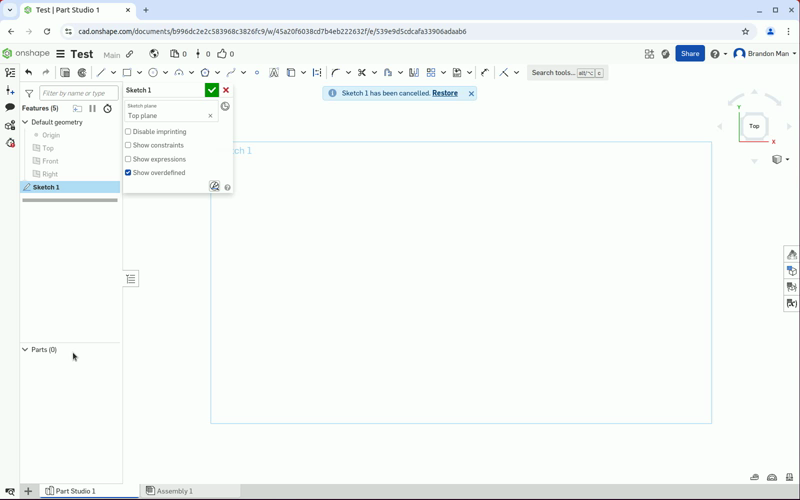
mouse_move(454, 320)
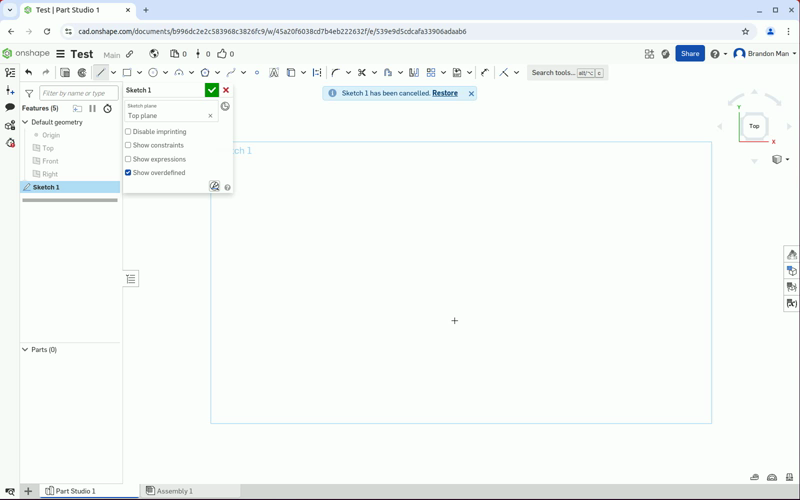
click(454, 320)
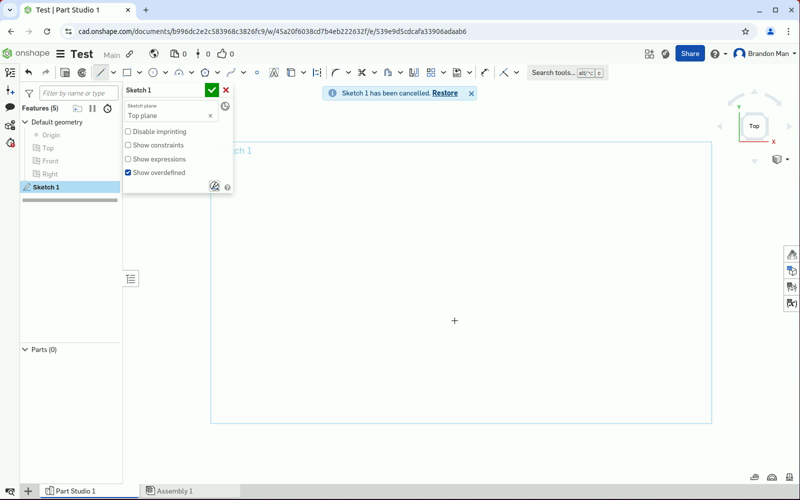
key_up(shift)
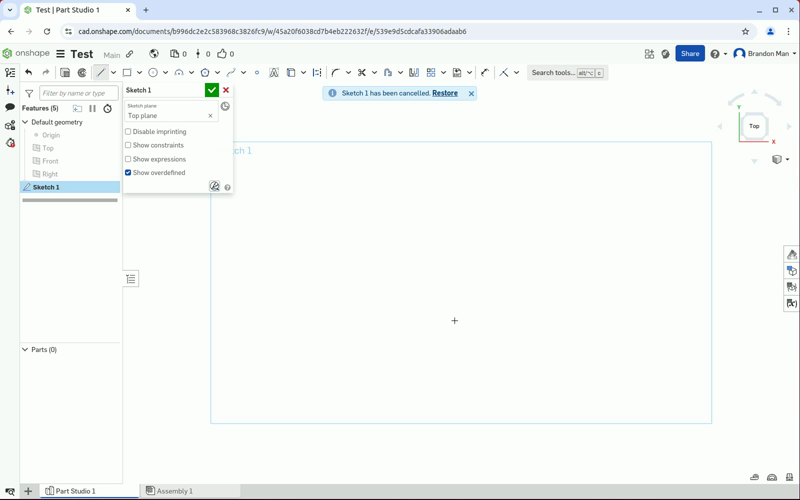
key_down(shift)
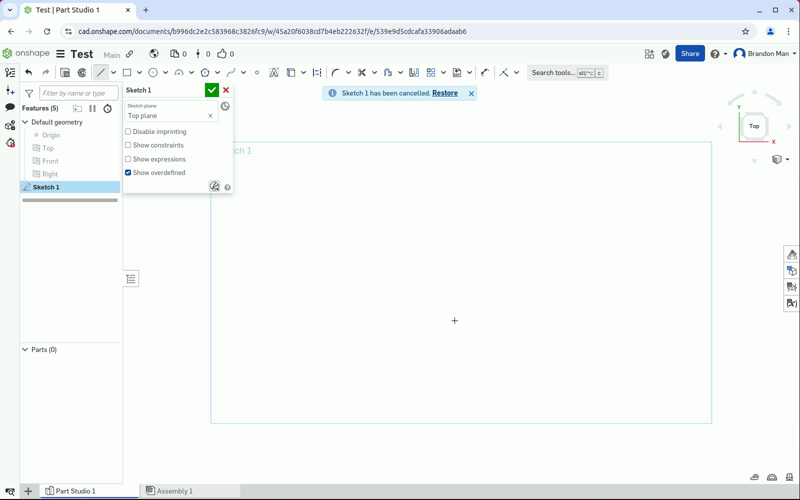
mouse_move(484, 320)
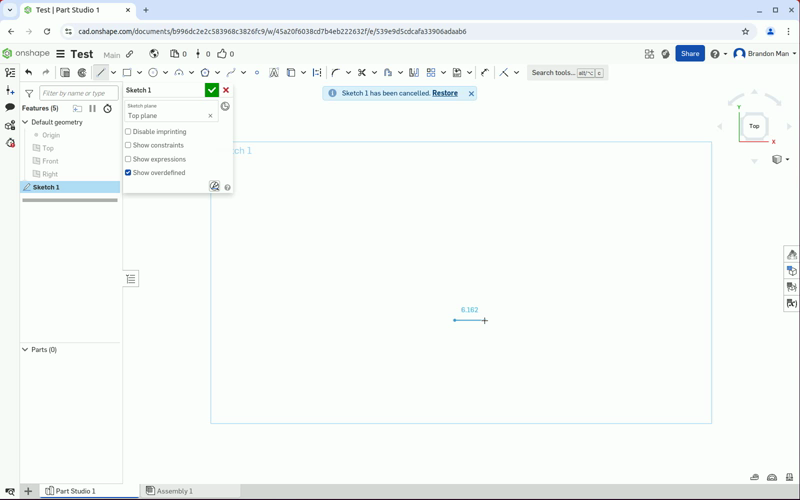
mouse_move(474, 320)
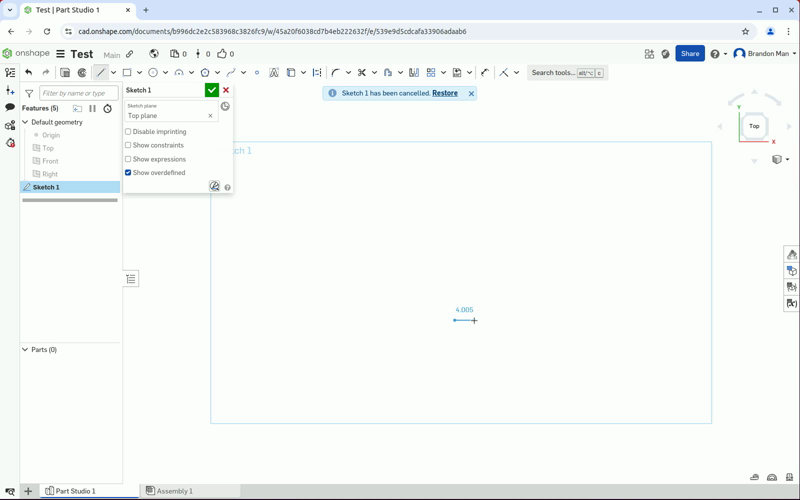
click(474, 320)
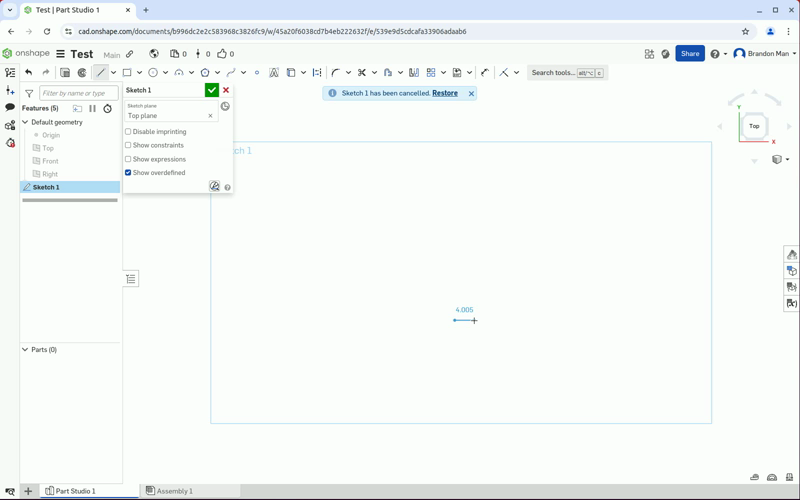
key_up(shift)
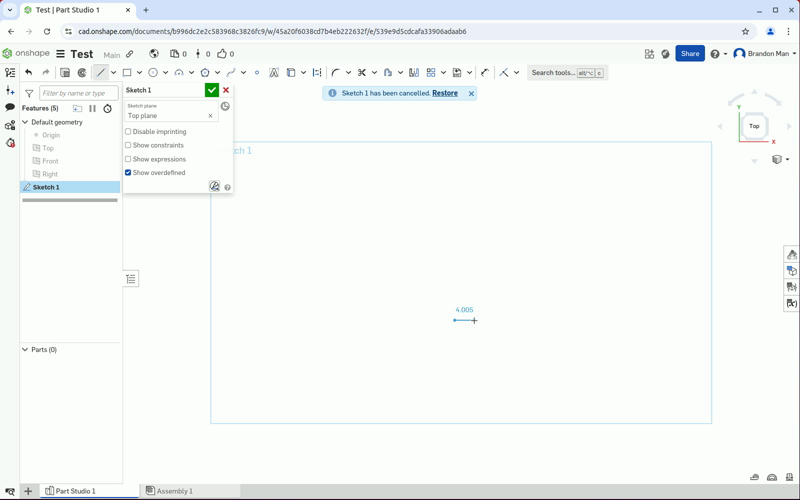
key_down(shift)
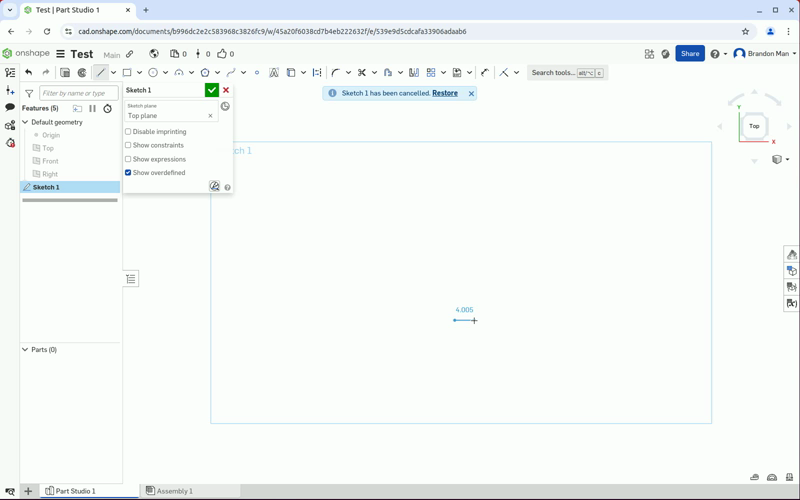
mouse_move(504, 320)
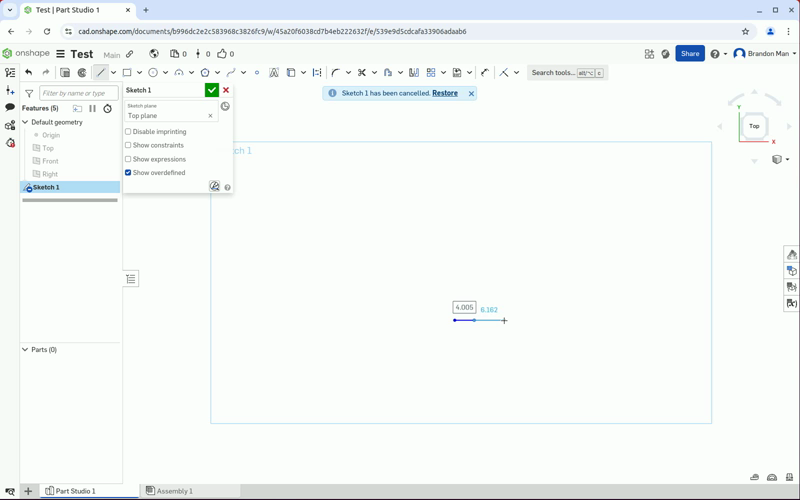
mouse_move(474, 282)
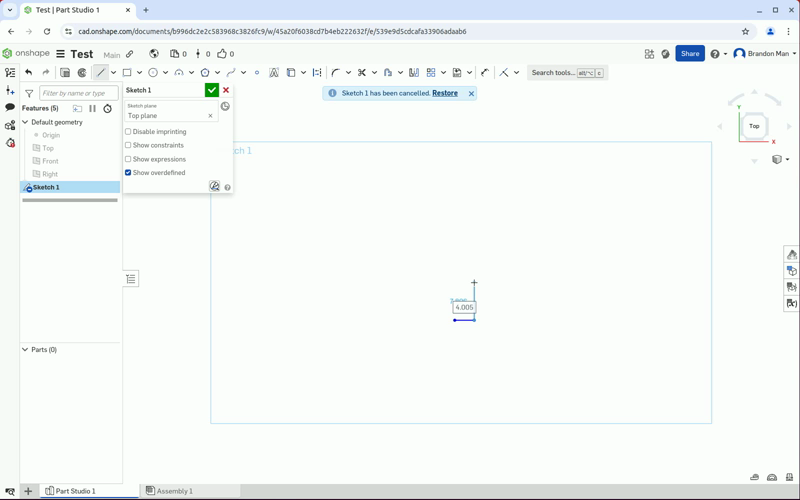
click(474, 282)
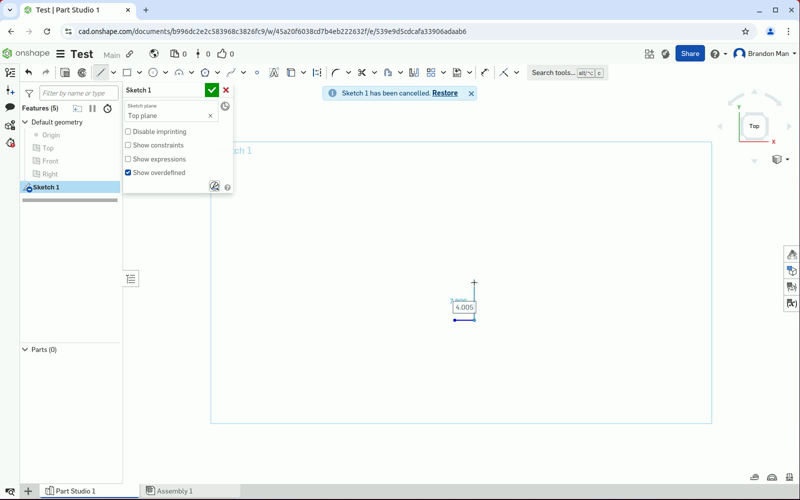
key_up(shift)
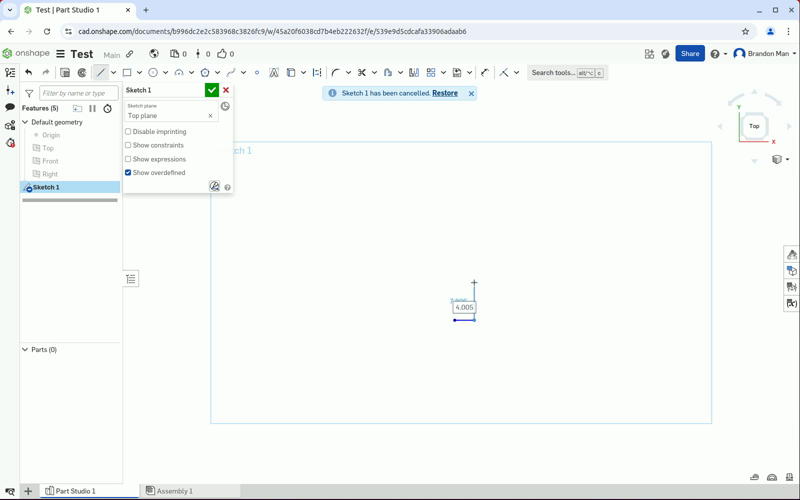
key_down(shift)
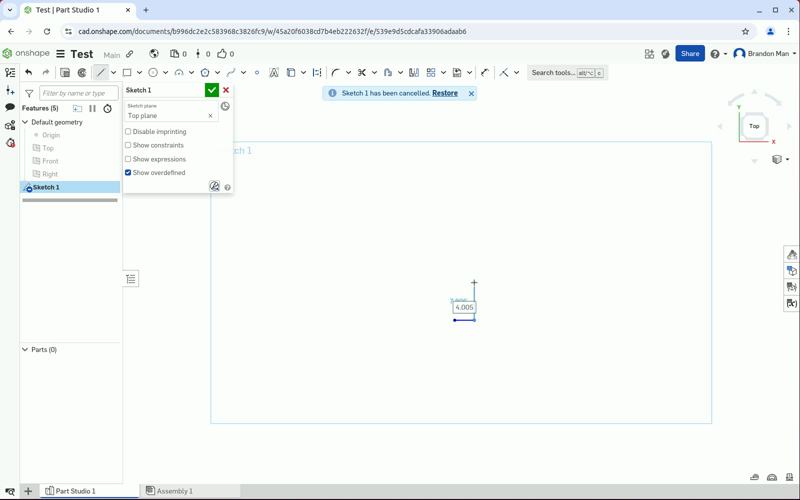
mouse_move(504, 282)
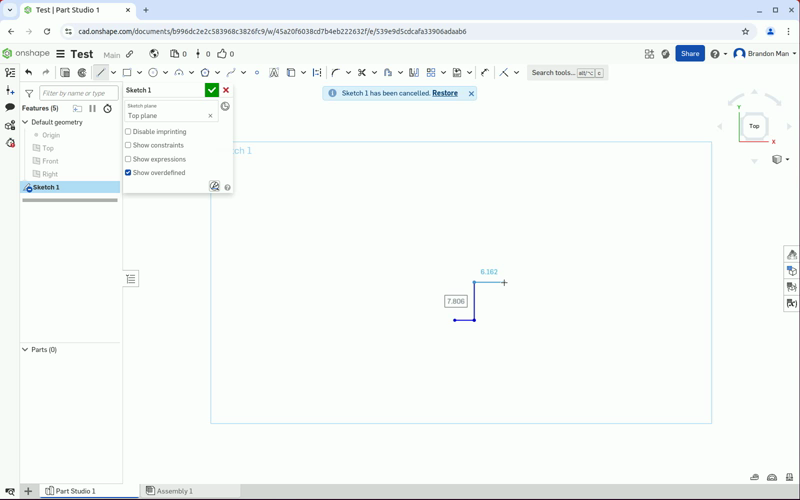
mouse_move(454, 282)
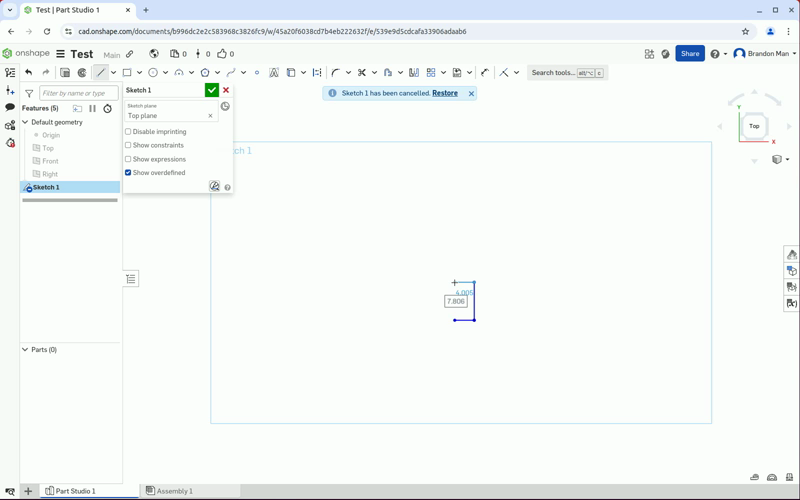
click(454, 282)
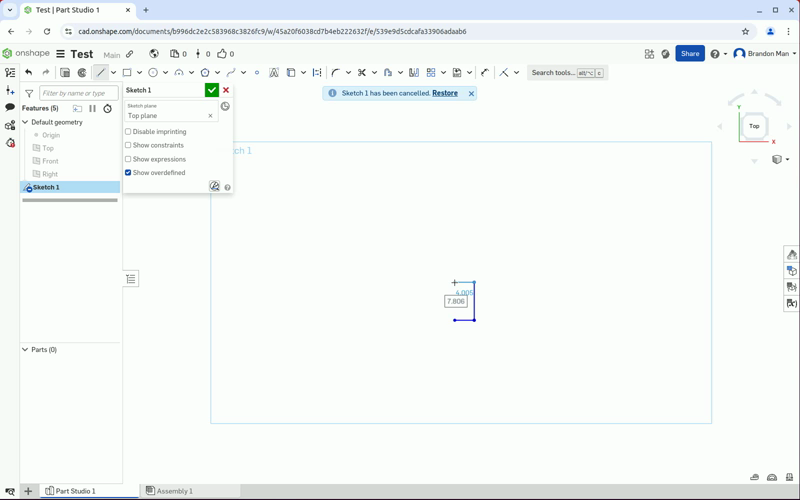
key_up(shift)
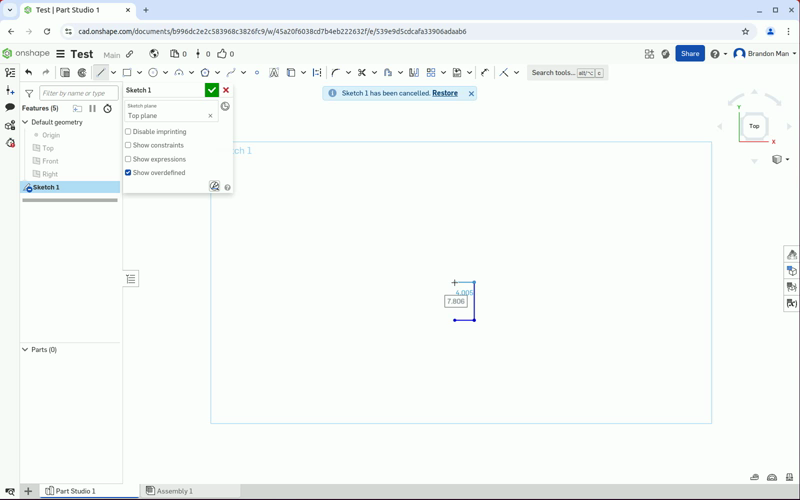
mouse_move(484, 282)
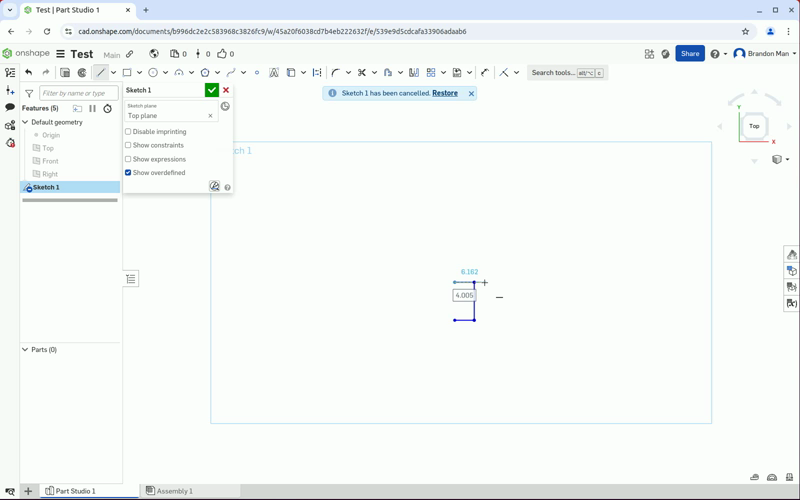
key_down(shift)
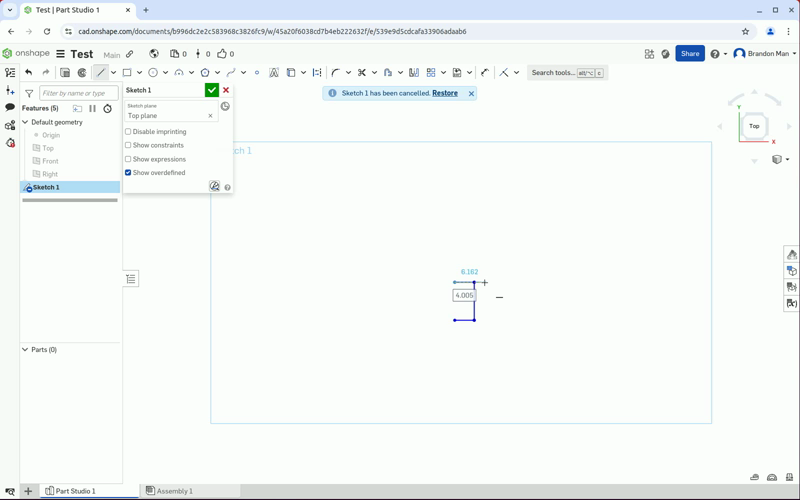
mouse_move(454, 320)
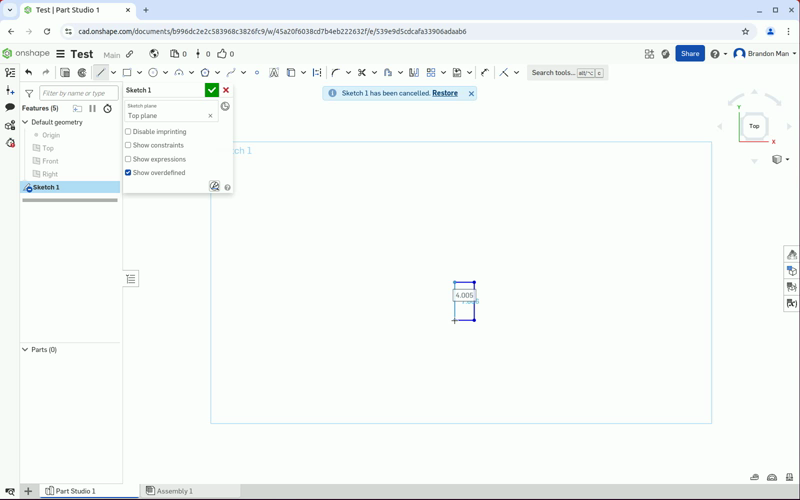
key_up(shift)
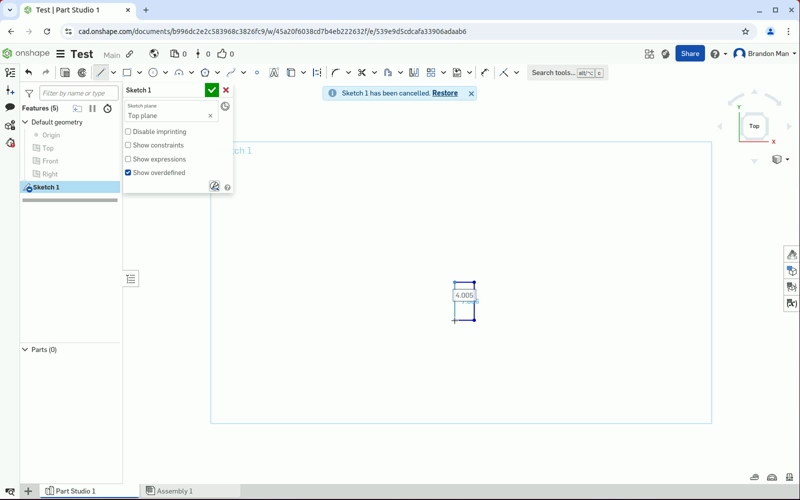
click(454, 320)
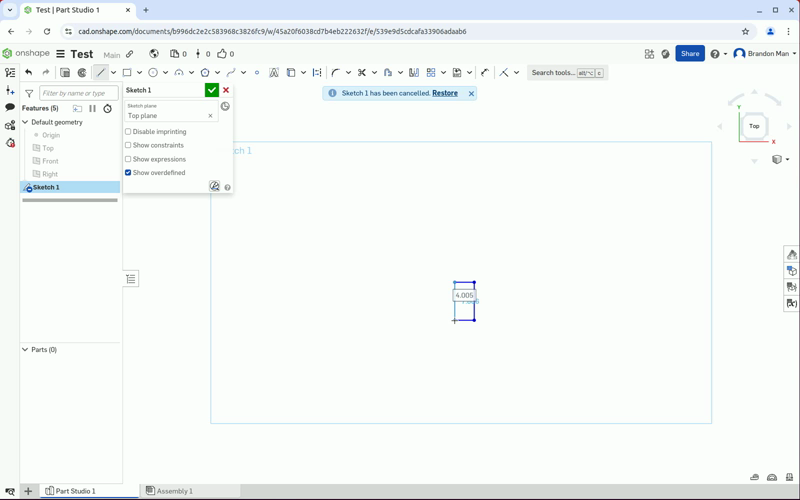
key(esc)
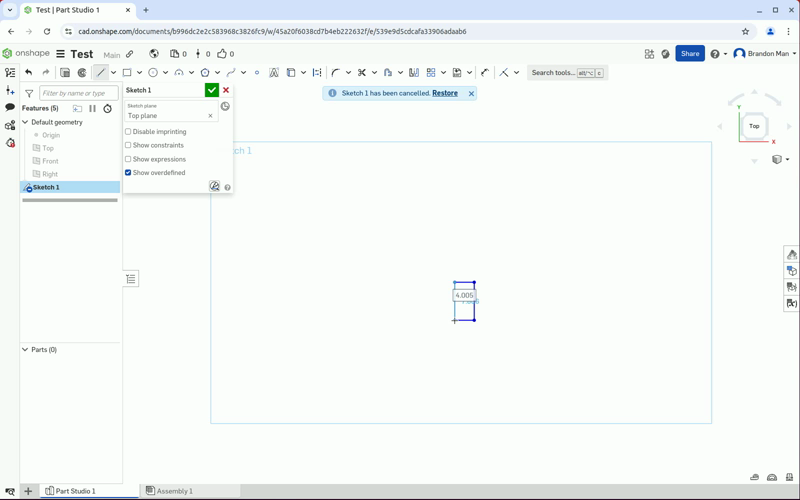
mouse_move(463, 288)
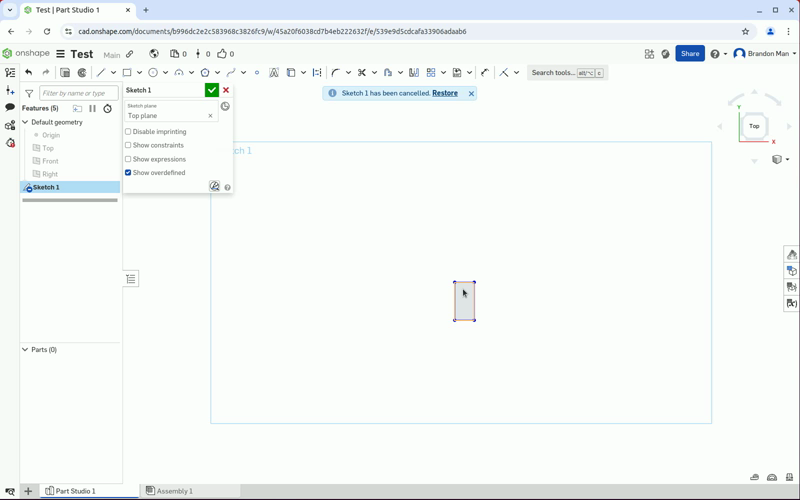
scroll(6)
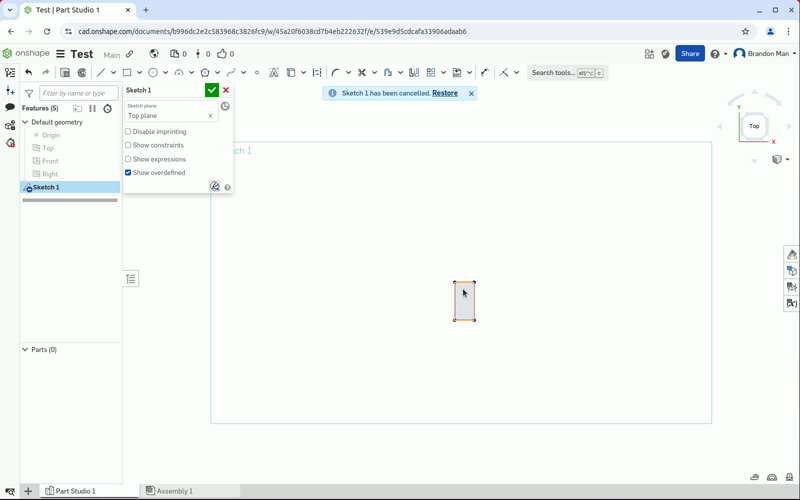
scroll(6)
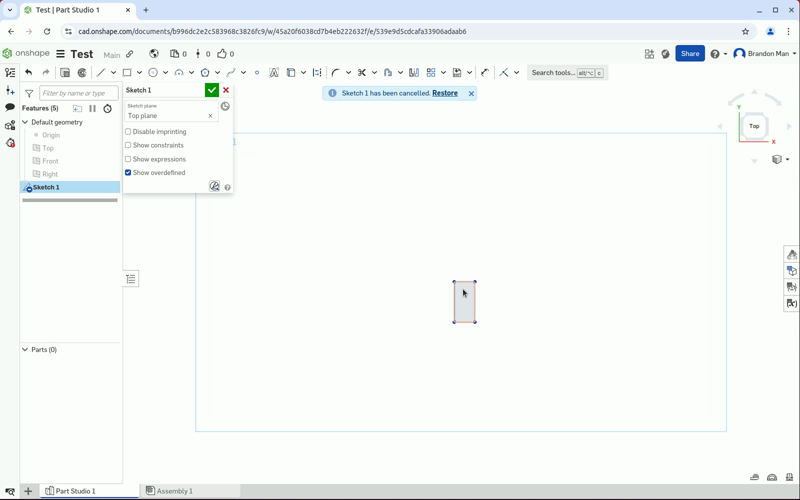
scroll(6)
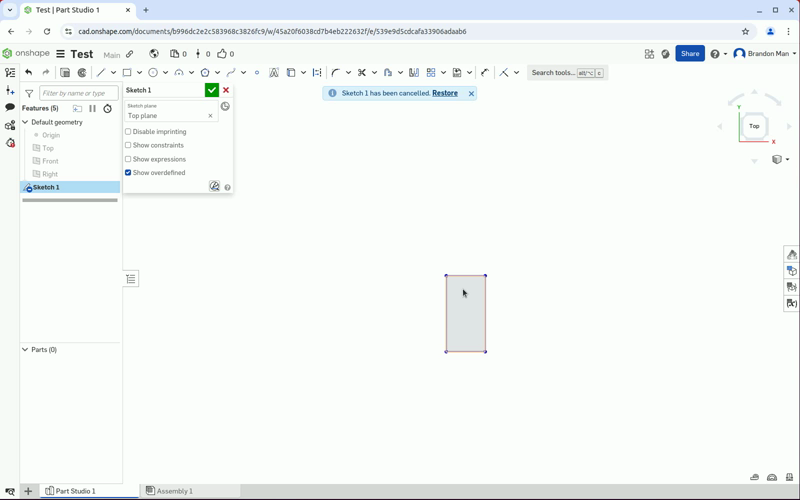
scroll(6)
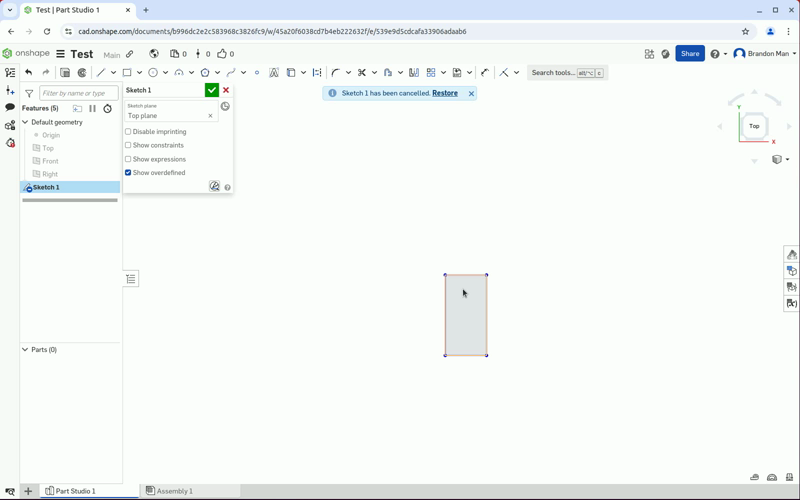
scroll(6)
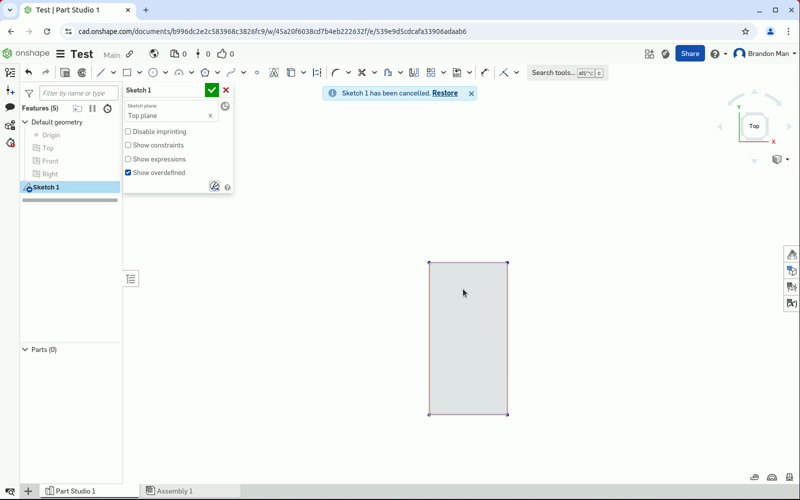
scroll(6)
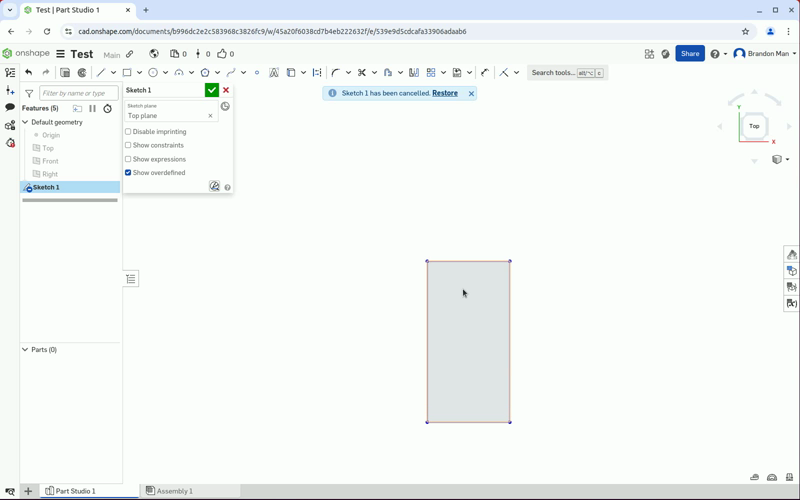
scroll(6)
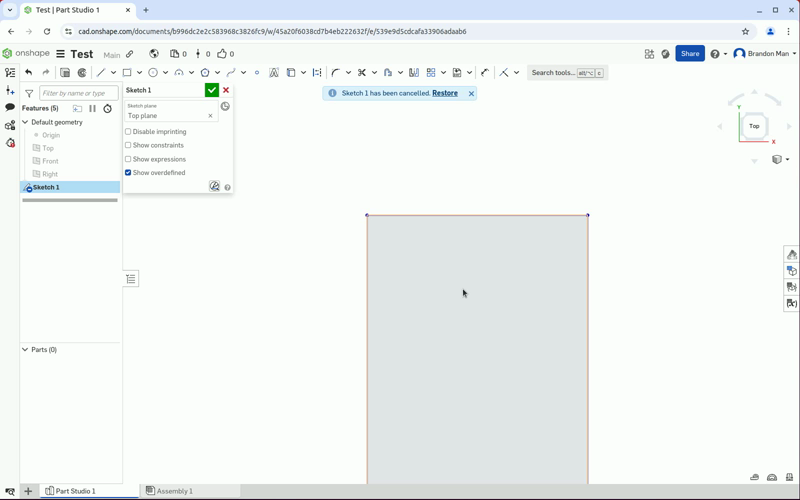
click(463, 288)
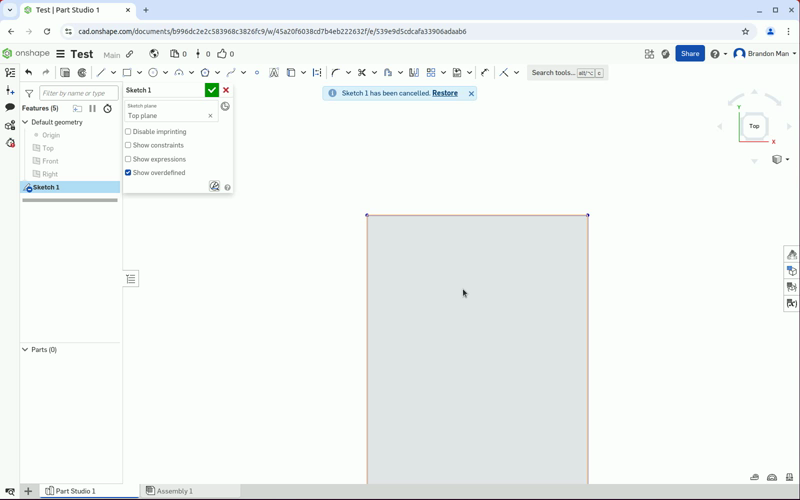
scroll(-6)
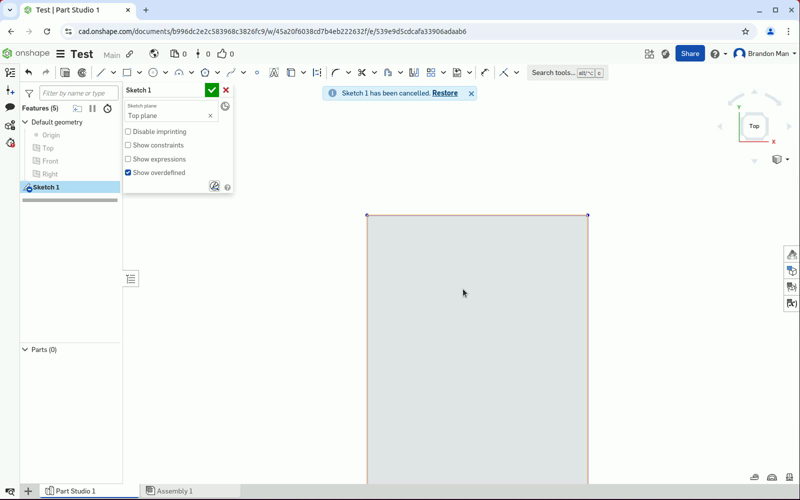
scroll(-6)
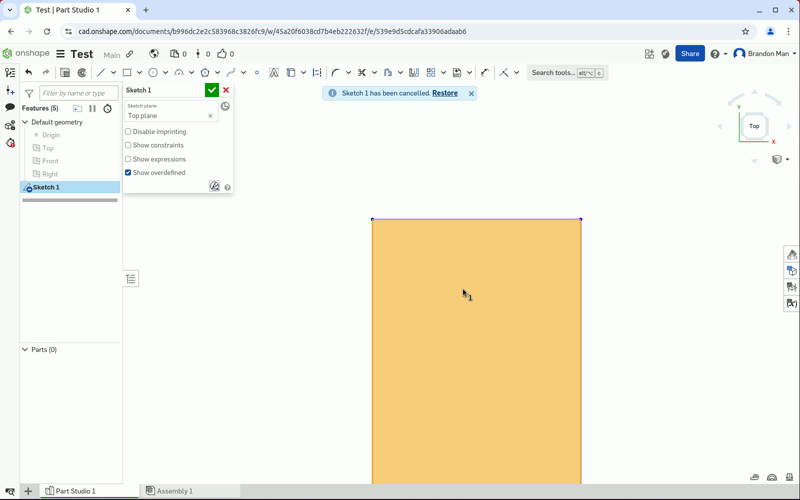
scroll(-6)
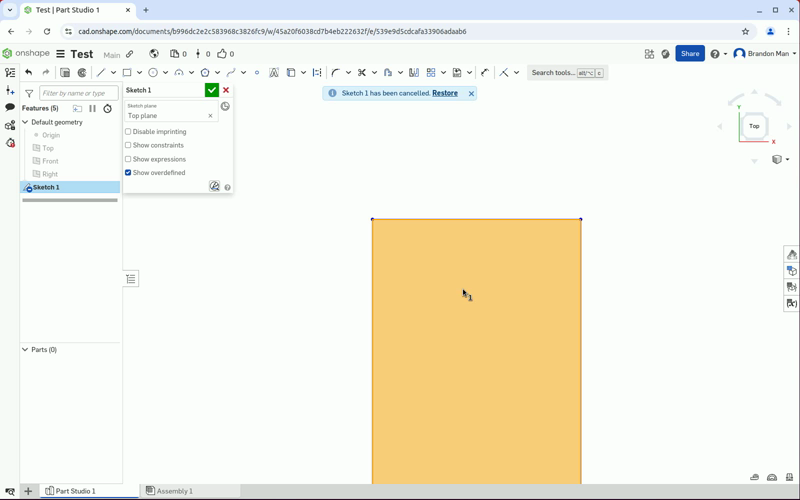
scroll(-6)
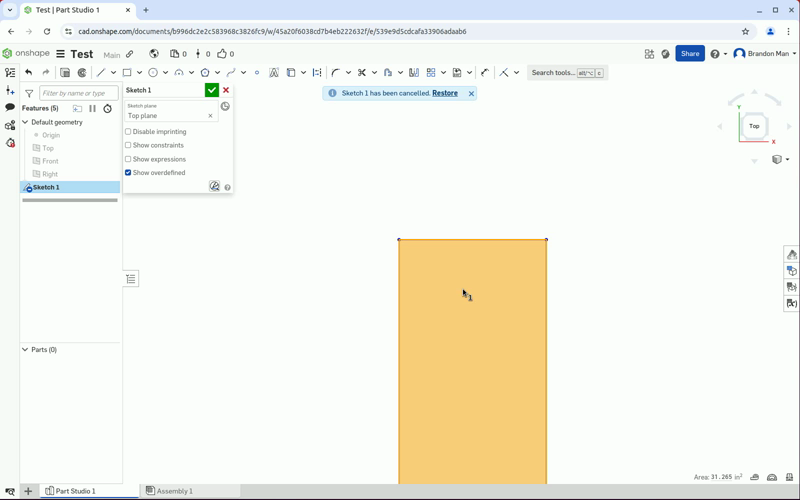
scroll(-6)
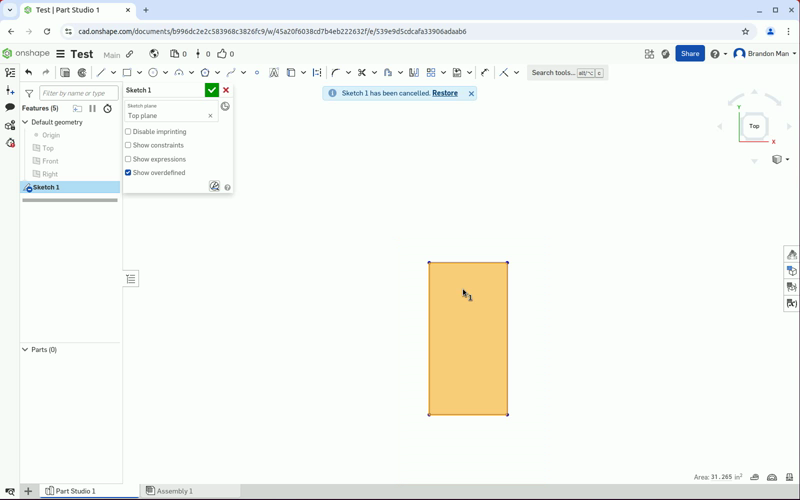
scroll(-6)
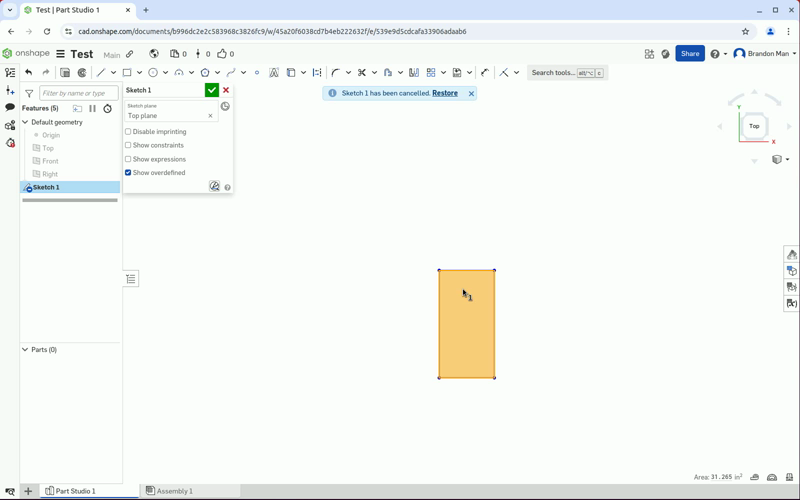
scroll(-6)
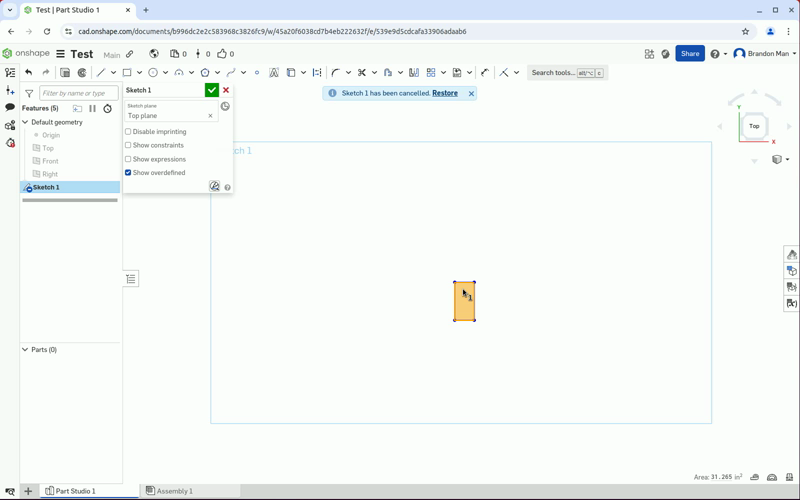
mouse_move(73, 352)
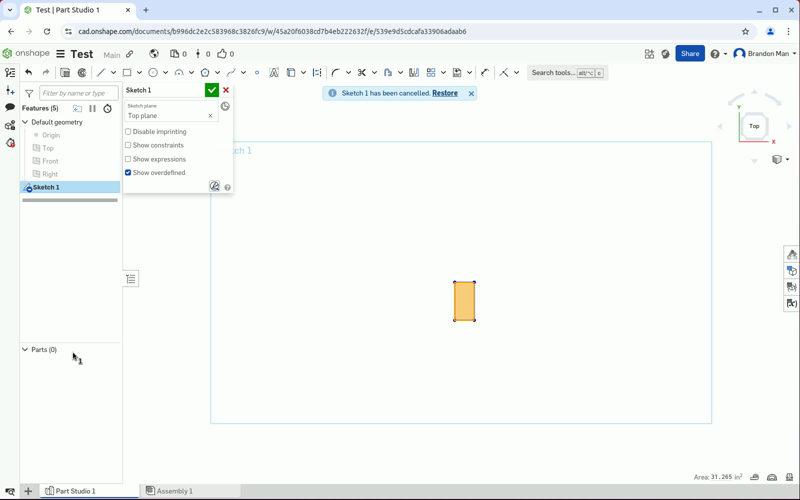
key(shift+y)
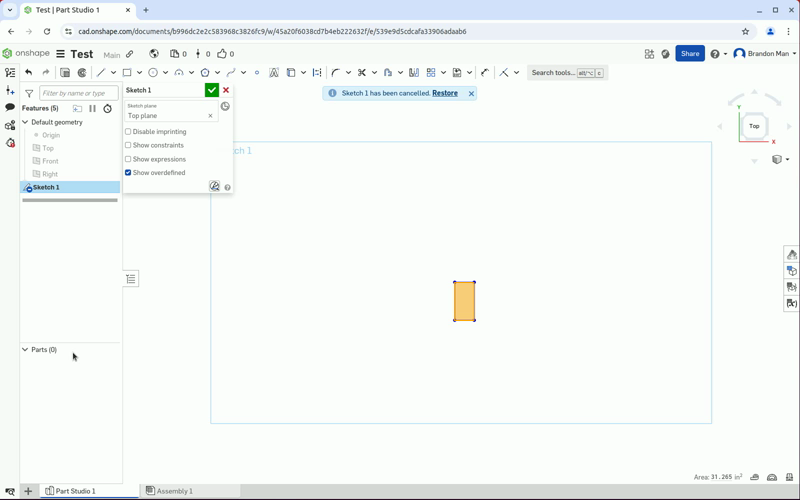
key(shift+e)
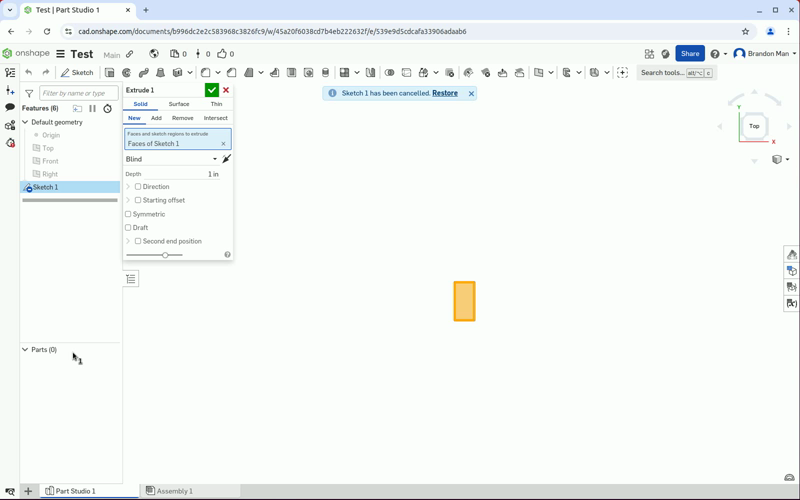
mouse_move(143, 106)
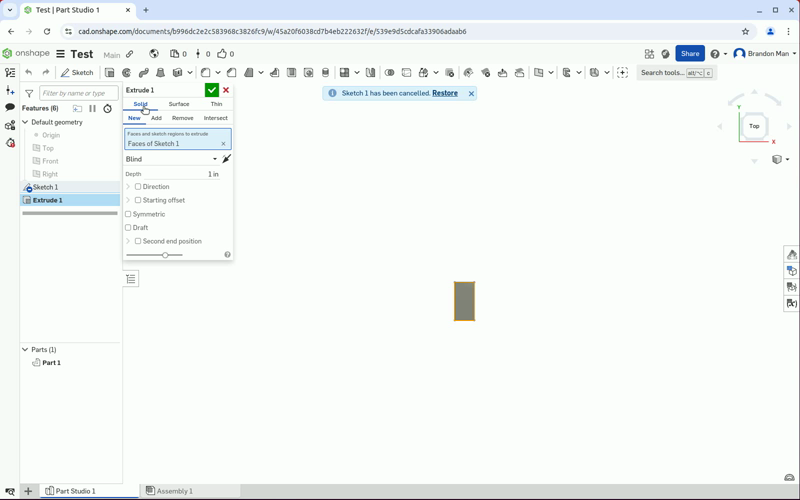
click(143, 106)
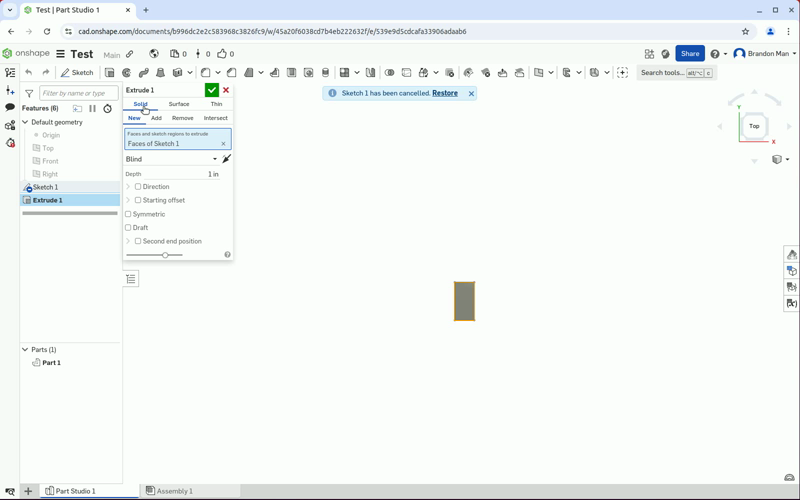
mouse_move(137, 120)
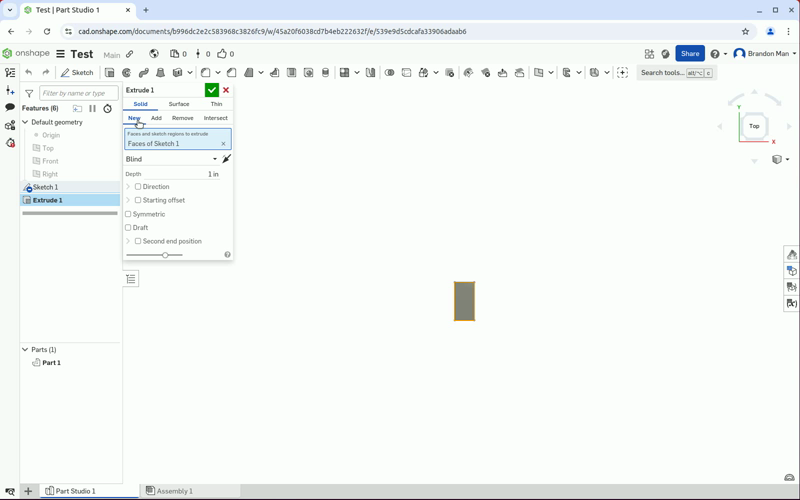
click(137, 120)
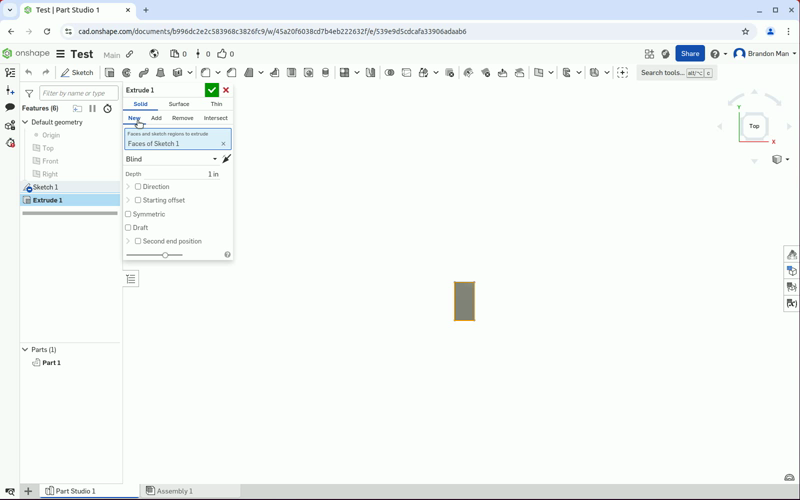
key(tab, 4)
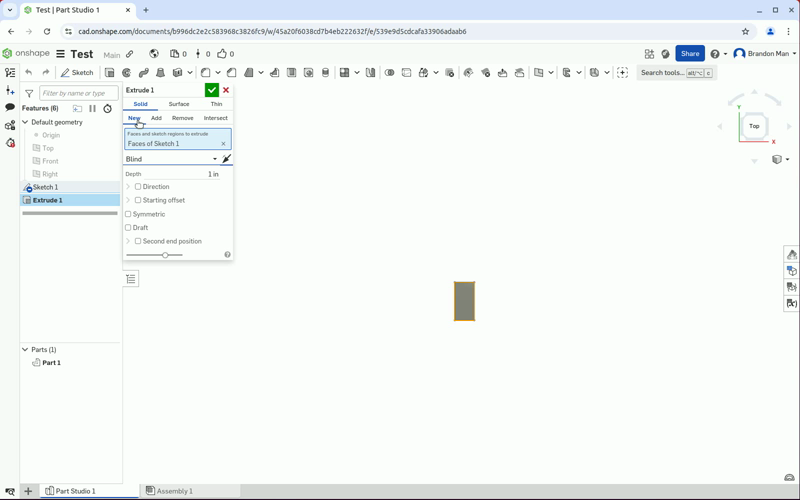
text(0.241)
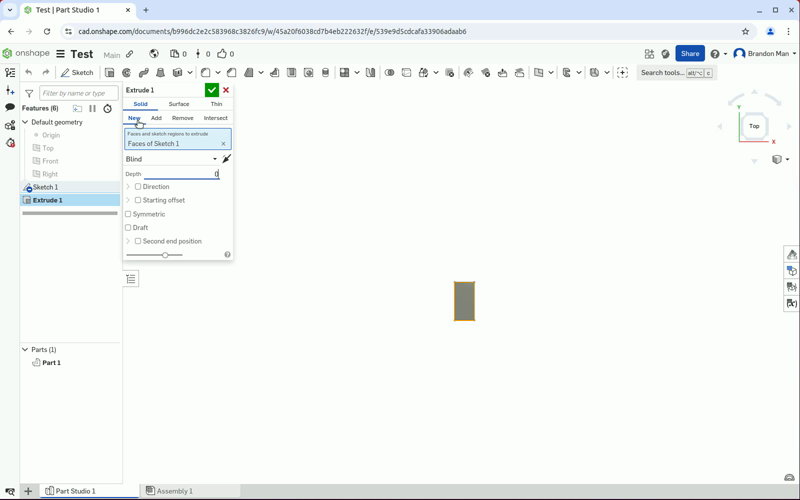
key(enter)
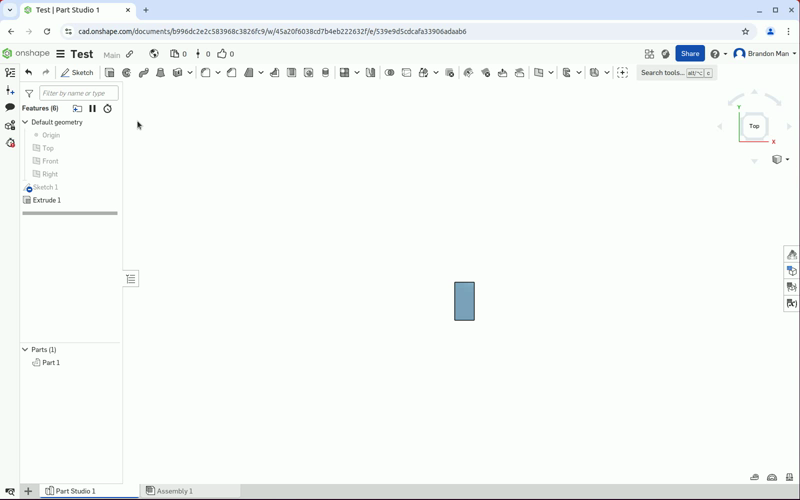
key(shift+h)
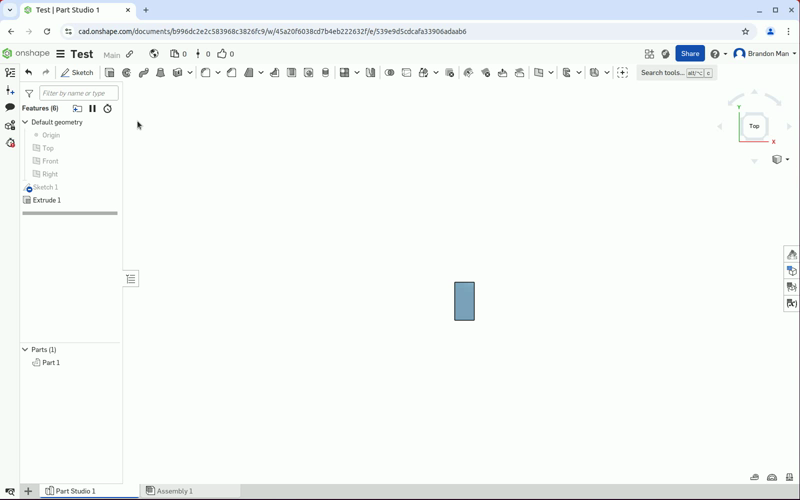
key(shift+h)
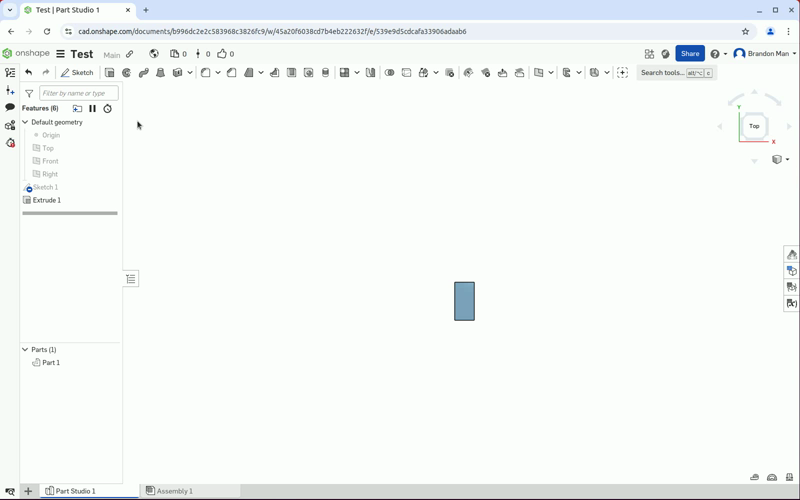
mouse_move(73, 189)
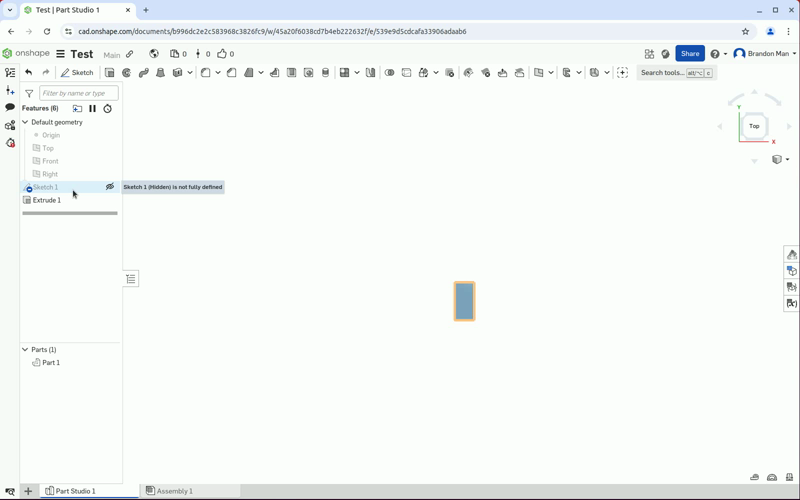
click(73, 189)
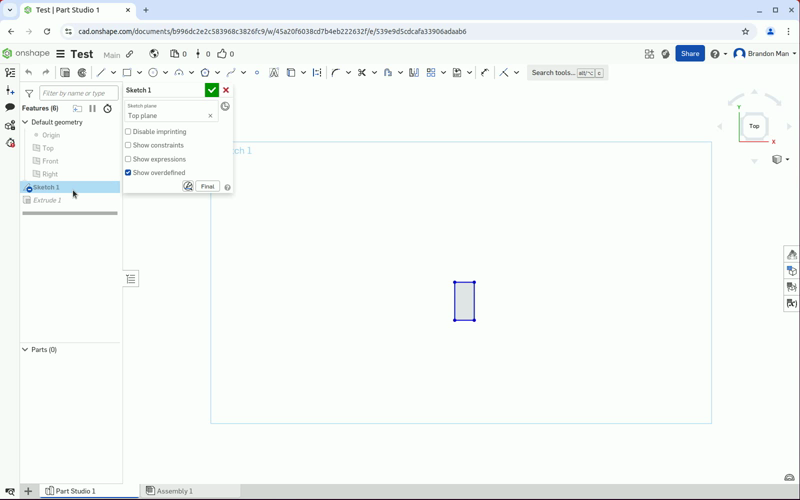
mouse_move(229, 92)
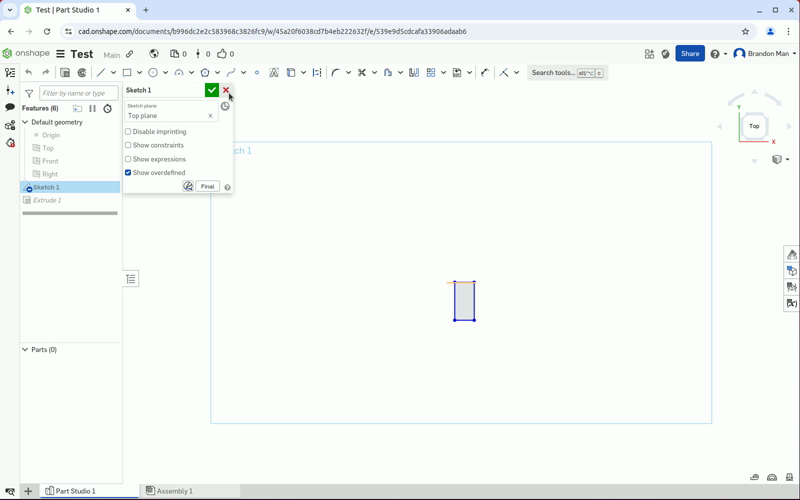
click(229, 92)
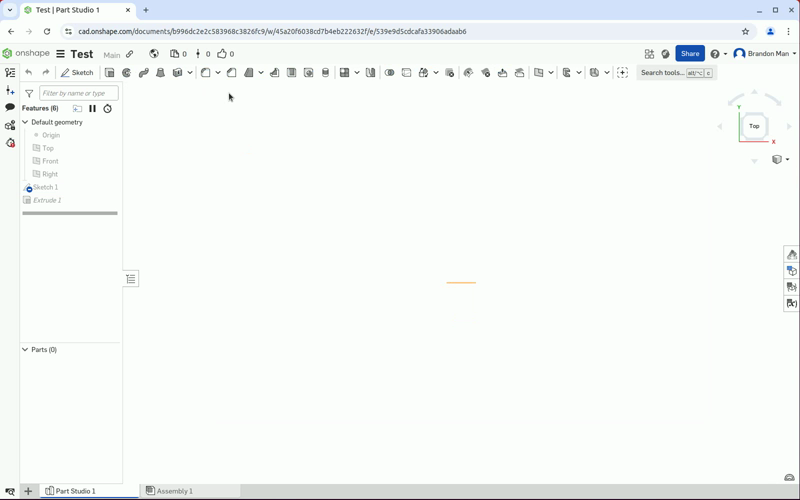
mouse_move(73, 352)
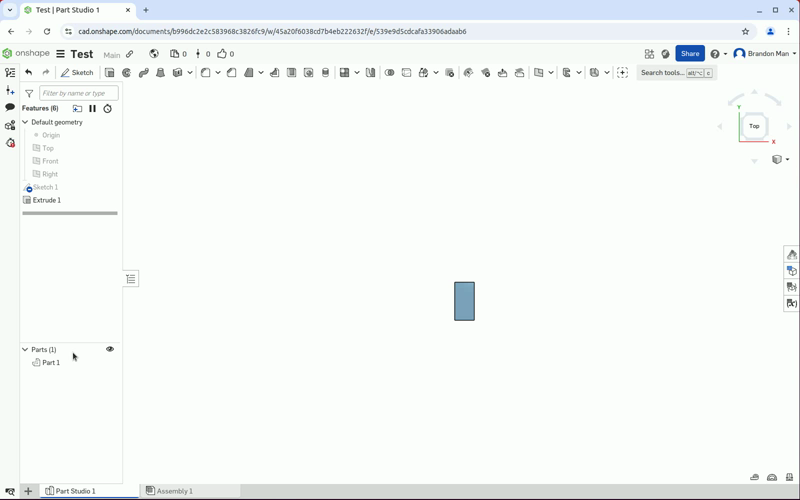
key(y)
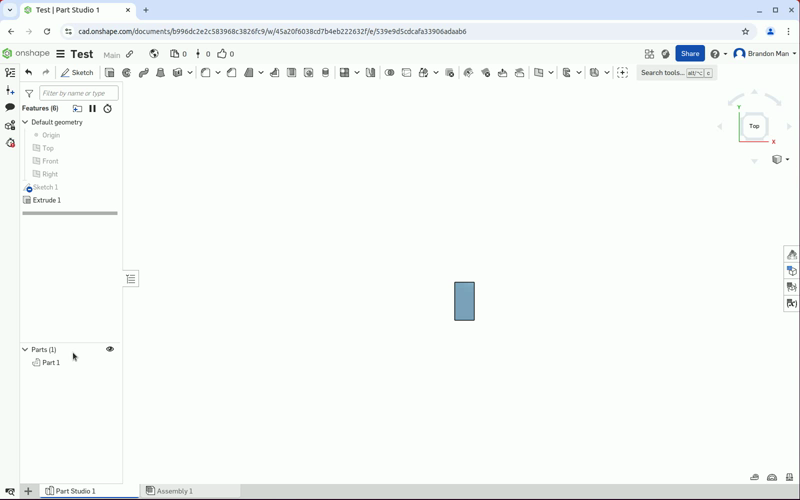
key(shift+p)
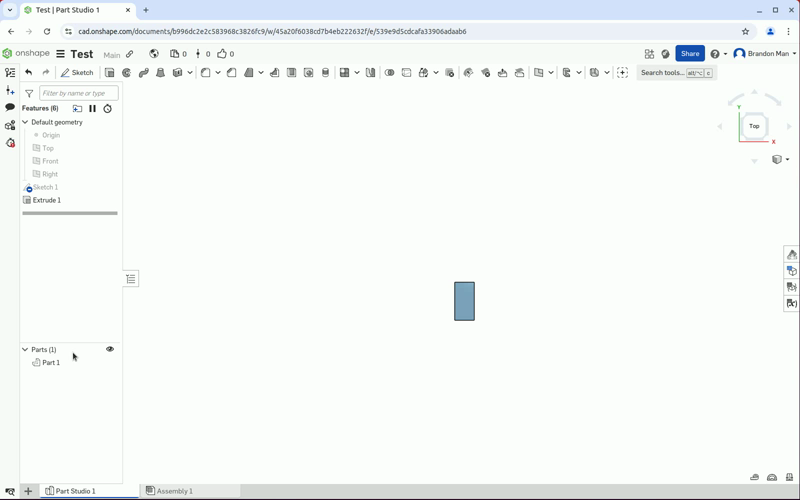
key(space)
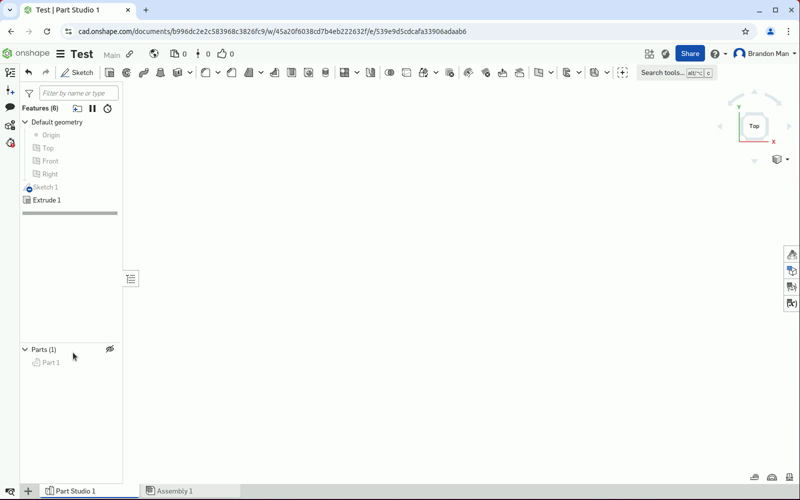
key_down(shift)
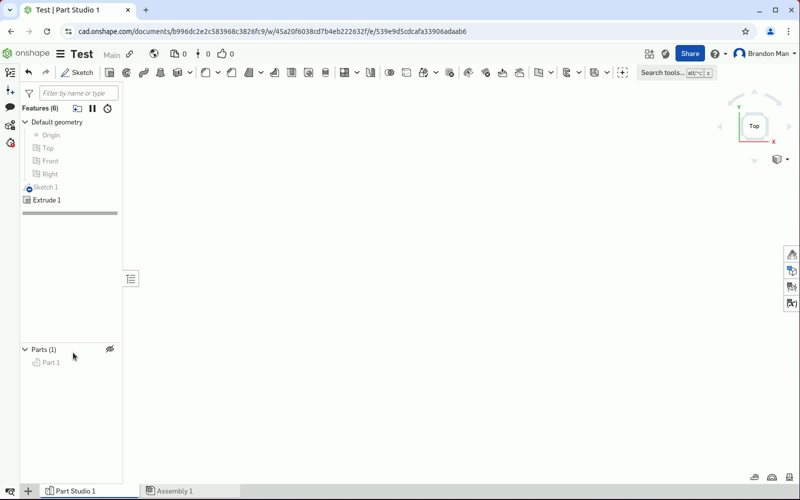
key(up)
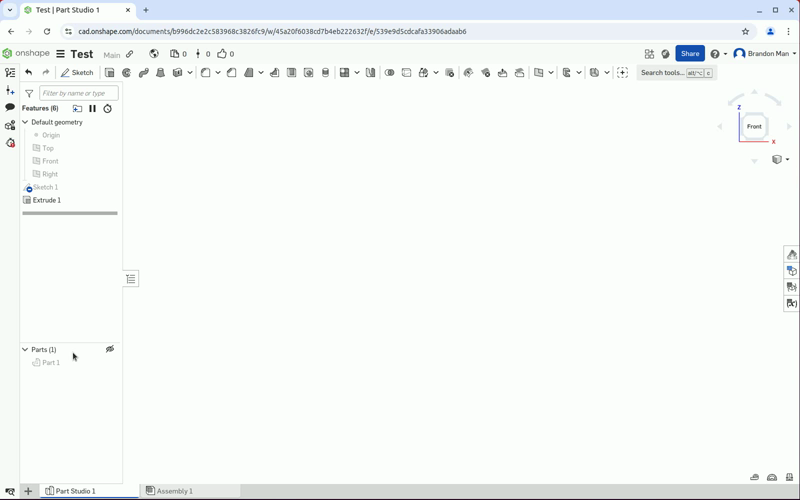
key_up(shift)
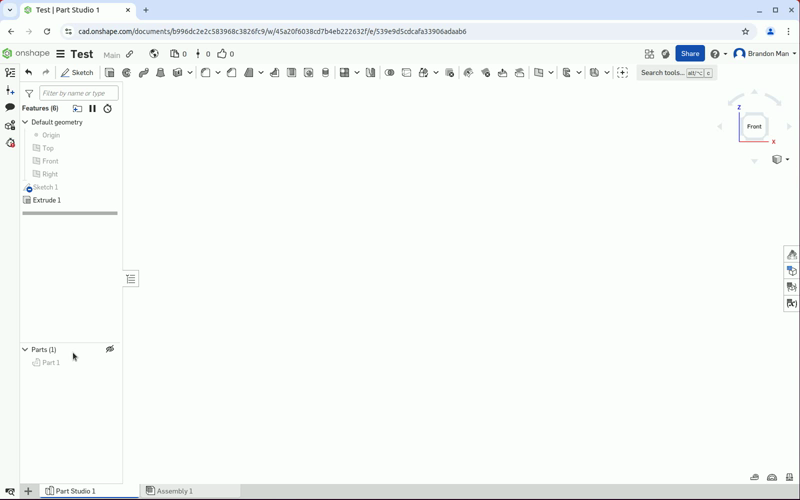
mouse_move(73, 352)
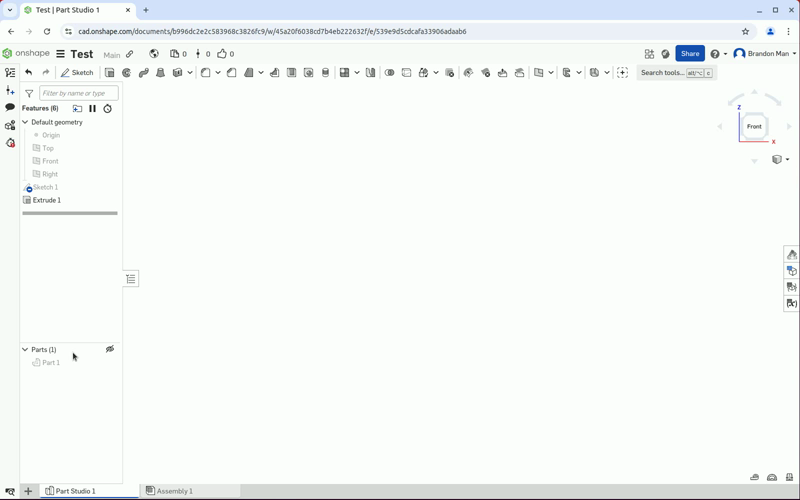
key(shift+y)
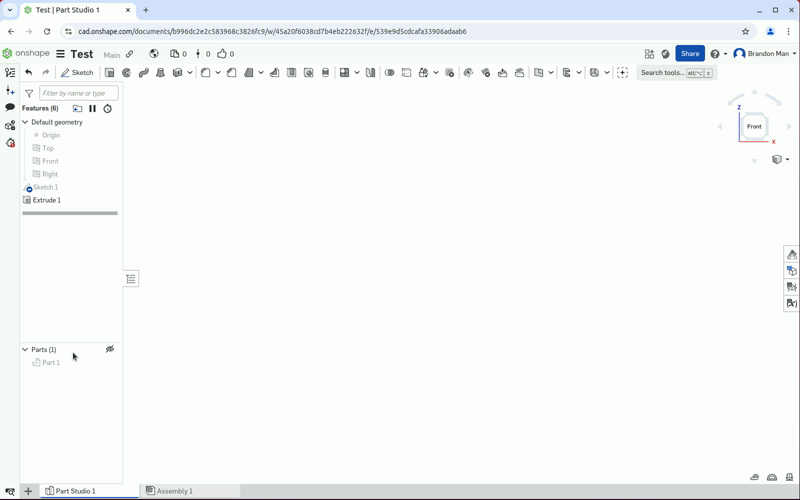
key(shift+s)
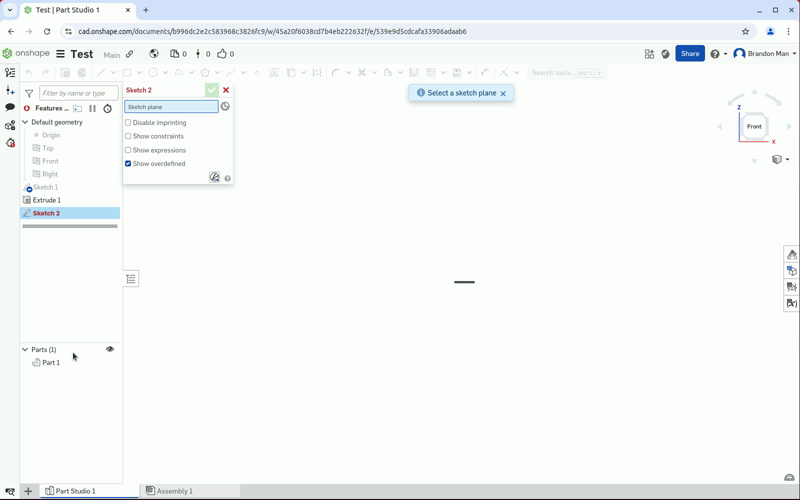
mouse_move(73, 163)
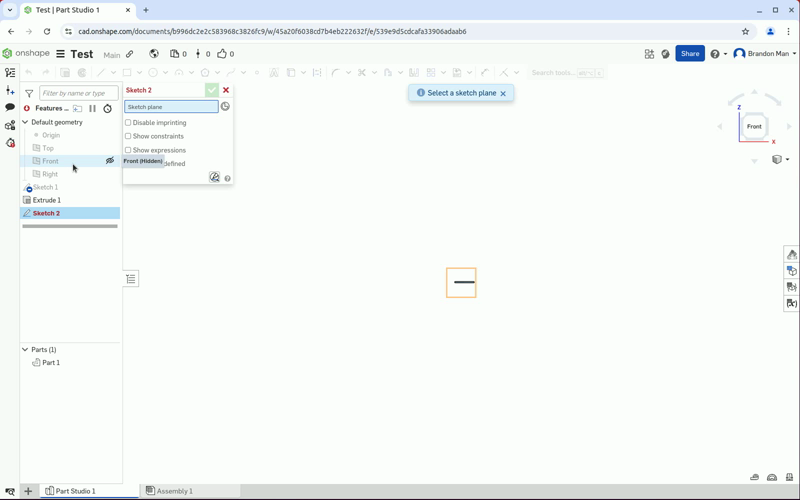
click(73, 163)
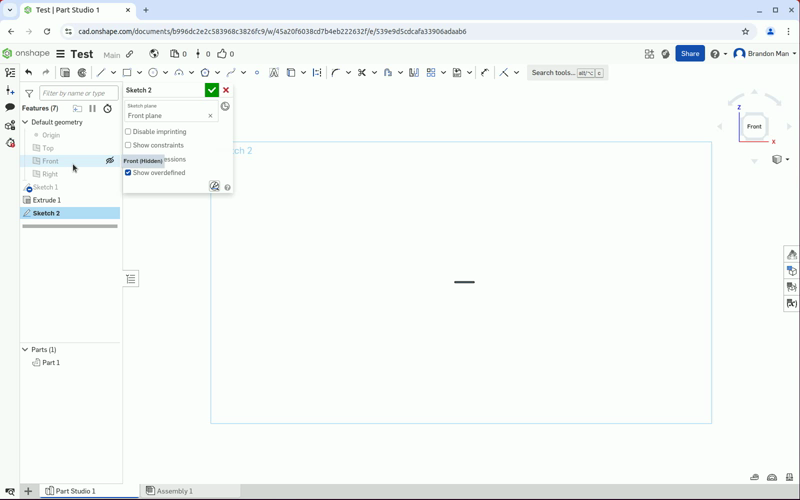
mouse_move(73, 352)
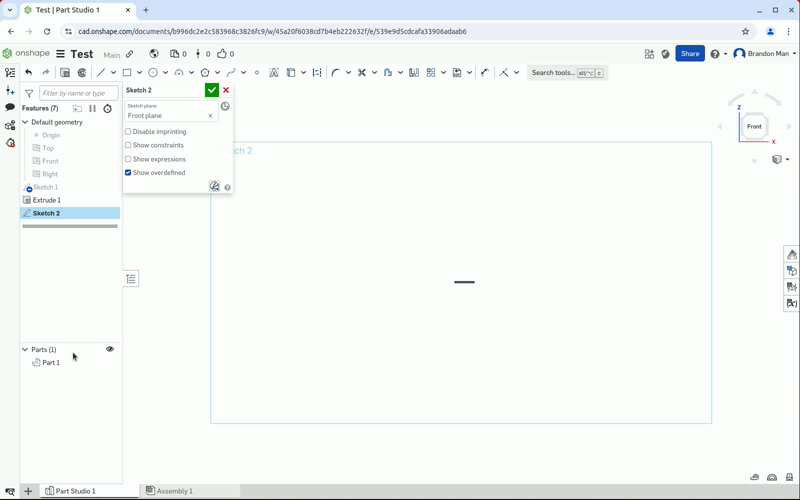
key(y)
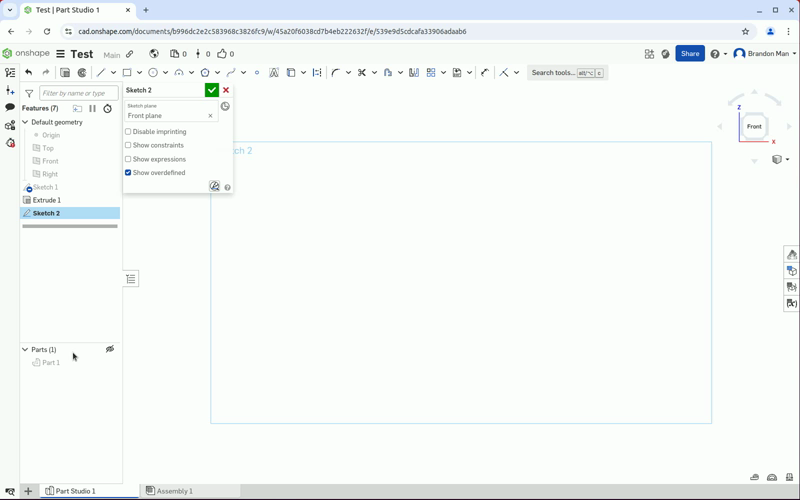
key(l)
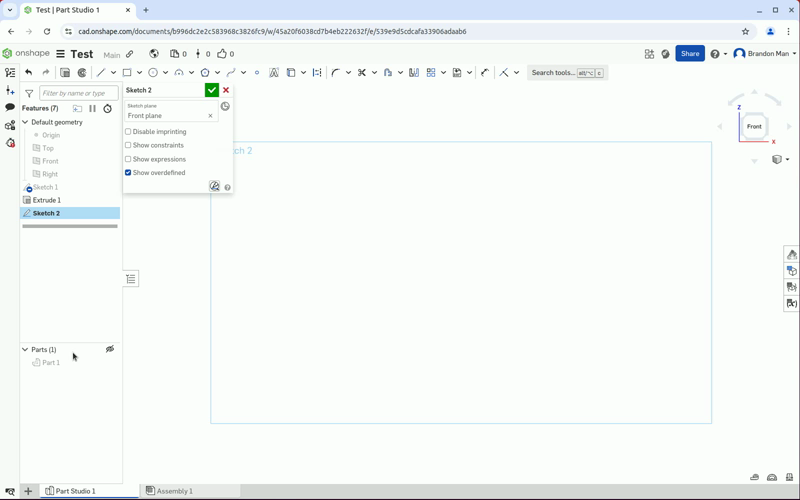
key_down(shift)
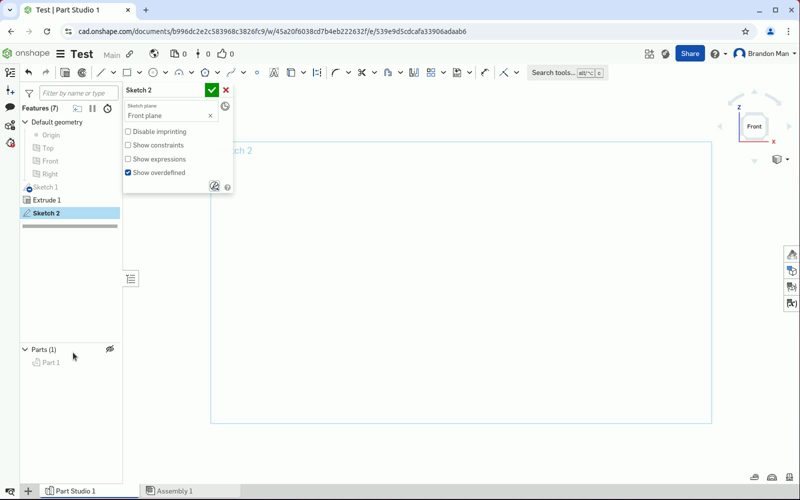
mouse_move(454, 281)
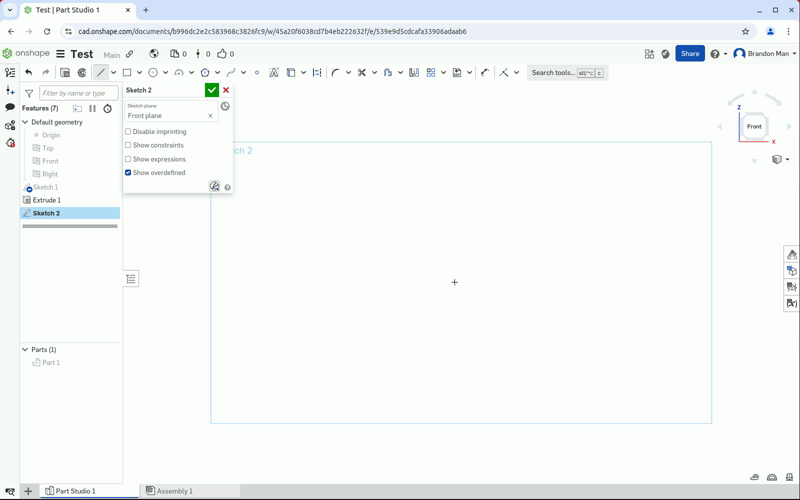
click(454, 281)
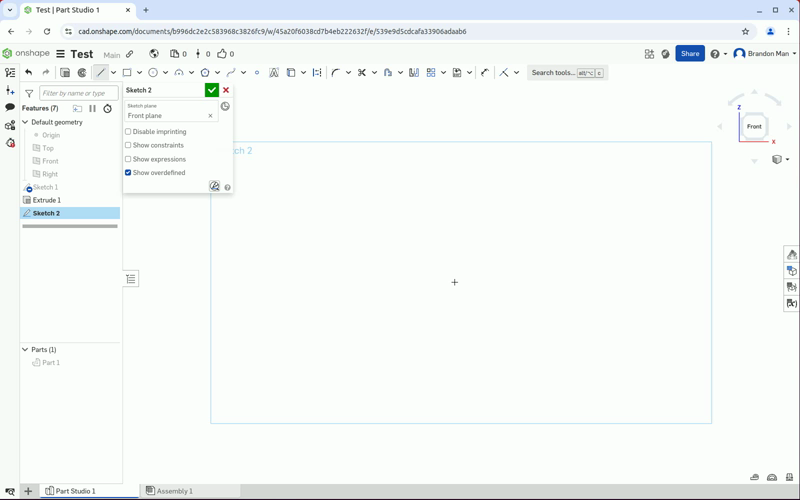
key_up(shift)
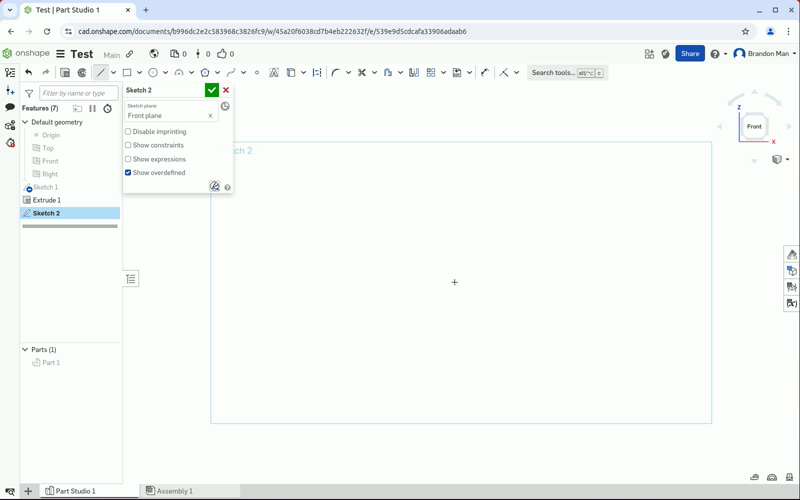
key_down(shift)
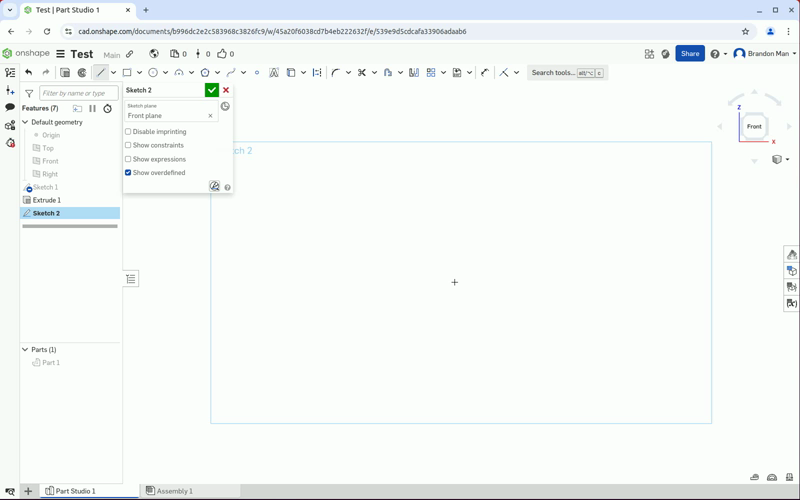
mouse_move(484, 281)
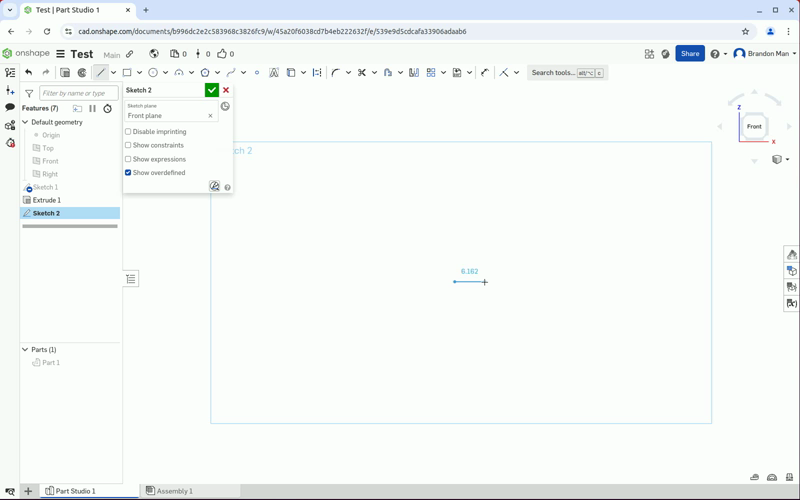
mouse_move(473, 281)
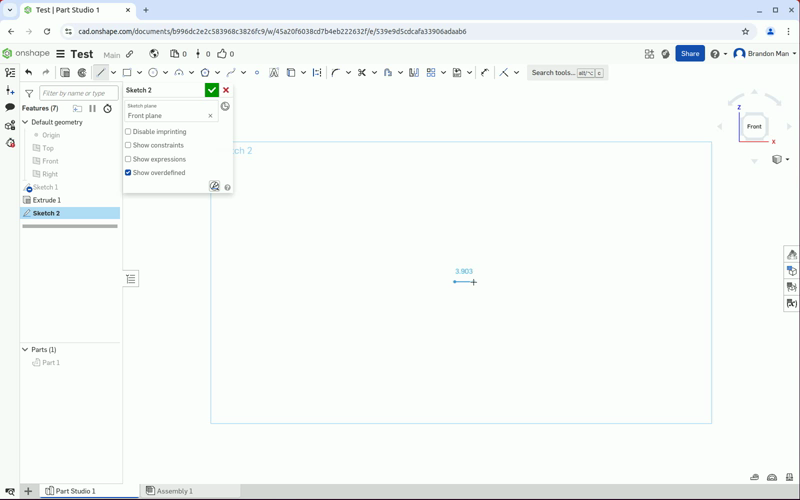
click(473, 281)
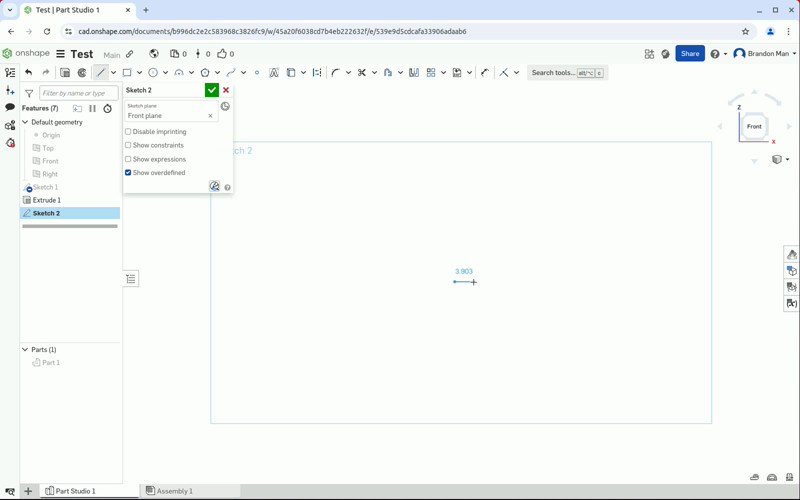
key_up(shift)
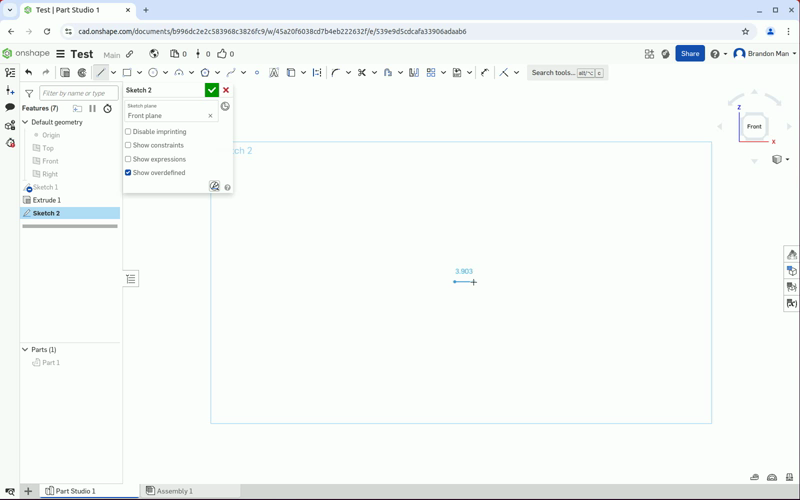
key_down(shift)
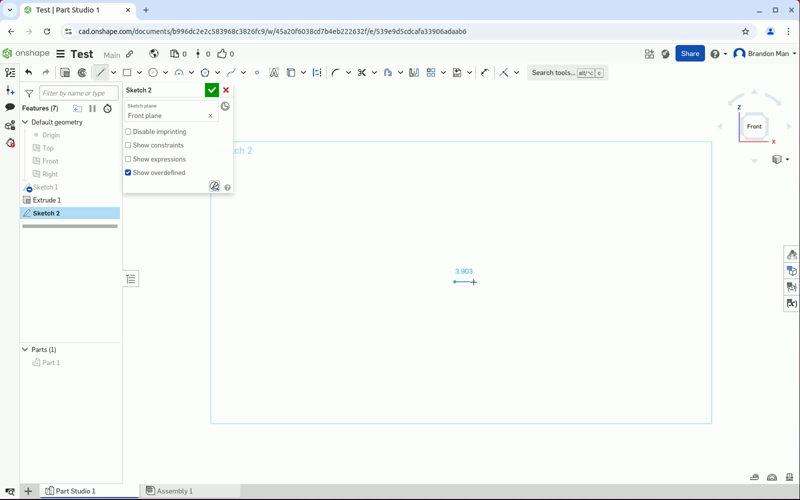
mouse_move(473, 170)
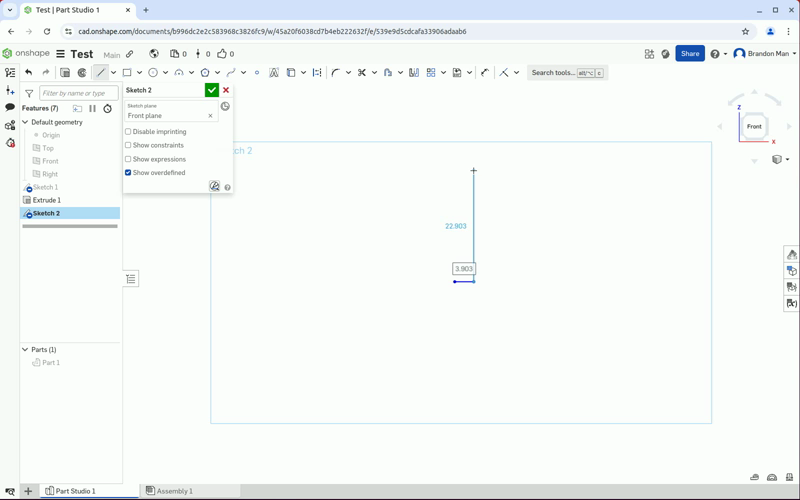
click(473, 170)
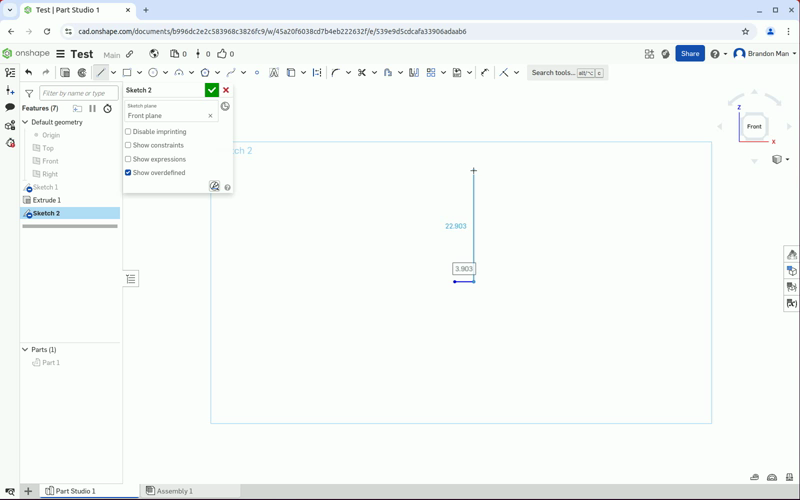
key_up(shift)
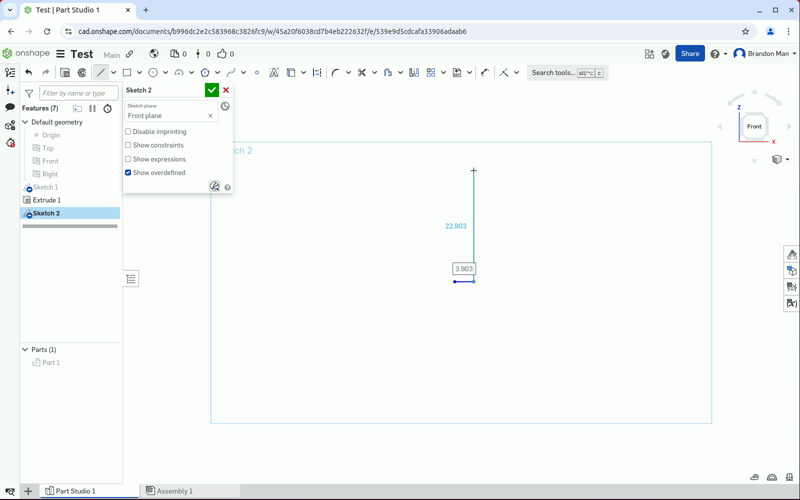
key_down(shift)
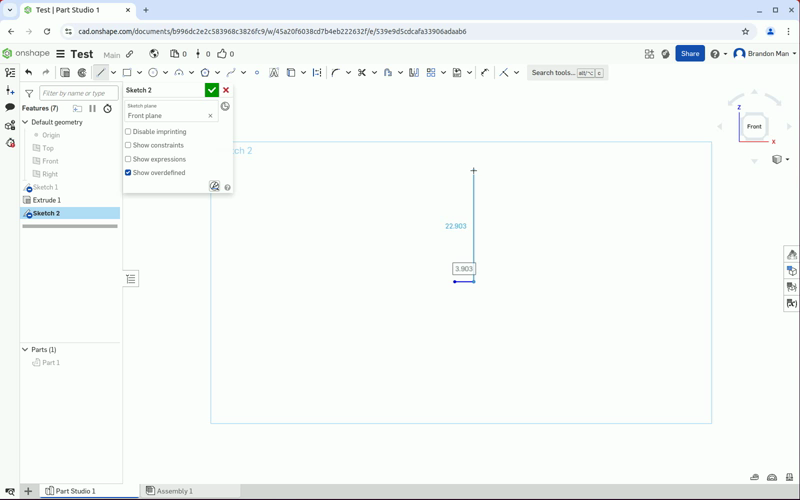
mouse_move(503, 170)
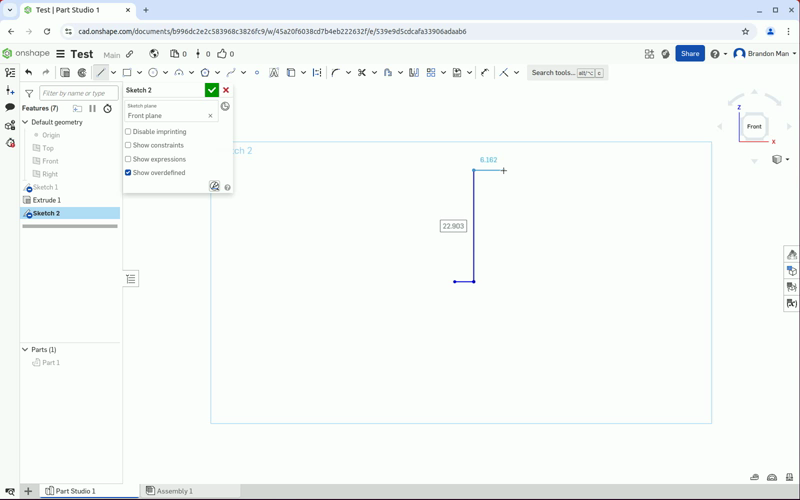
mouse_move(454, 170)
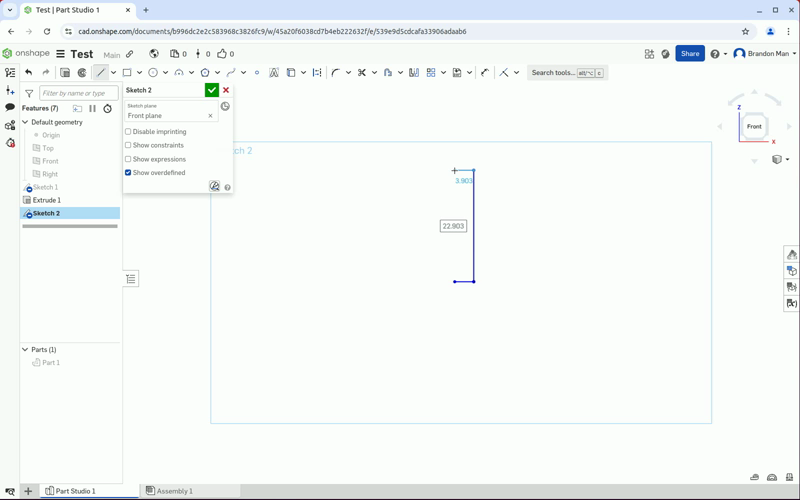
click(454, 170)
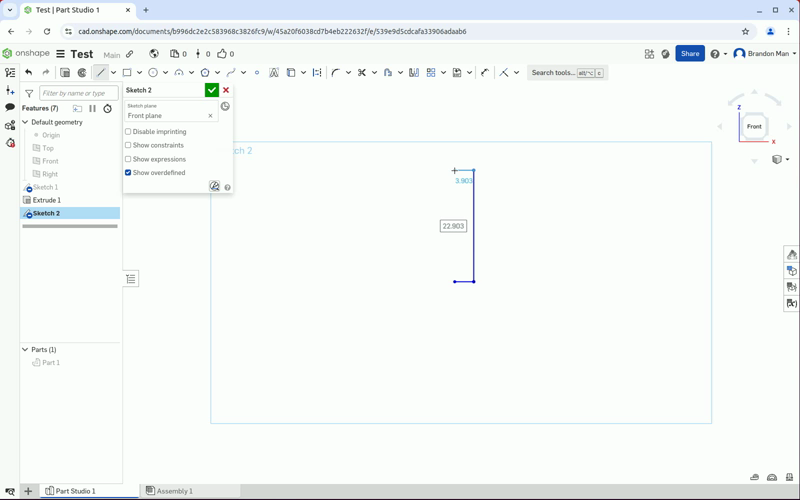
key_up(shift)
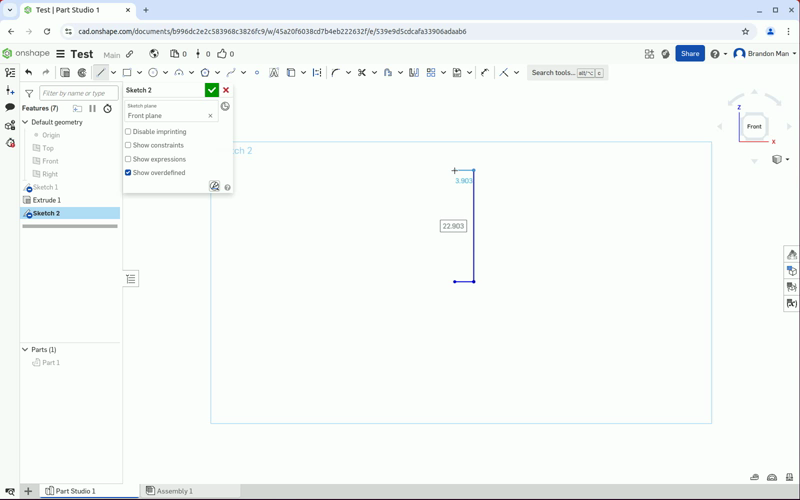
key_down(shift)
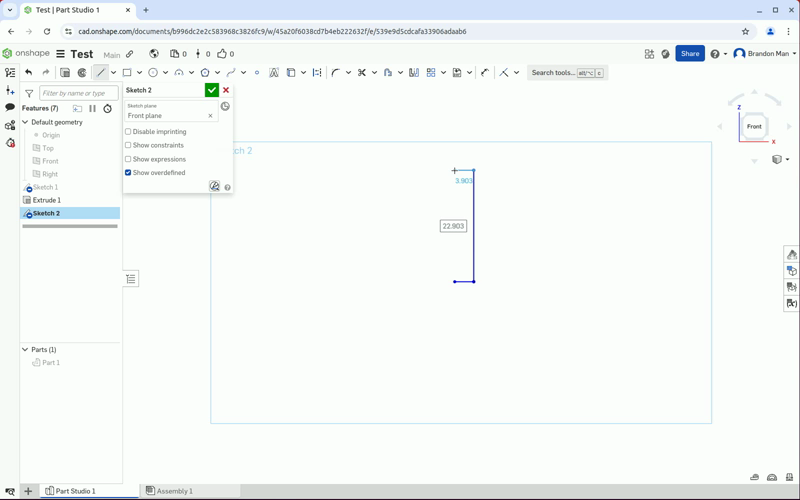
mouse_move(454, 281)
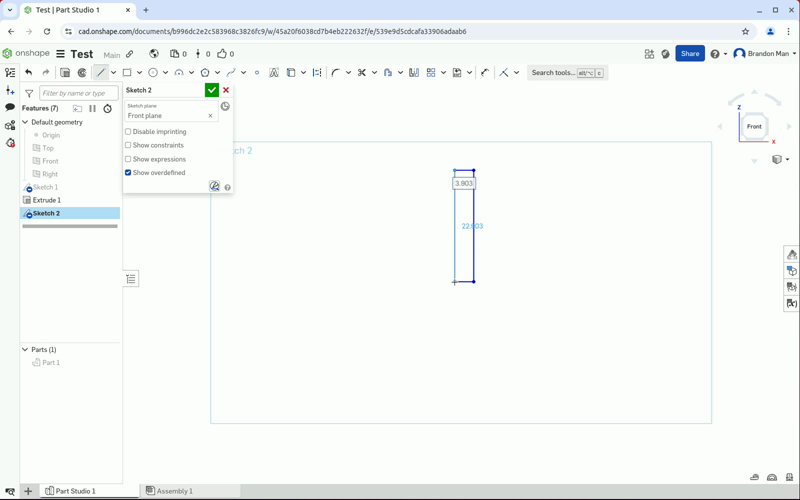
key_up(shift)
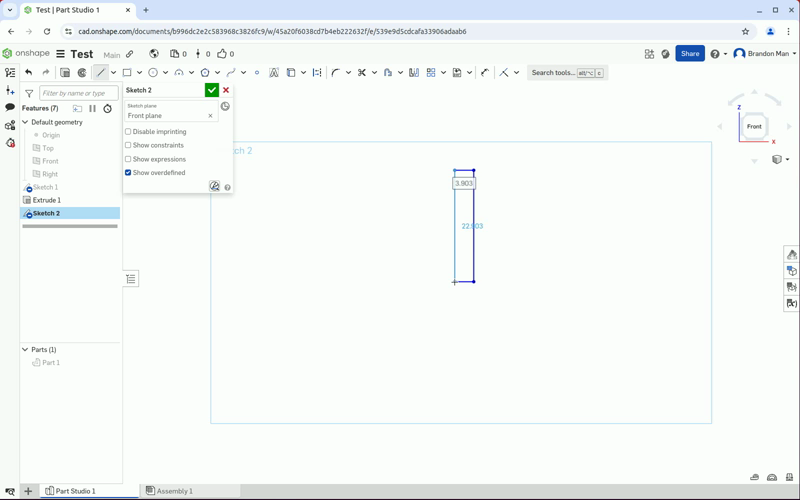
click(454, 281)
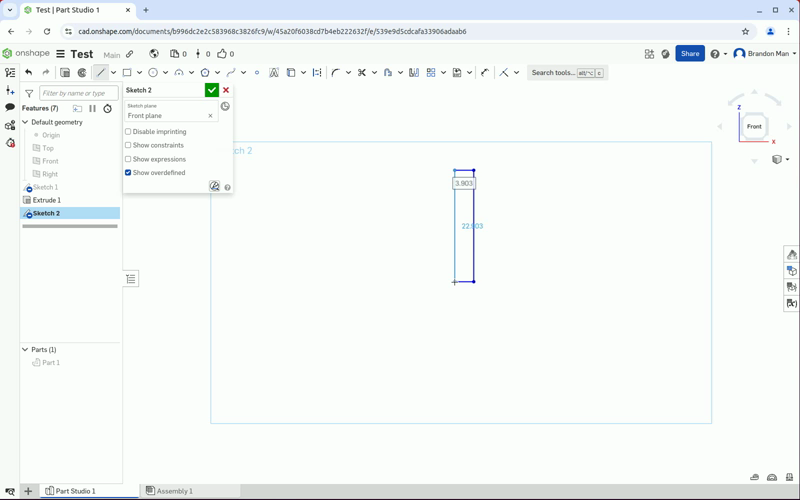
key(esc)
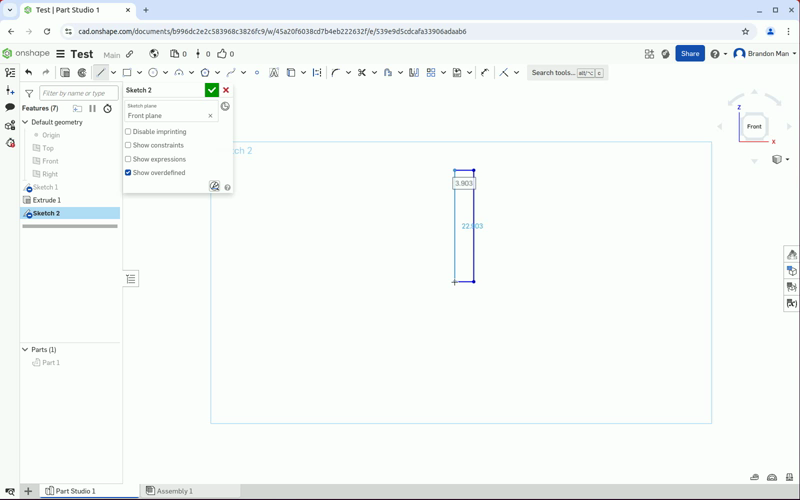
mouse_move(465, 234)
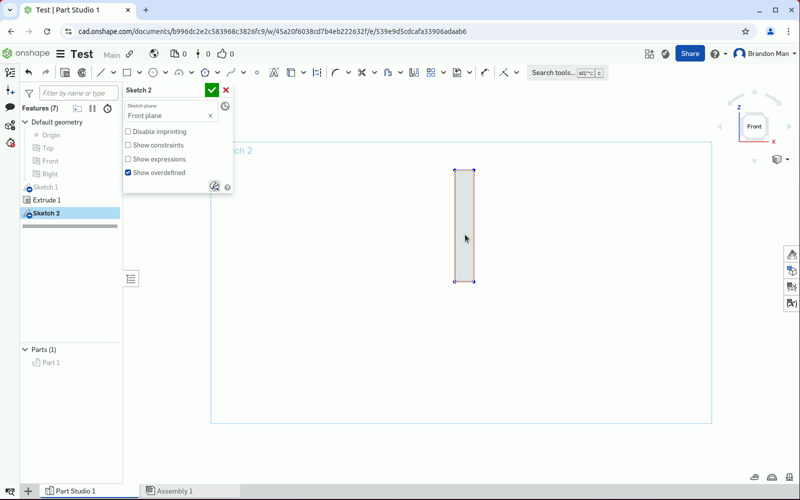
click(465, 234)
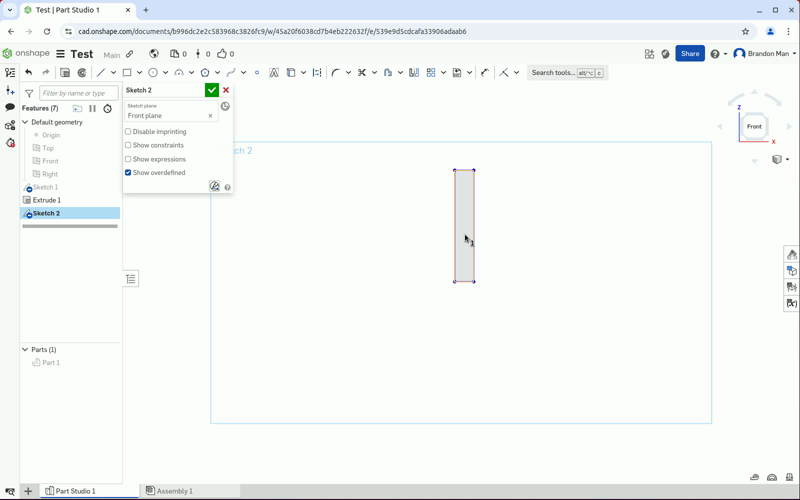
mouse_move(73, 352)
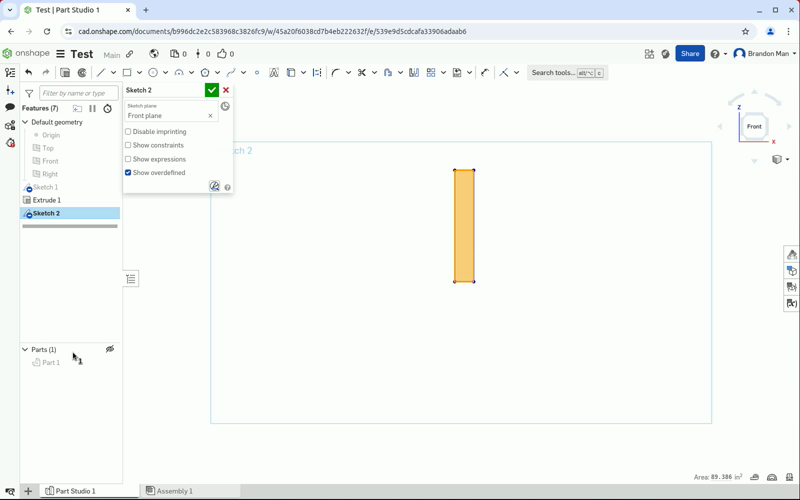
key(shift+y)
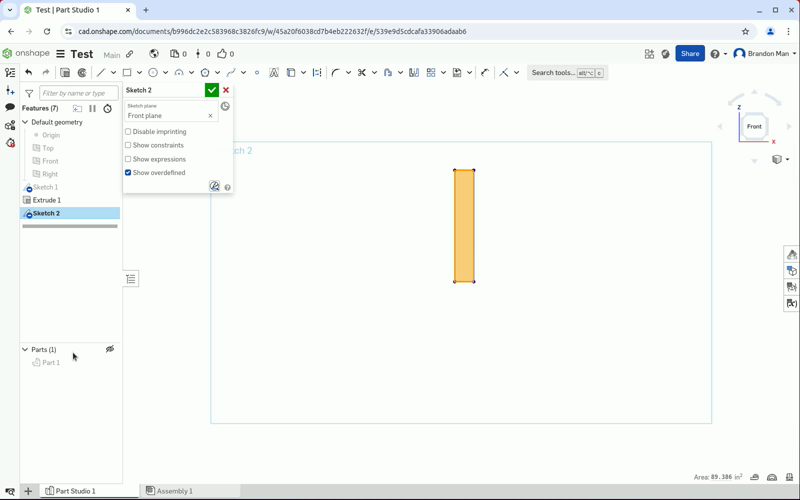
key(shift+e)
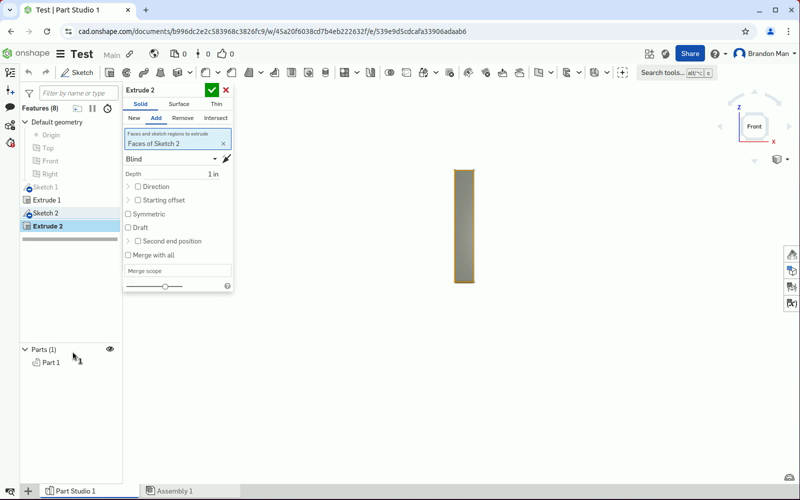
mouse_move(143, 106)
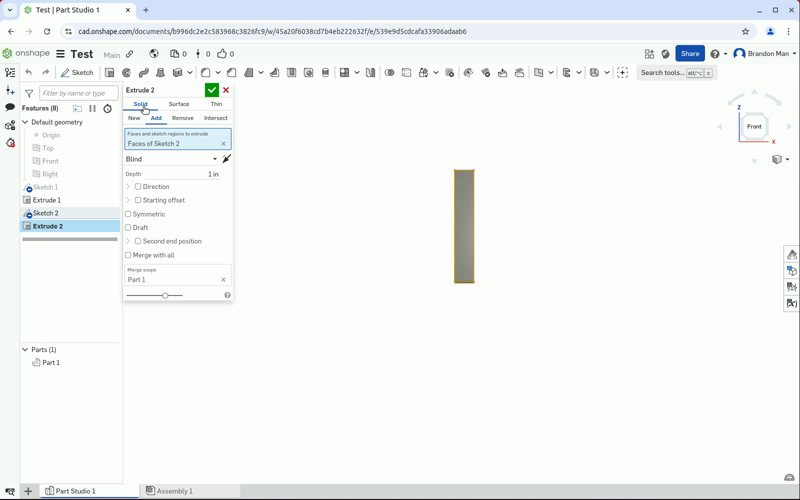
click(143, 106)
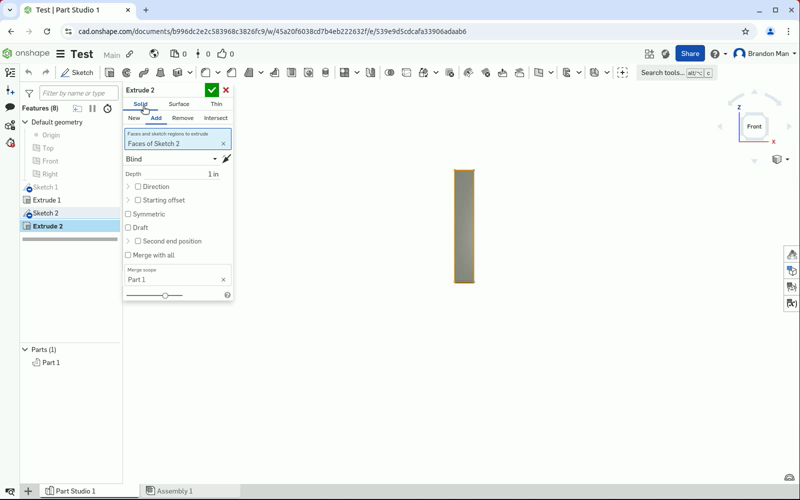
mouse_move(137, 120)
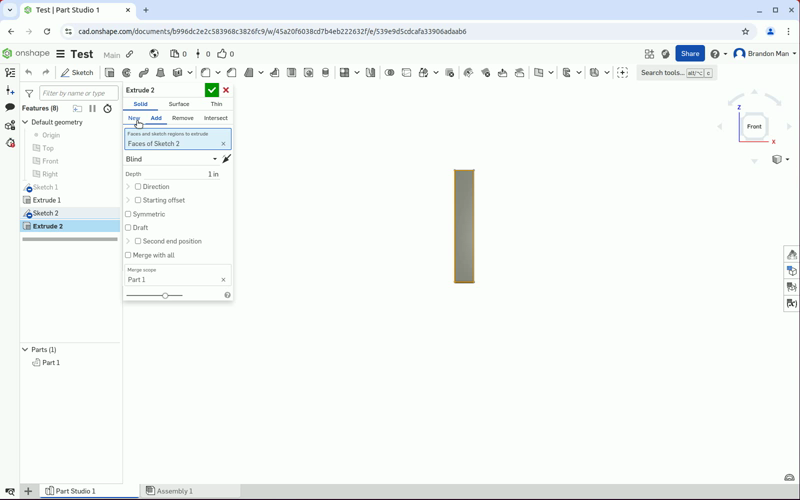
click(137, 120)
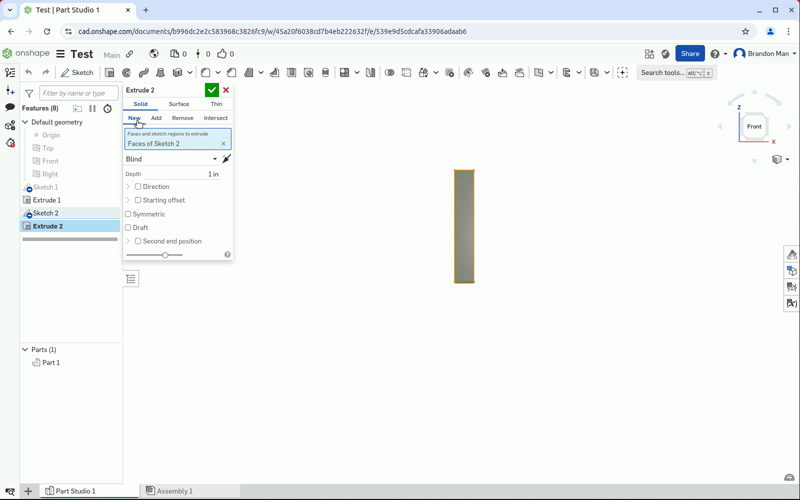
key(tab, 4)
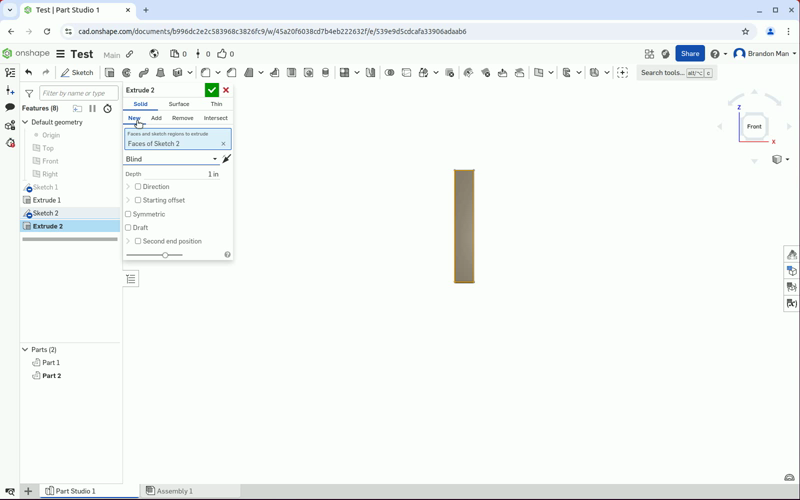
text(0.241)
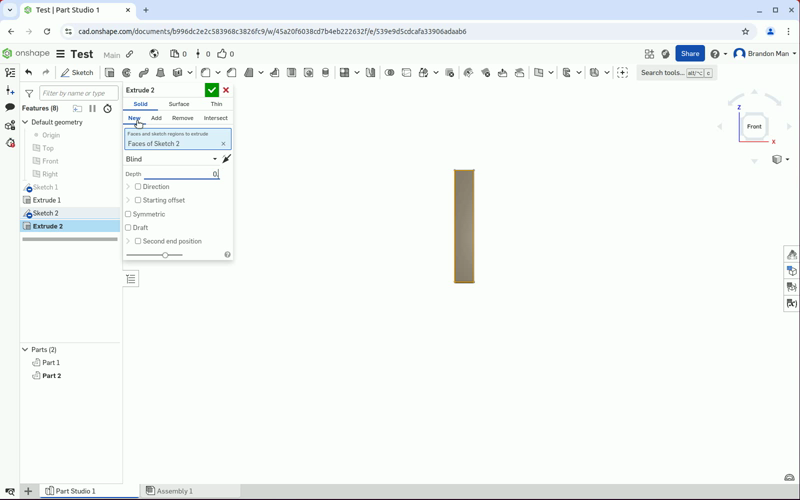
key(enter)
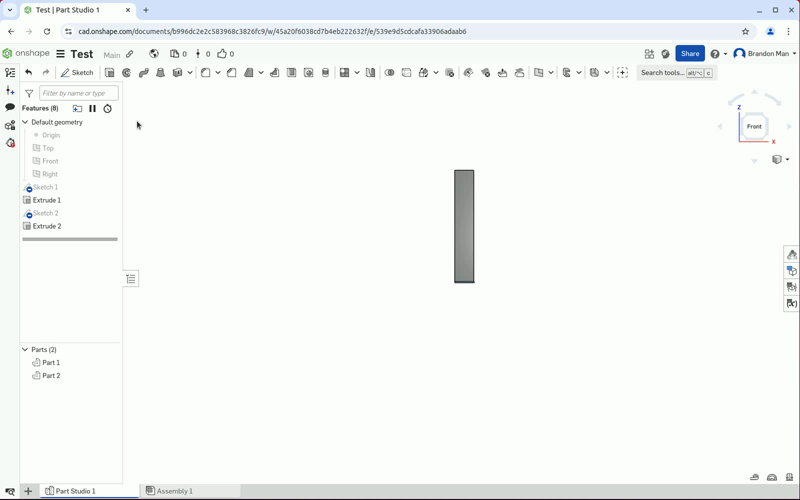
key(shift+h)
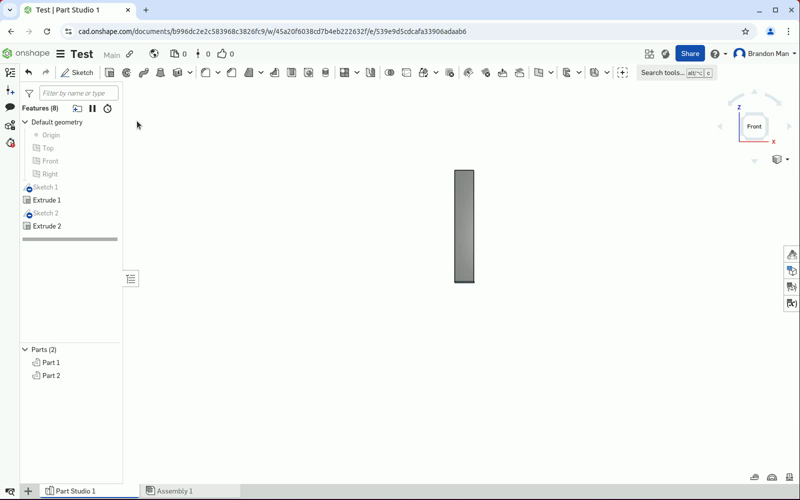
key(shift+h)
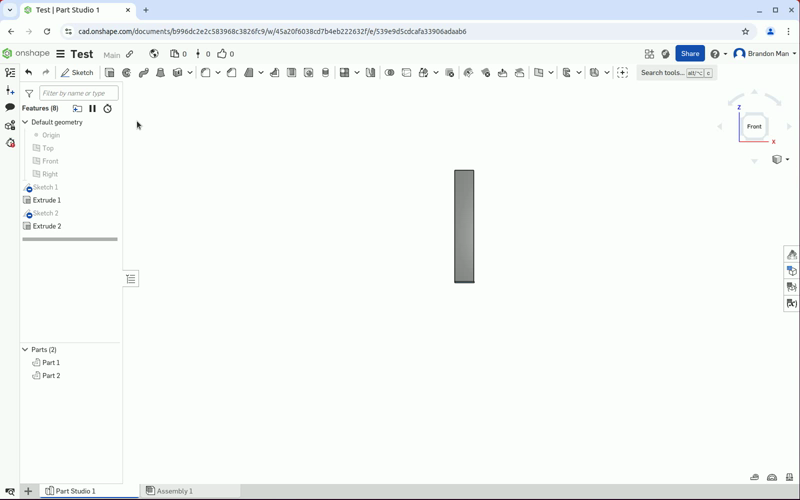
mouse_move(73, 189)
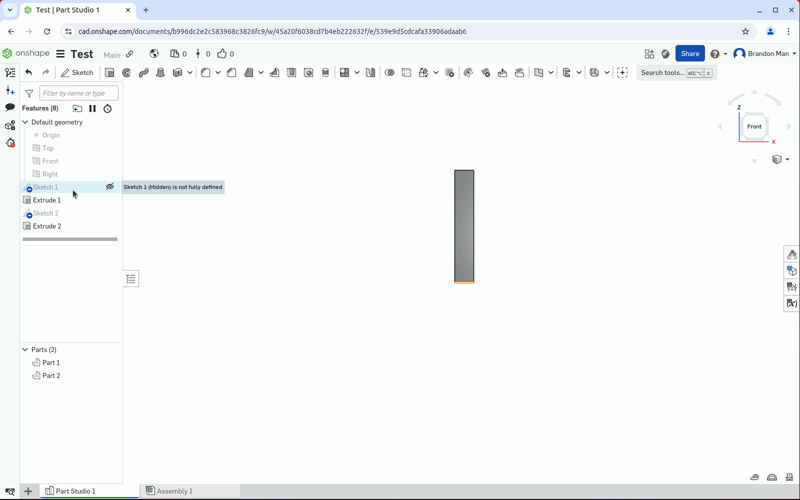
click(73, 189)
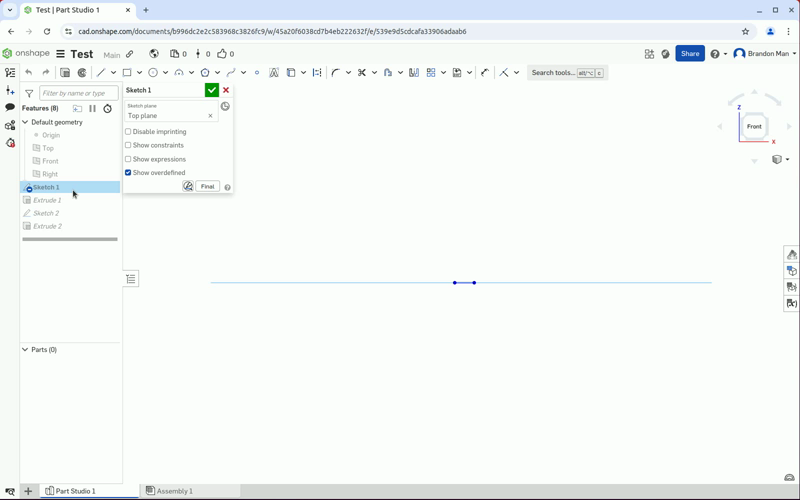
mouse_move(229, 92)
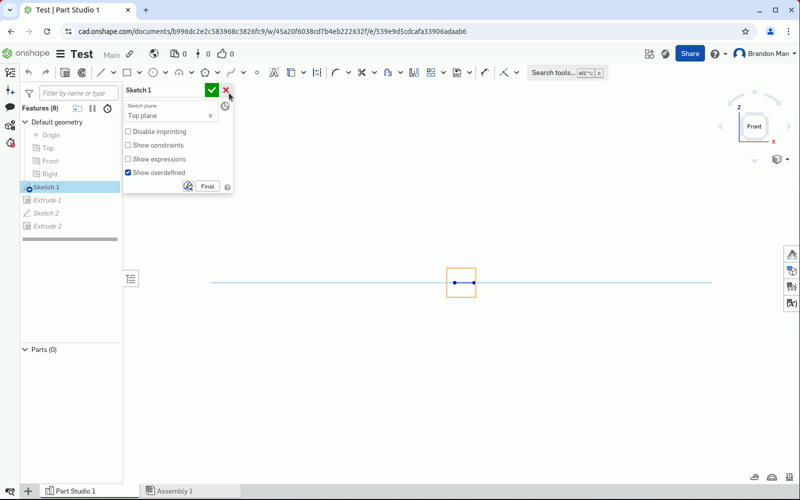
click(229, 92)
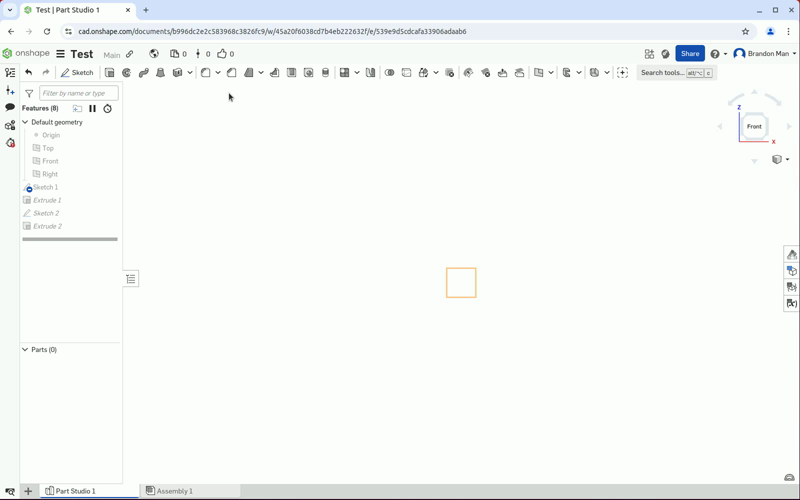
mouse_move(73, 352)
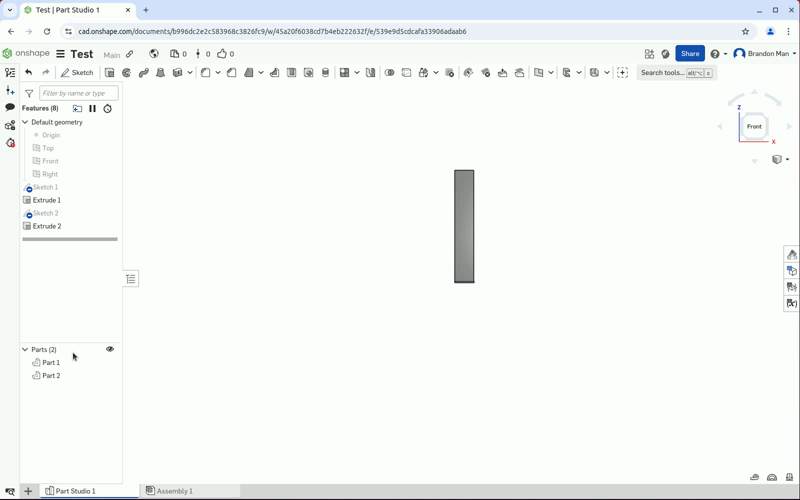
key(y)
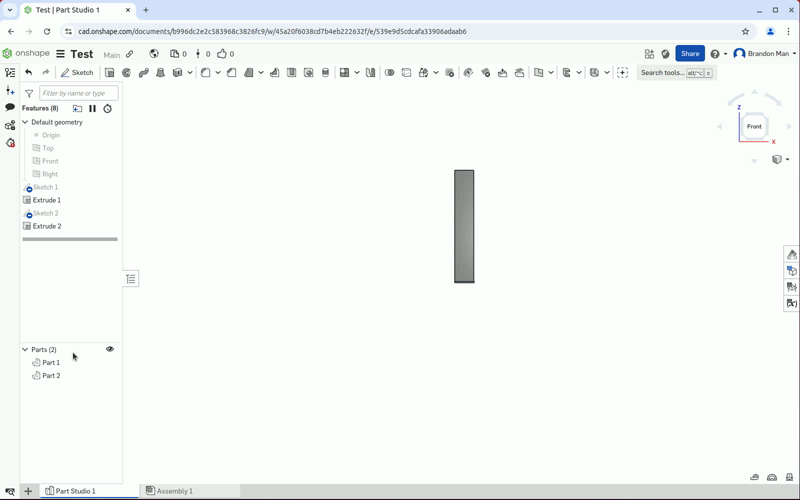
key(shift+p)
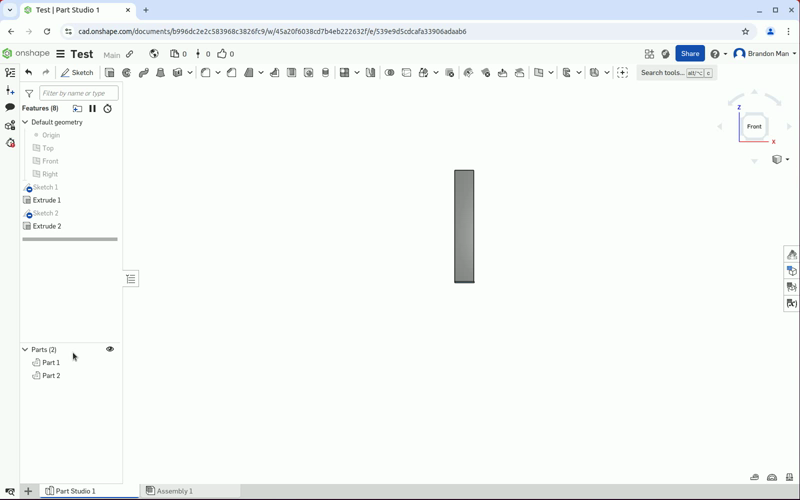
key(space)
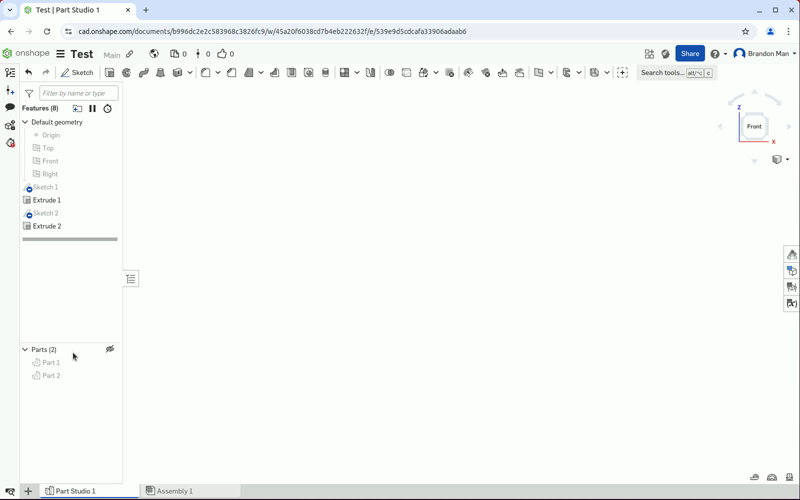
key_down(shift)
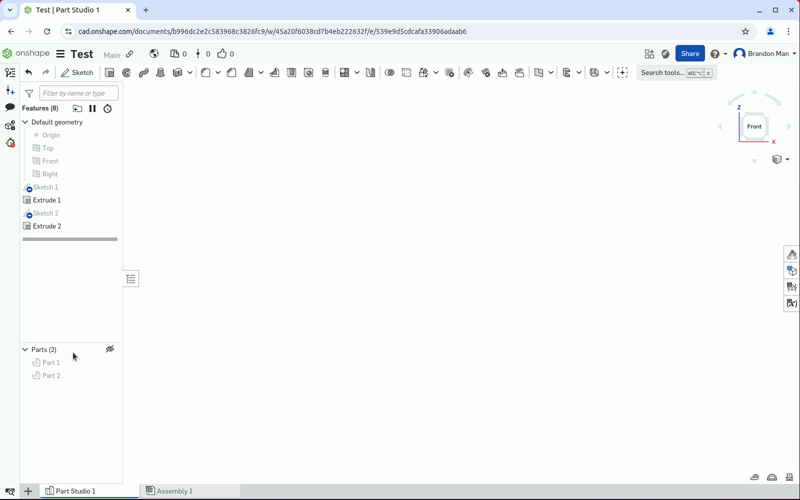
key(left)
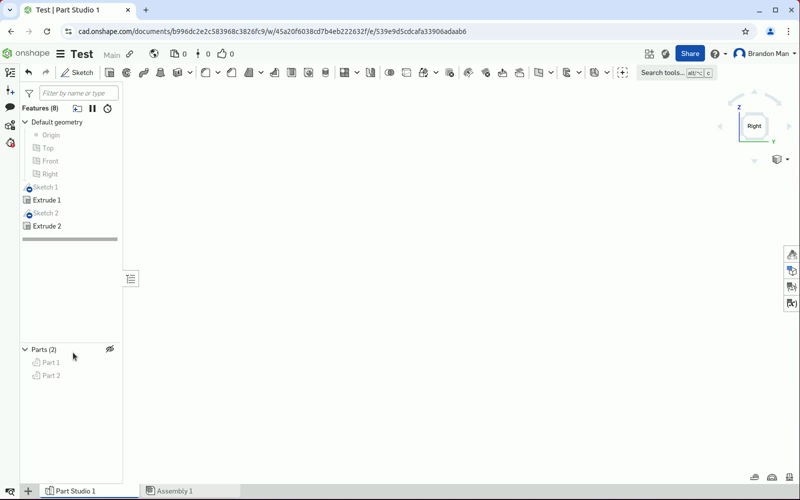
key_up(shift)
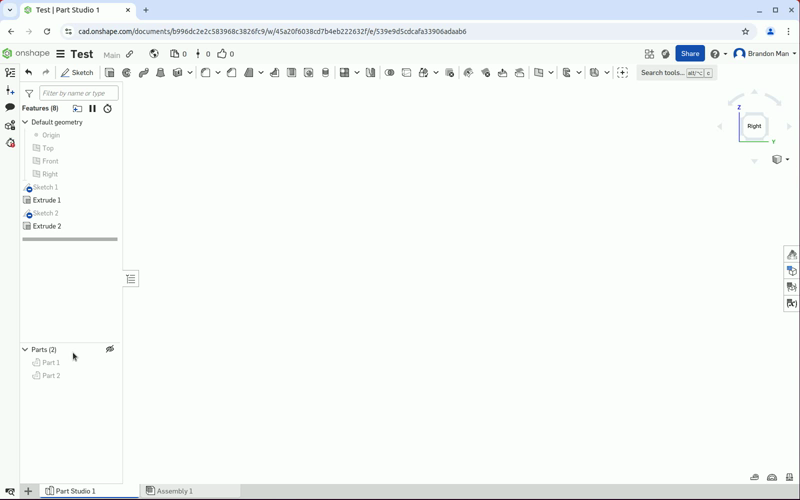
mouse_move(73, 352)
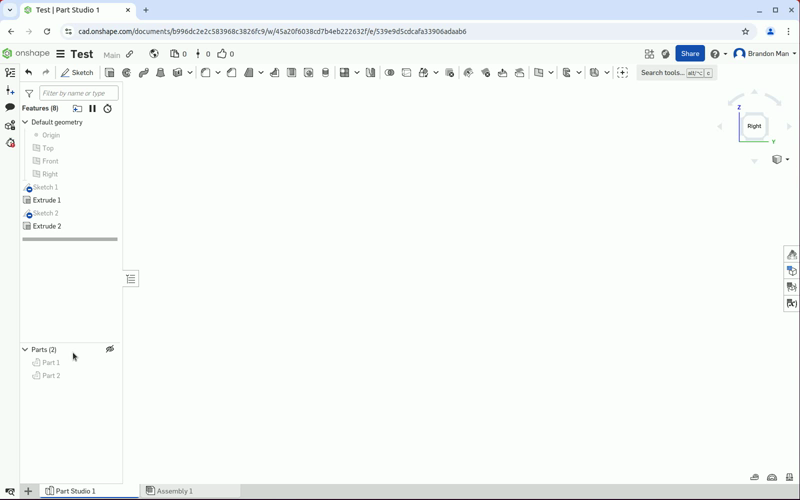
key(shift+y)
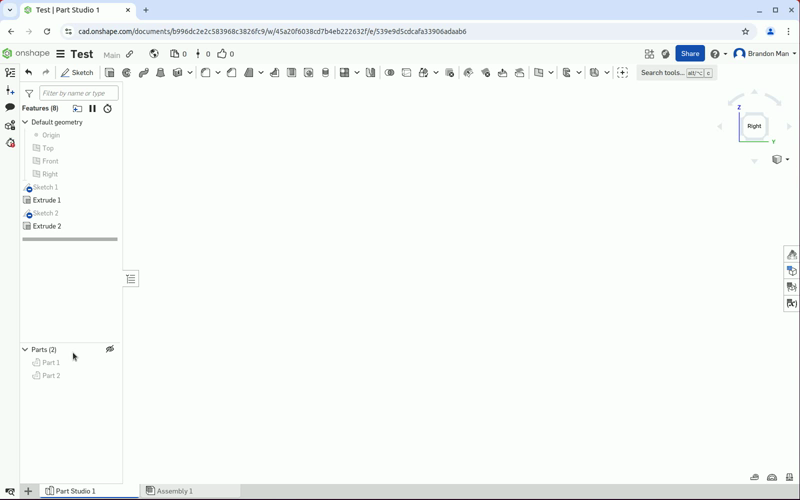
key(shift+s)
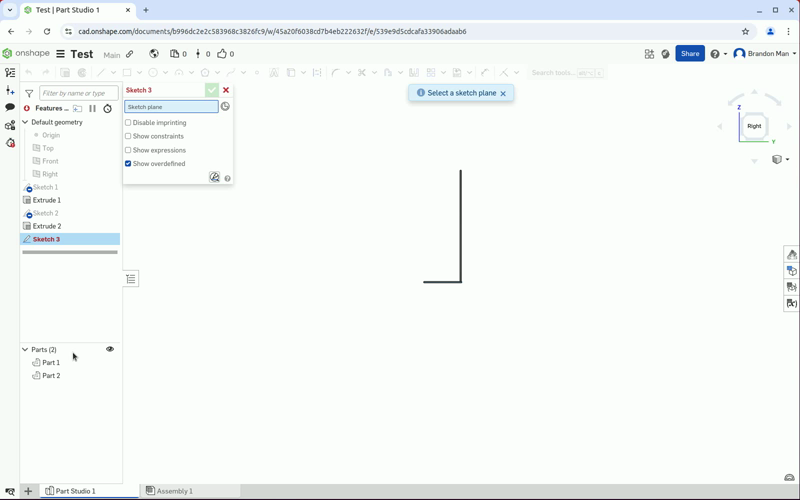
mouse_move(73, 176)
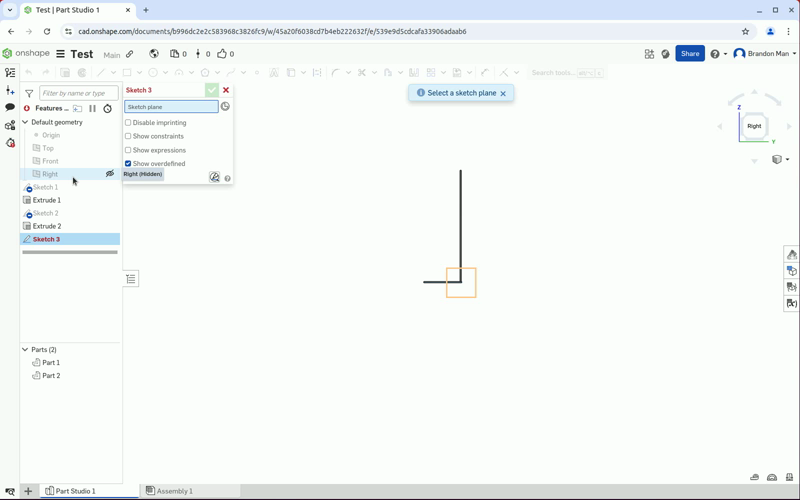
click(73, 176)
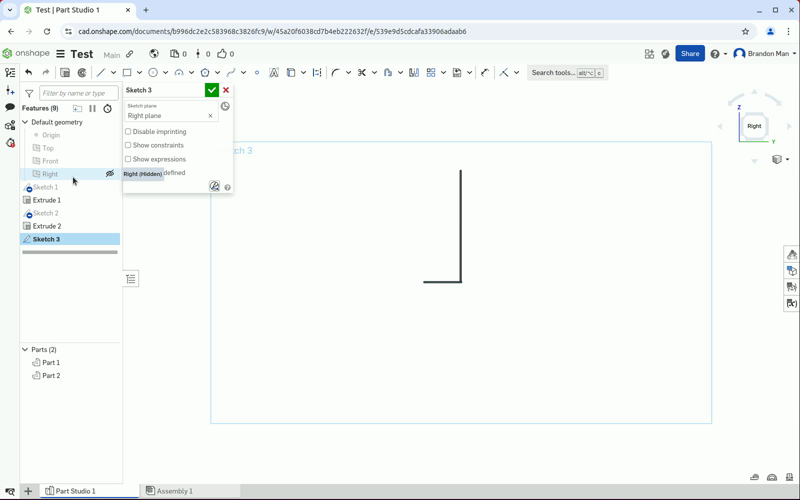
mouse_move(73, 352)
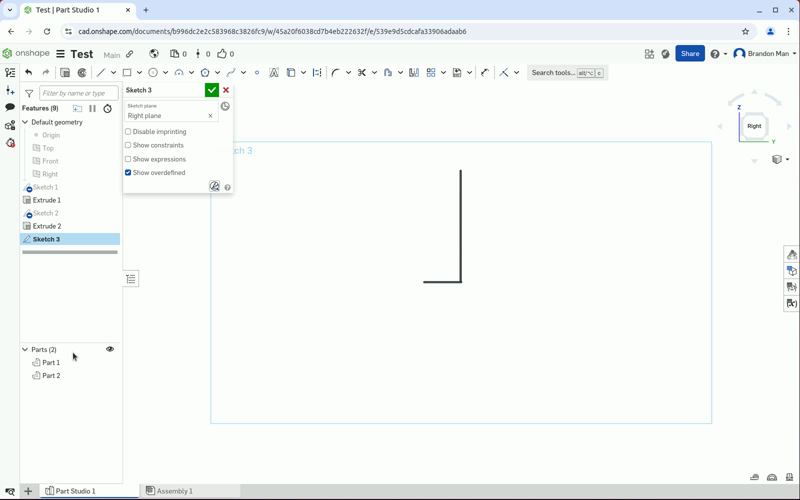
key(y)
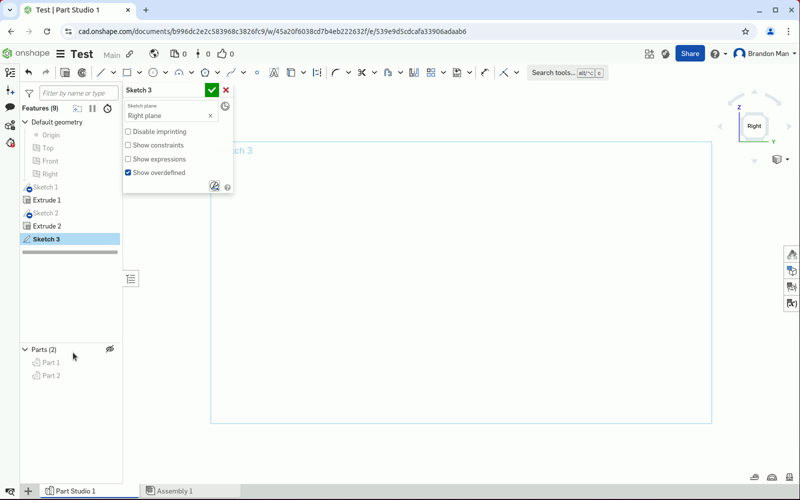
key(l)
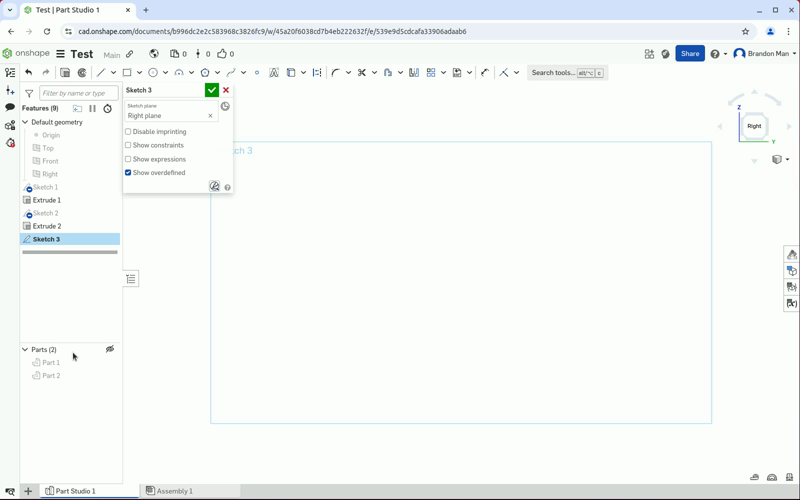
key_down(shift)
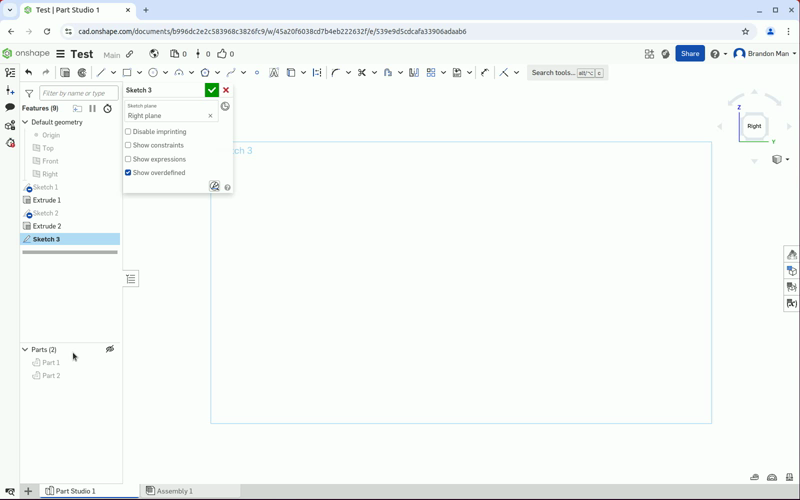
mouse_move(452, 281)
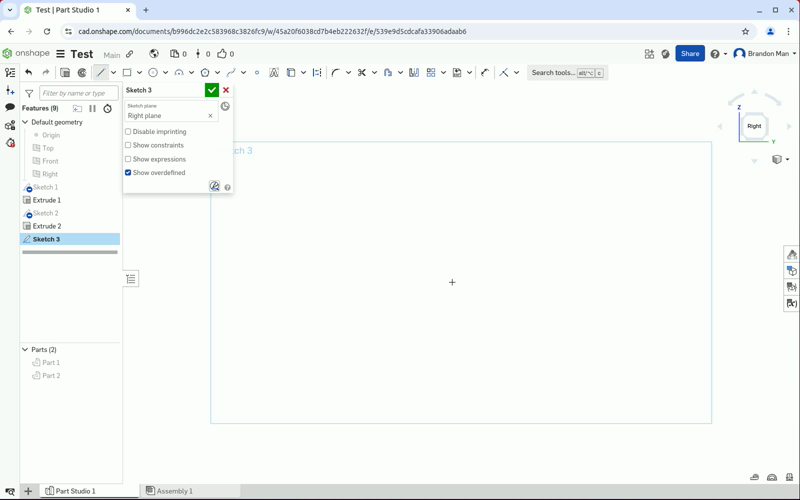
click(452, 281)
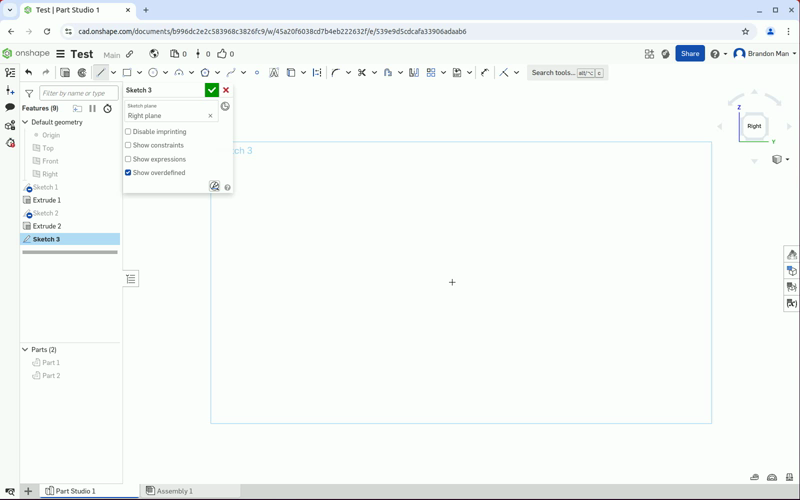
key_up(shift)
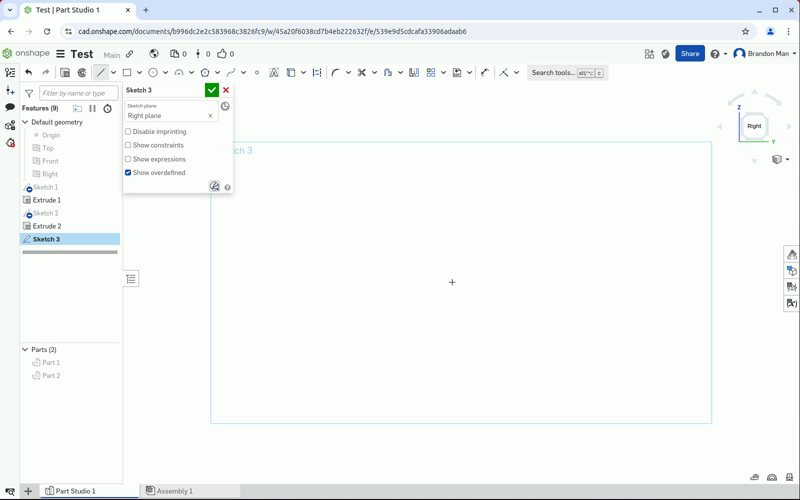
key_down(shift)
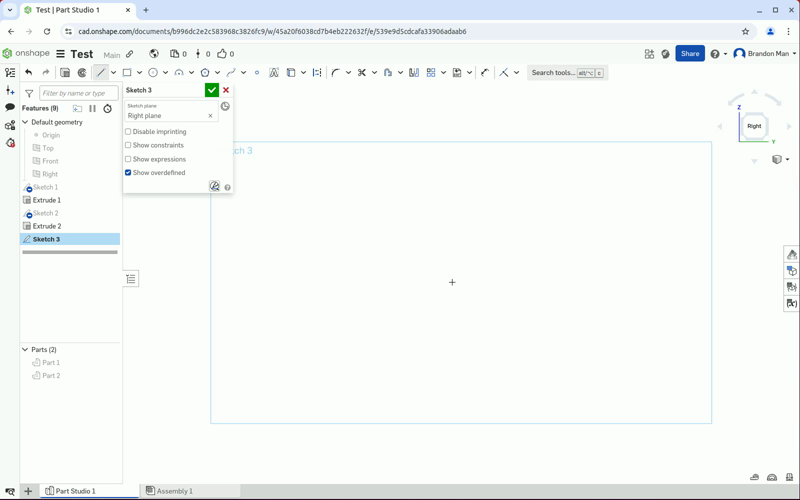
mouse_move(482, 281)
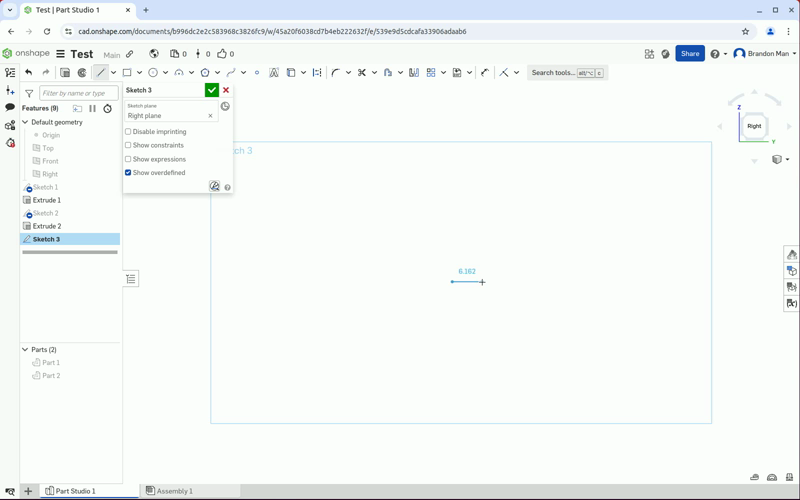
mouse_move(461, 281)
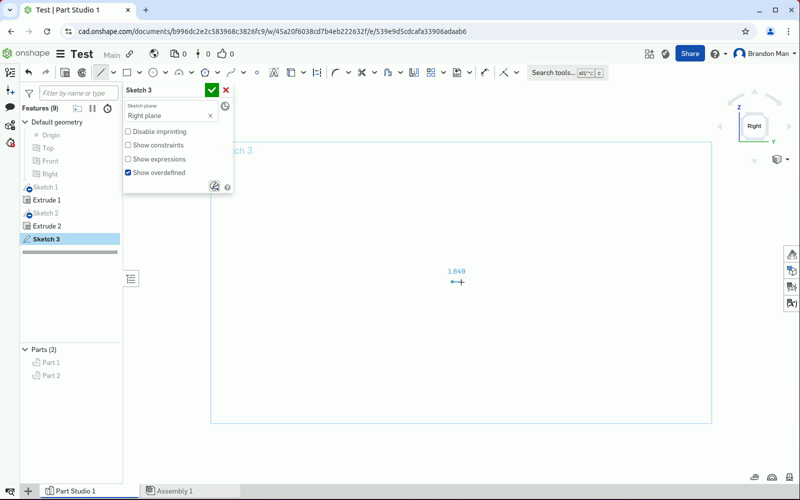
click(461, 281)
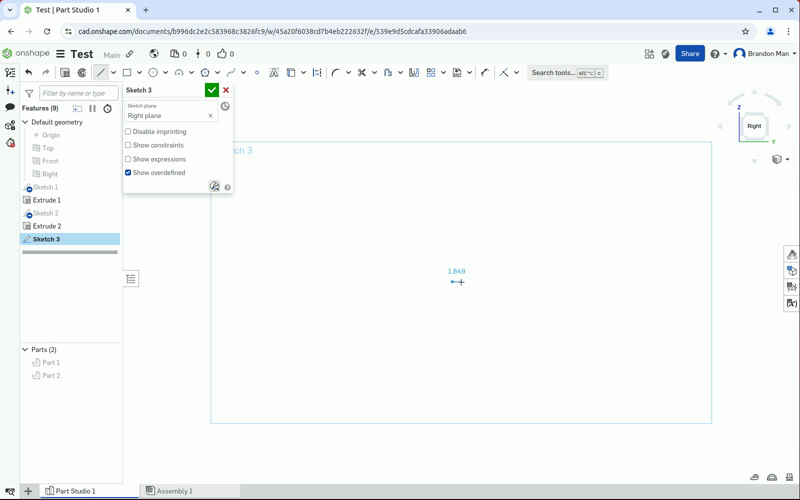
key_up(shift)
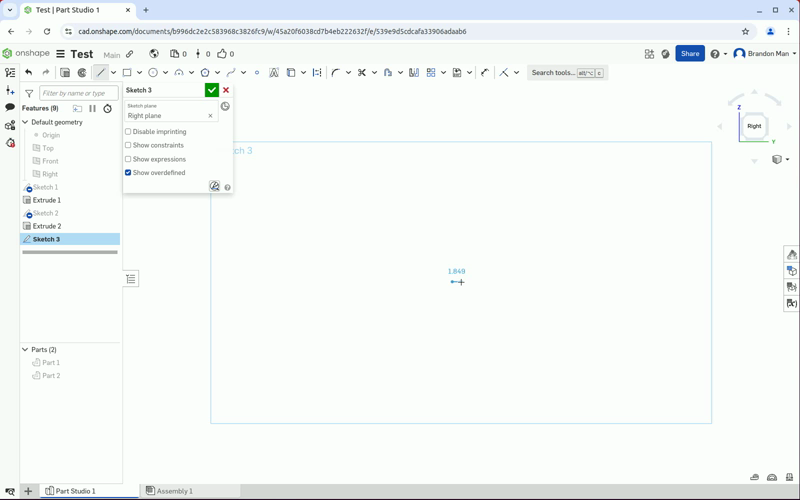
key_down(shift)
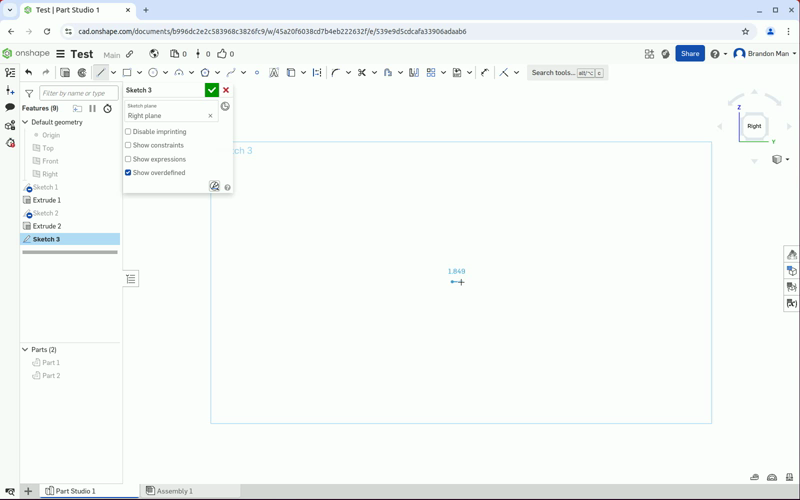
mouse_move(491, 281)
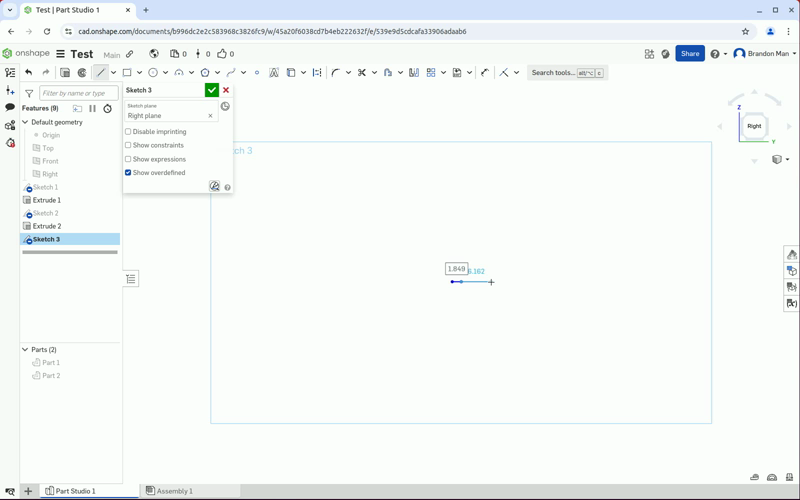
mouse_move(461, 272)
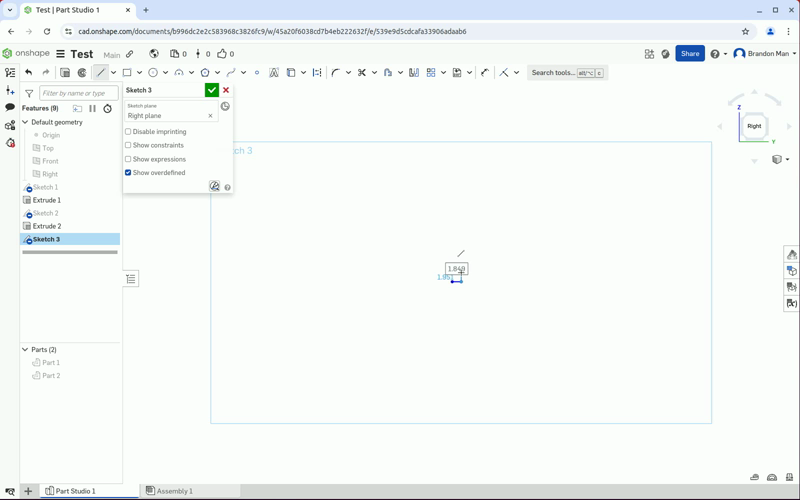
click(461, 272)
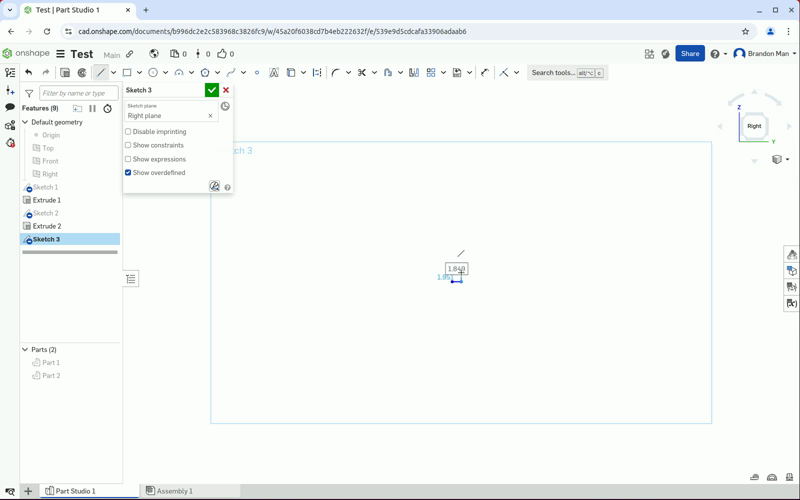
key_up(shift)
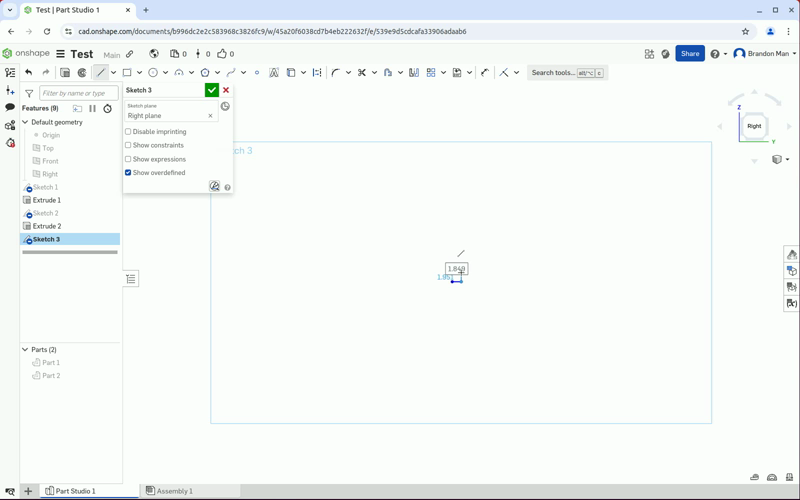
mouse_move(491, 272)
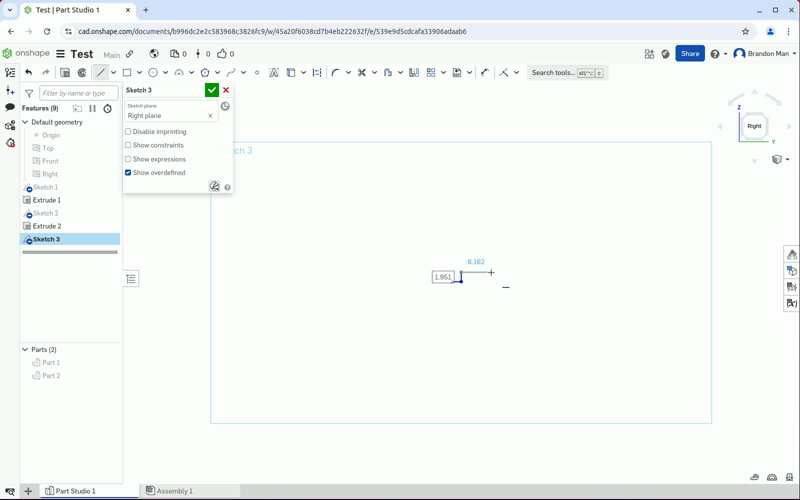
key_down(shift)
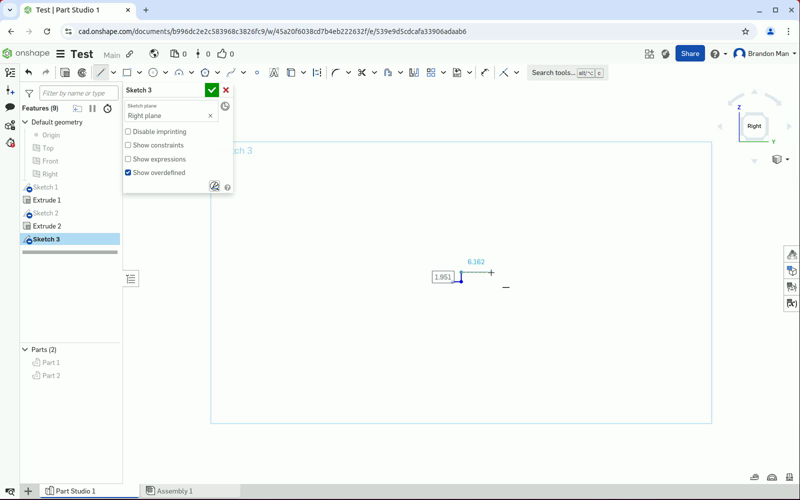
mouse_move(452, 281)
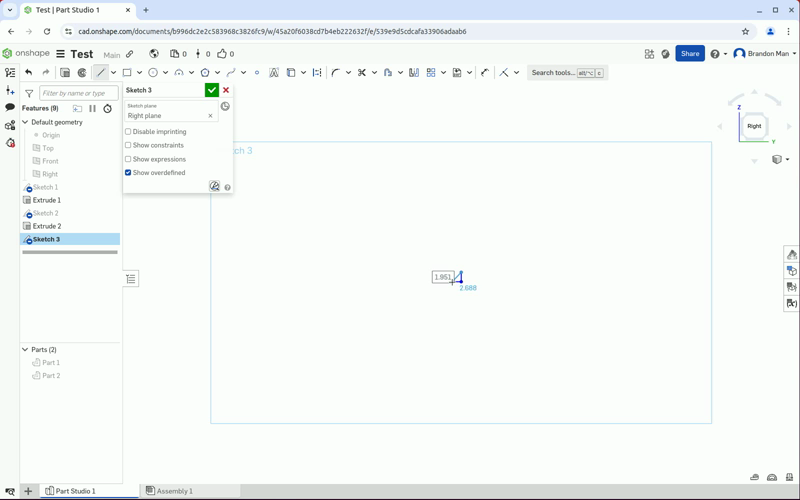
key_up(shift)
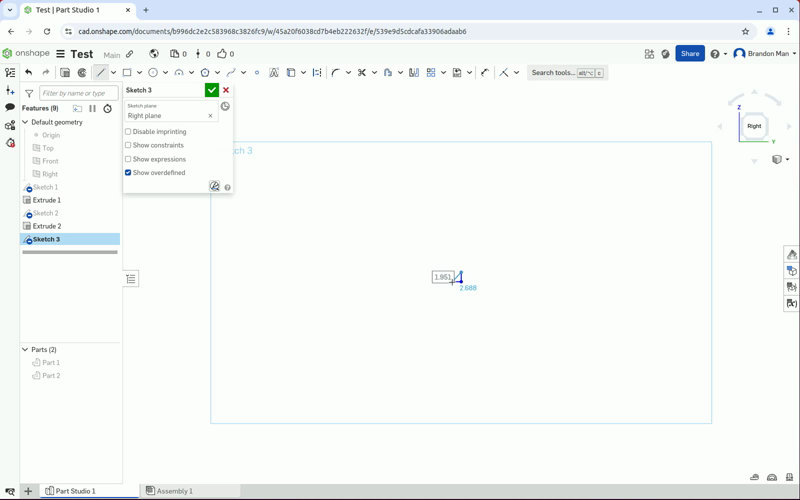
click(452, 281)
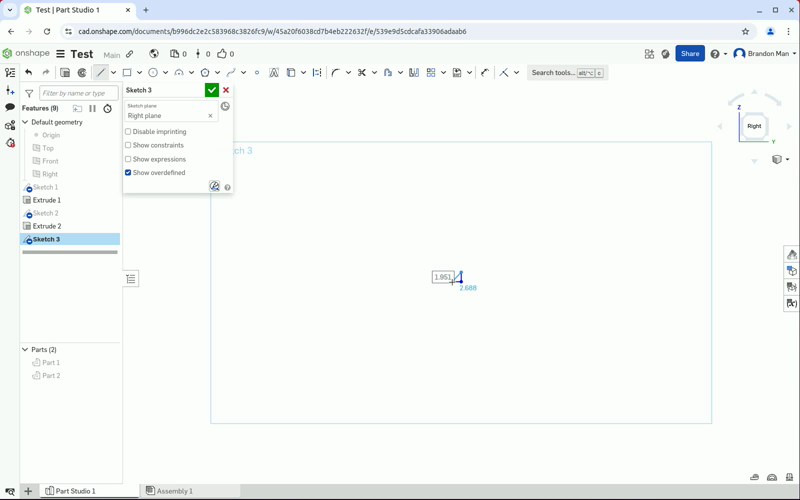
key(esc)
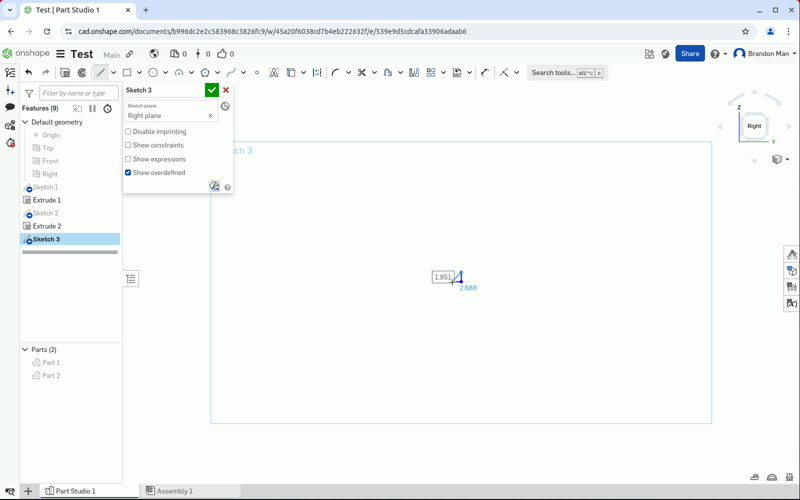
mouse_move(457, 278)
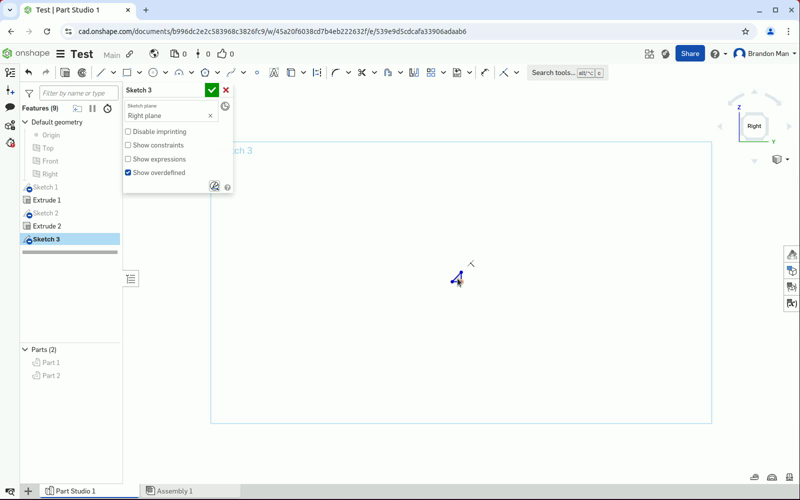
scroll(6)
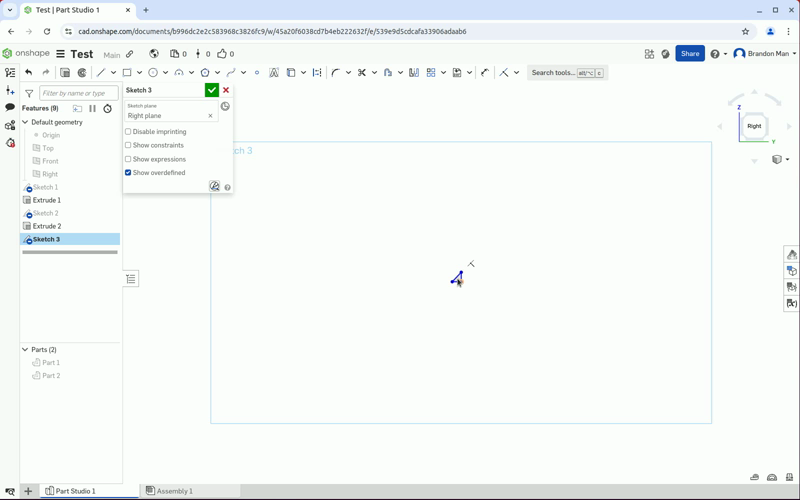
scroll(6)
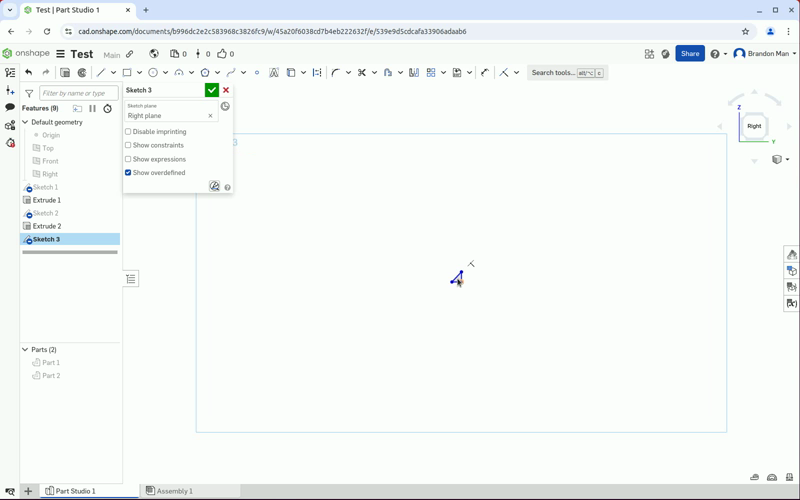
scroll(6)
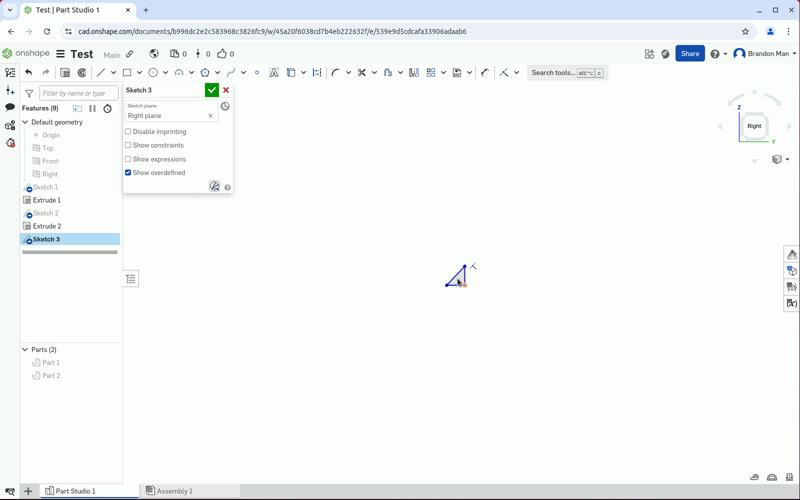
scroll(6)
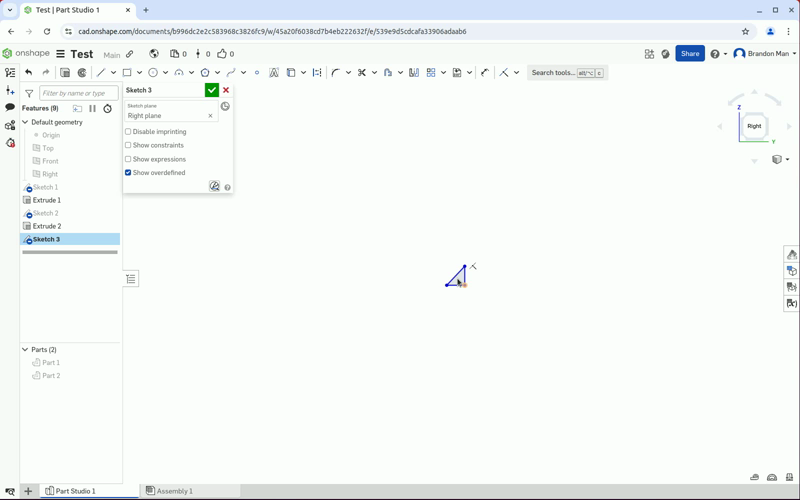
scroll(6)
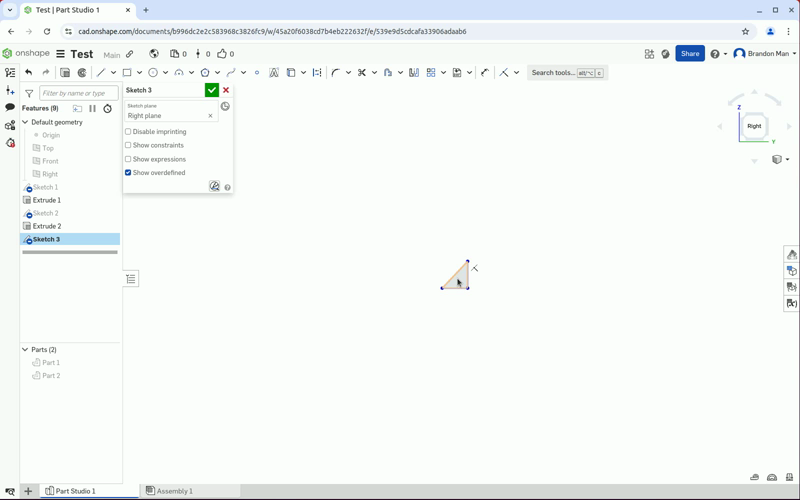
scroll(6)
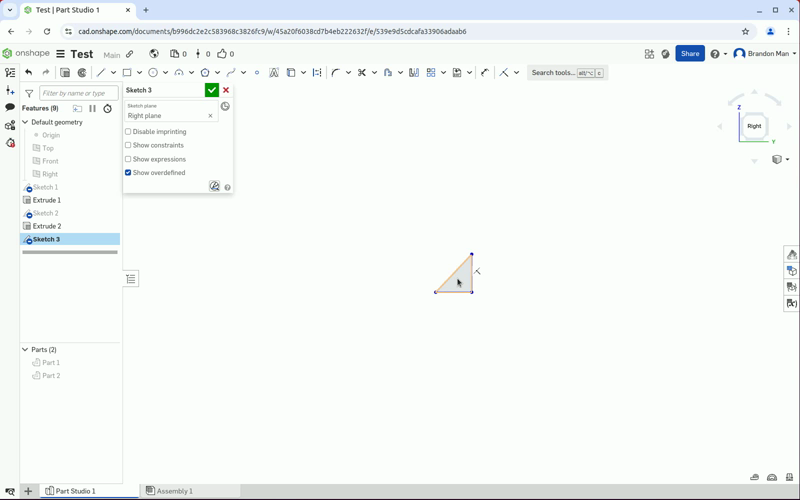
scroll(6)
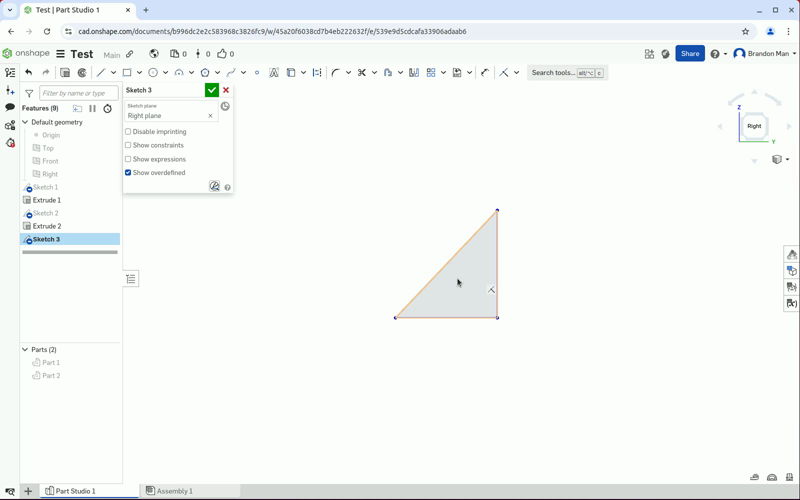
click(457, 278)
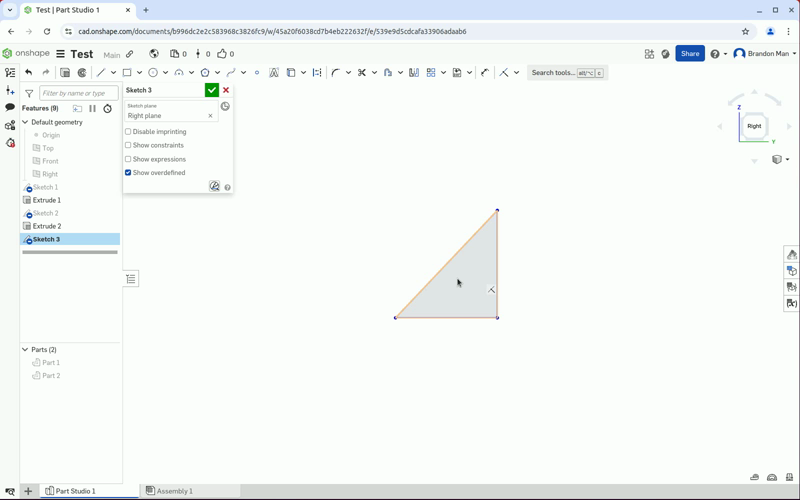
scroll(-6)
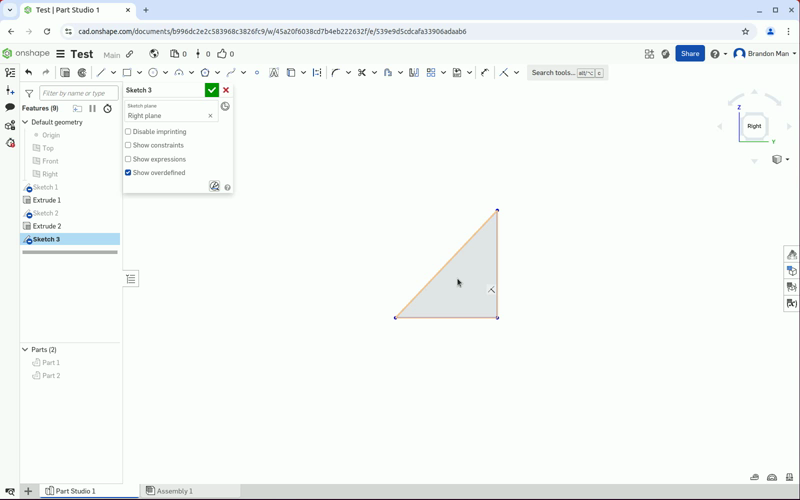
scroll(-6)
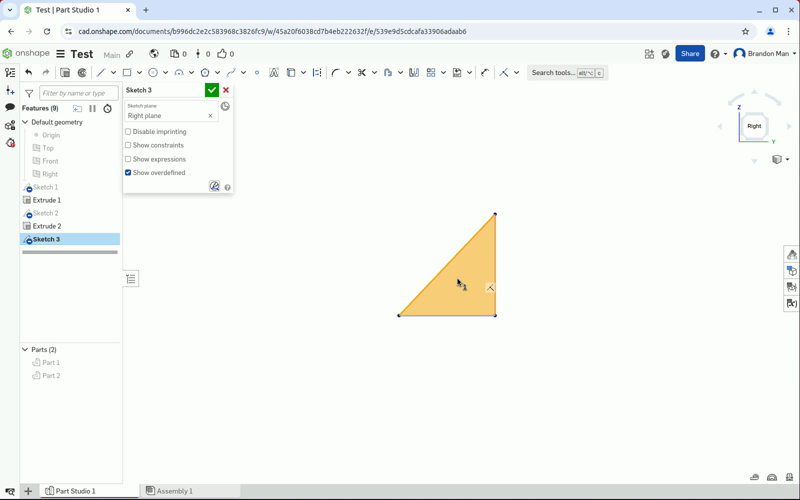
scroll(-6)
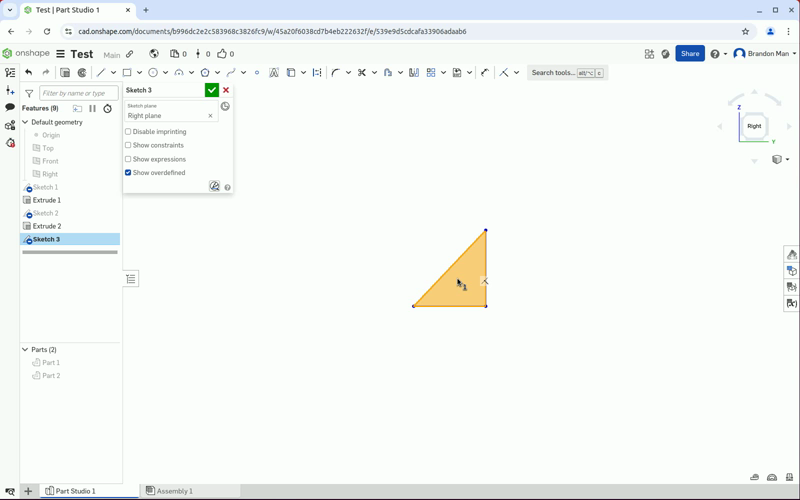
scroll(-6)
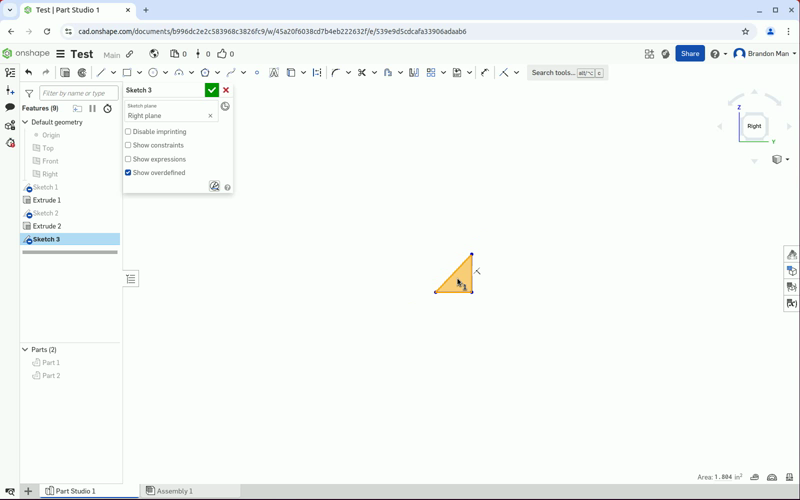
scroll(-6)
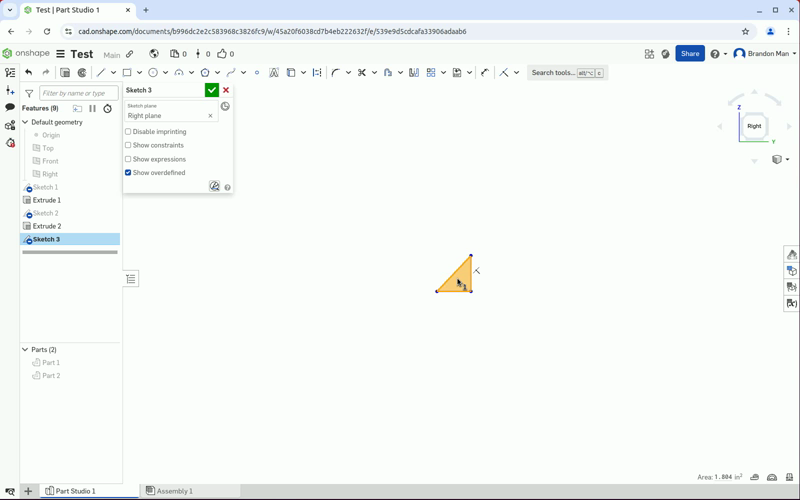
scroll(-6)
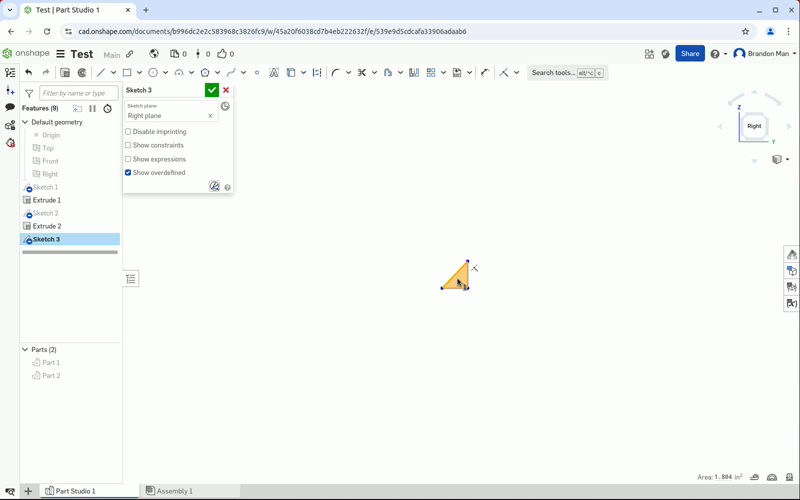
scroll(-6)
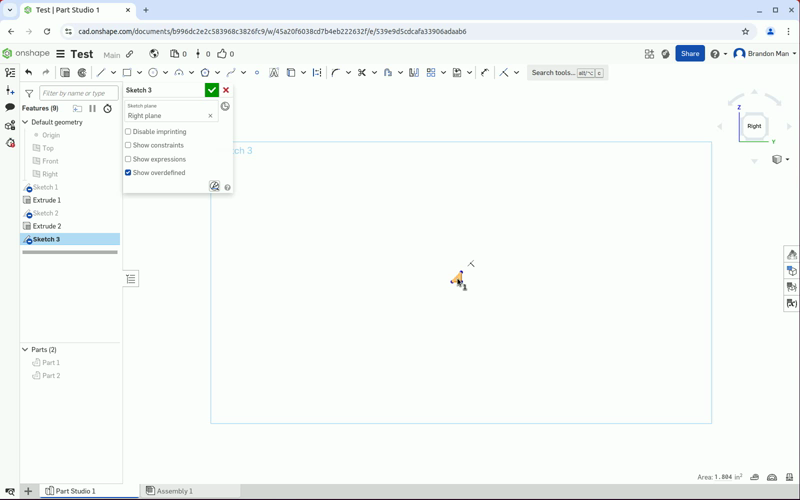
mouse_move(73, 352)
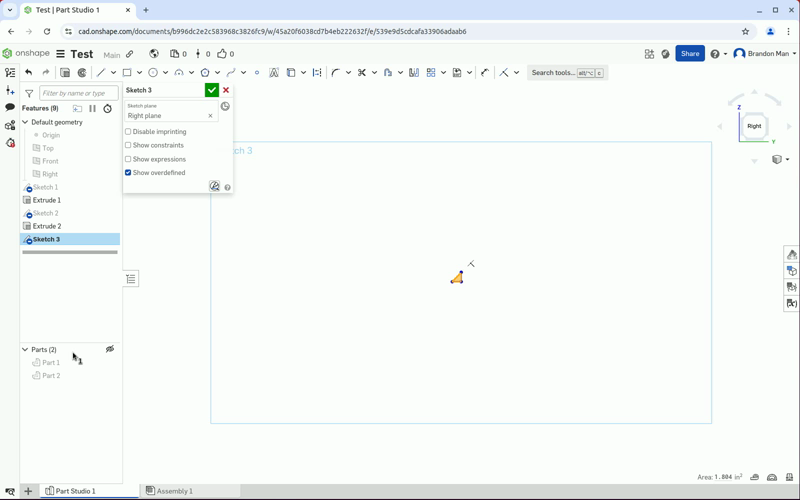
key(shift+y)
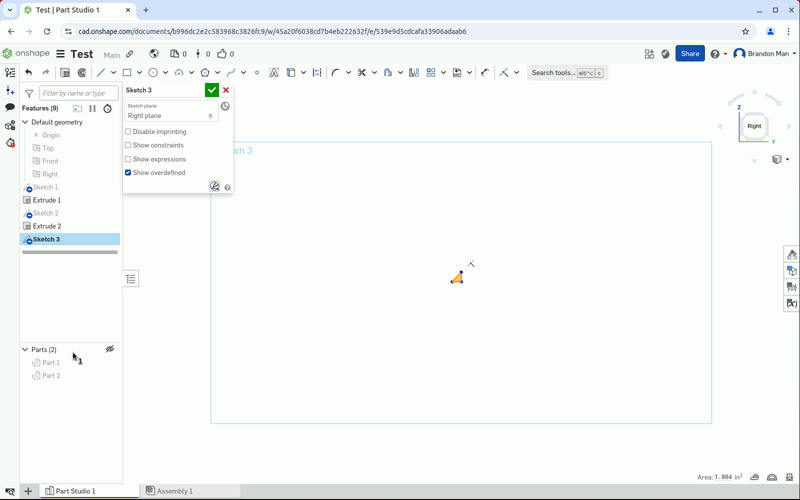
key(shift+e)
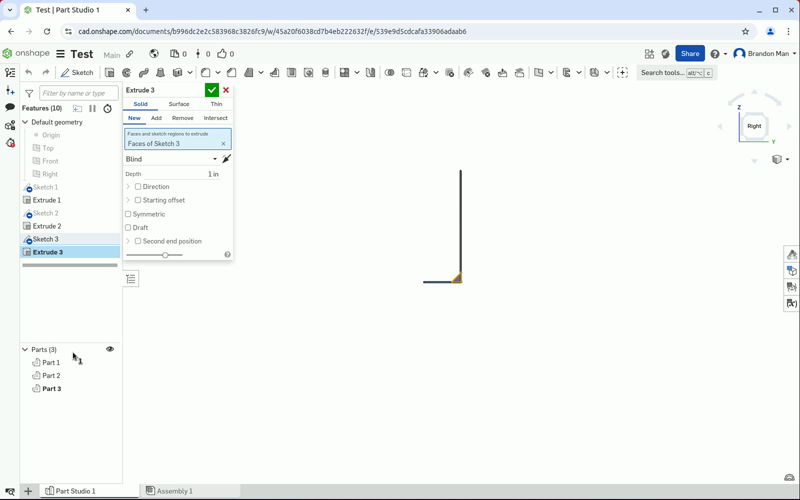
mouse_move(143, 106)
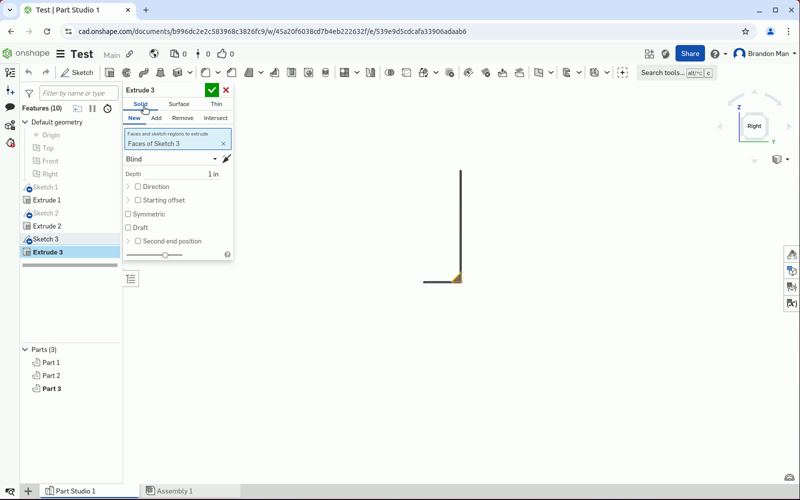
click(143, 106)
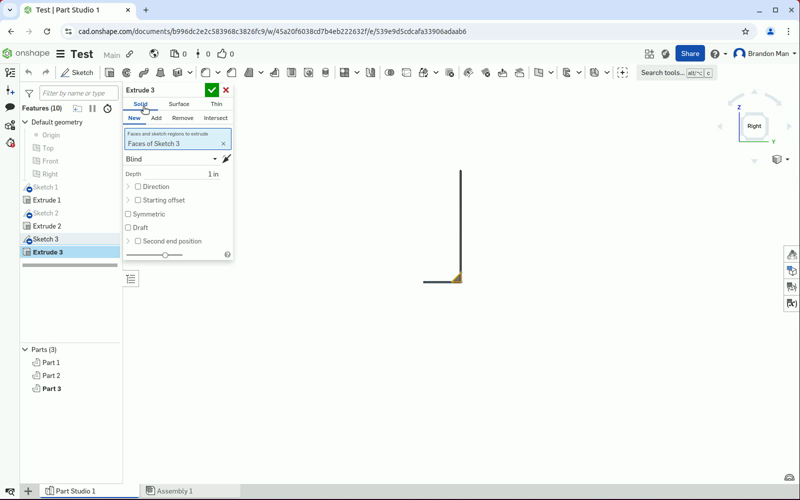
mouse_move(137, 120)
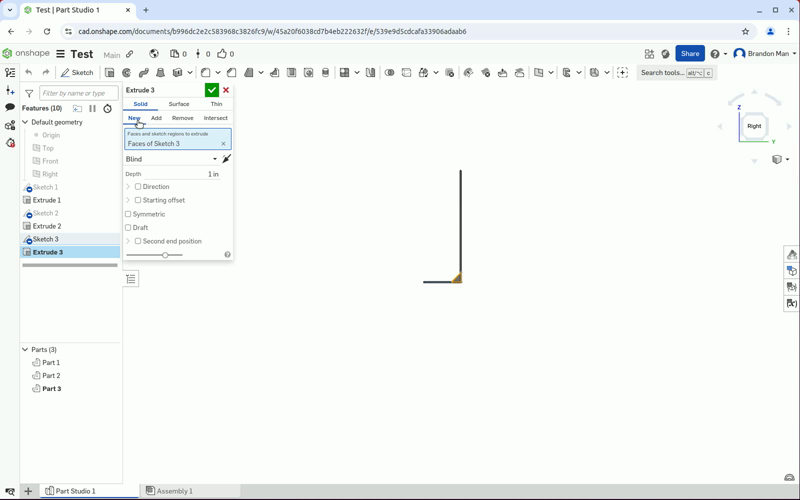
click(137, 120)
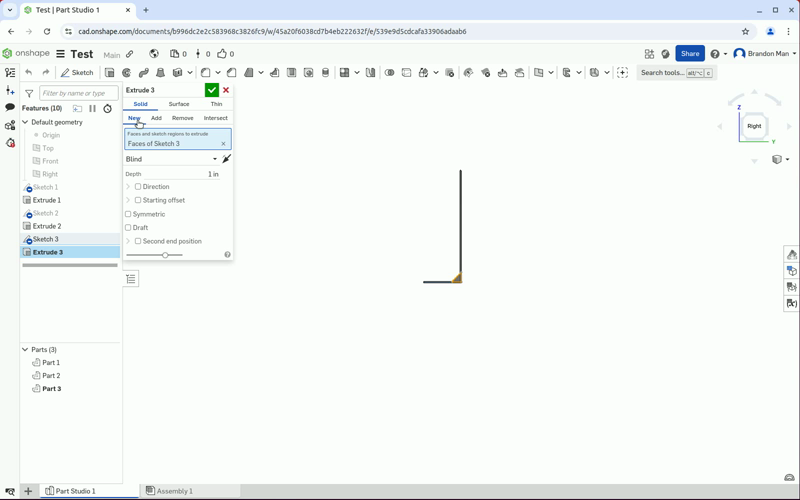
key(tab, 4)
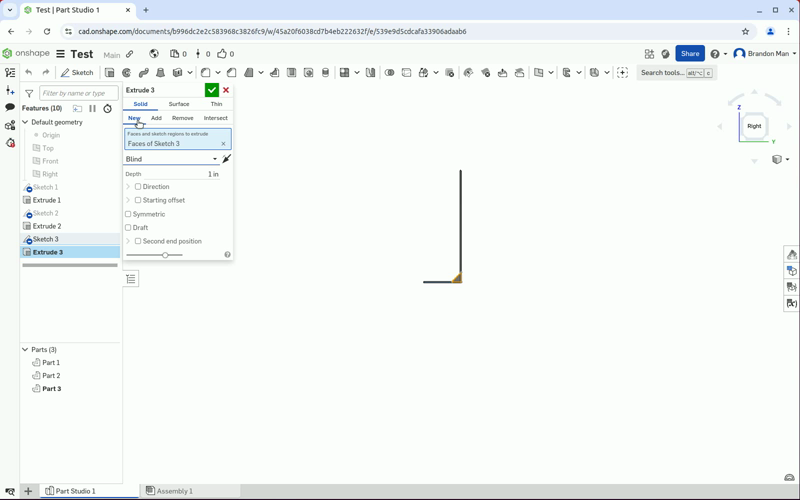
text(2.648)
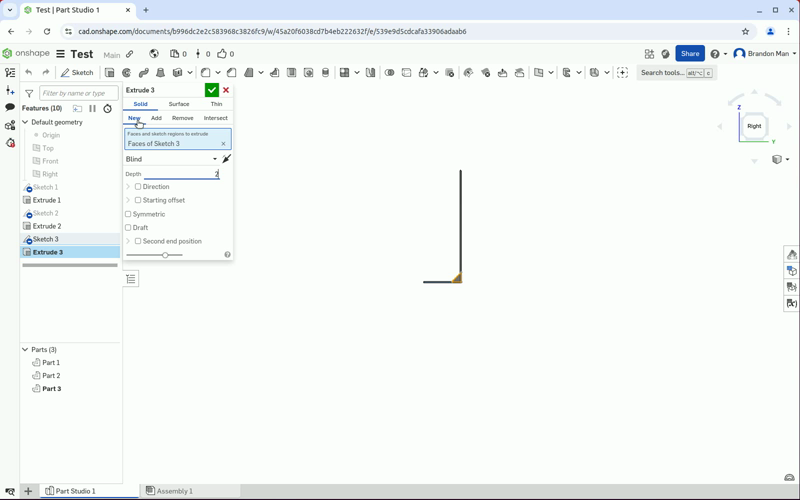
key(tab, 3)
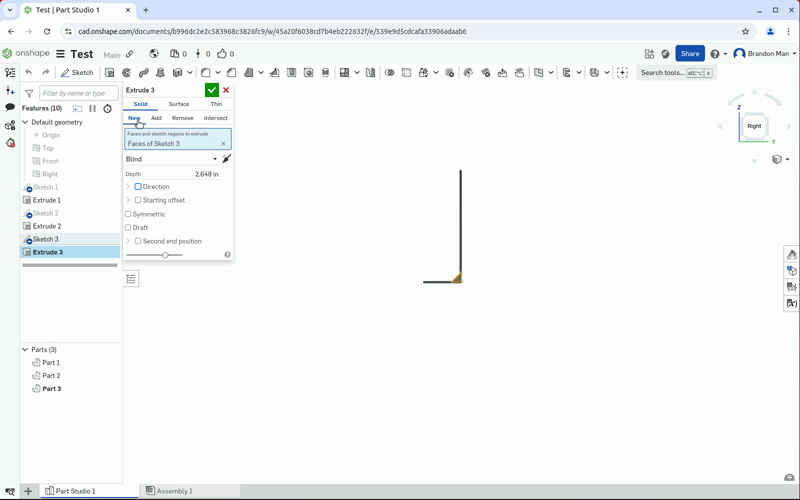
key(tab, 2)
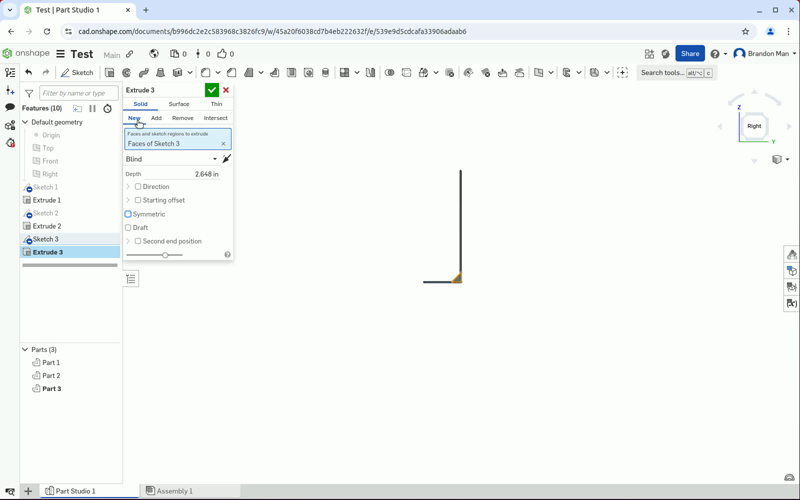
key(space)
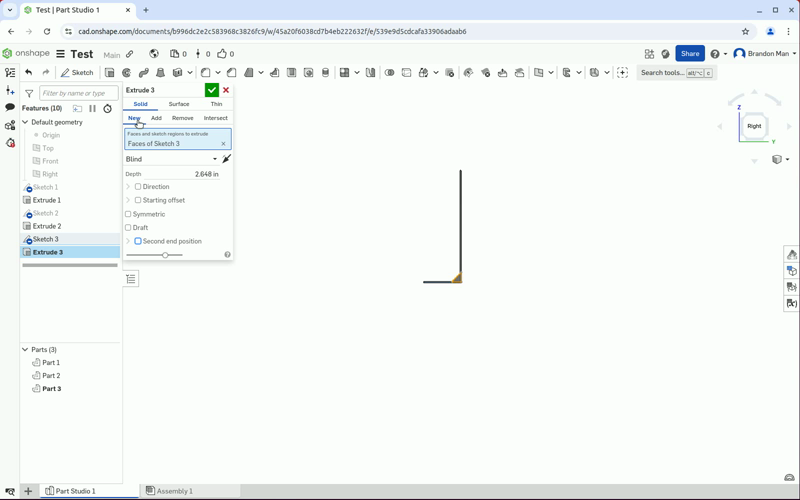
key(tab, 3)
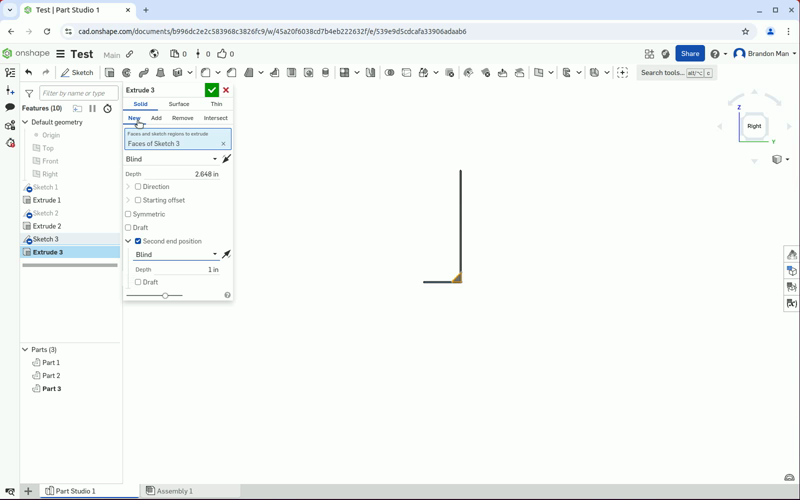
text(1.204)
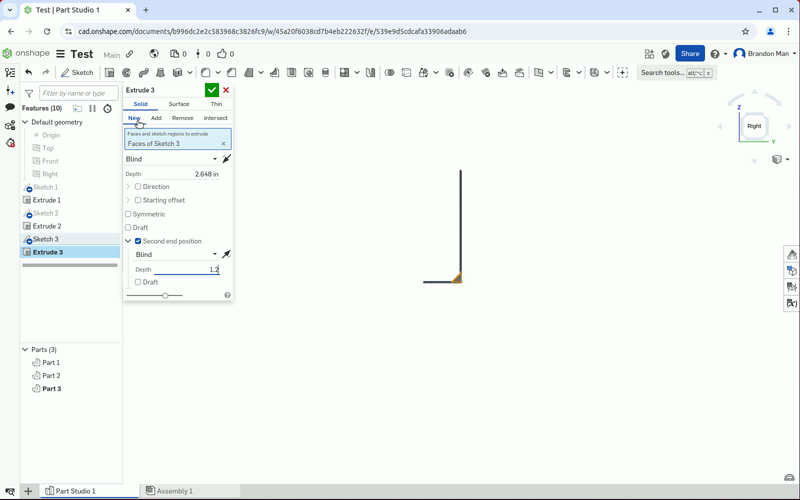
key(enter)
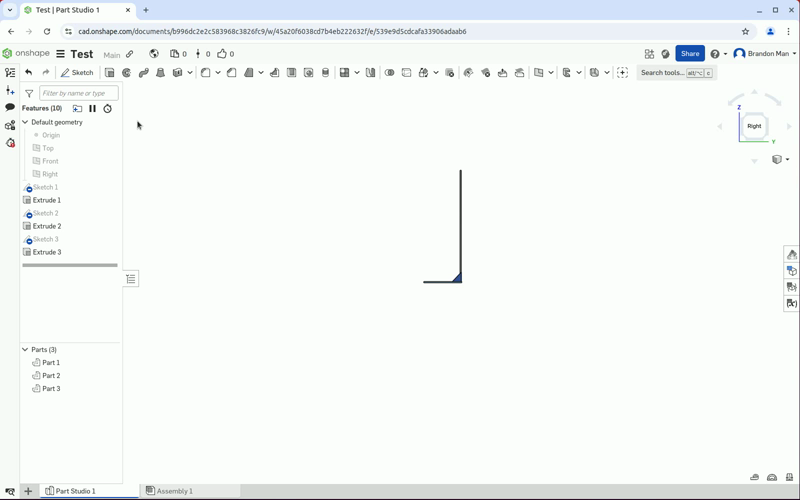
key(shift+h)
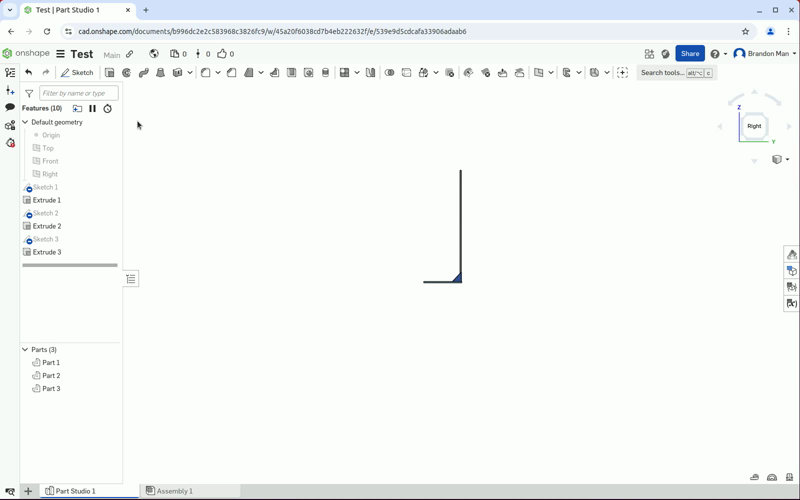
key(shift+h)
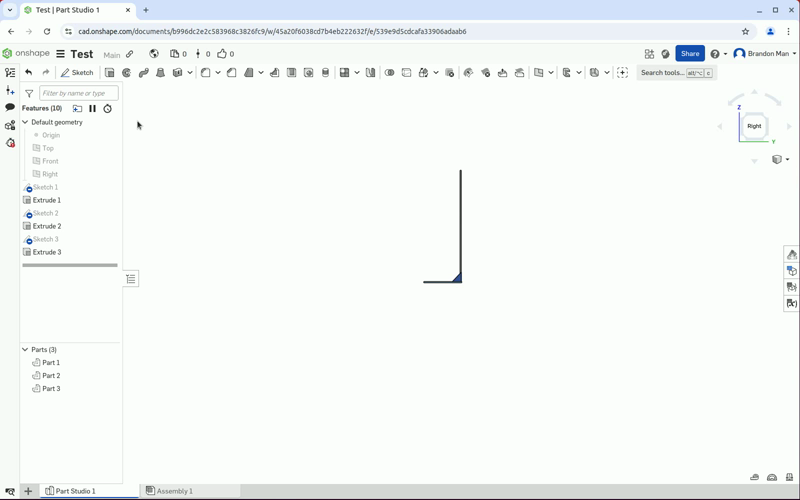
mouse_move(73, 189)
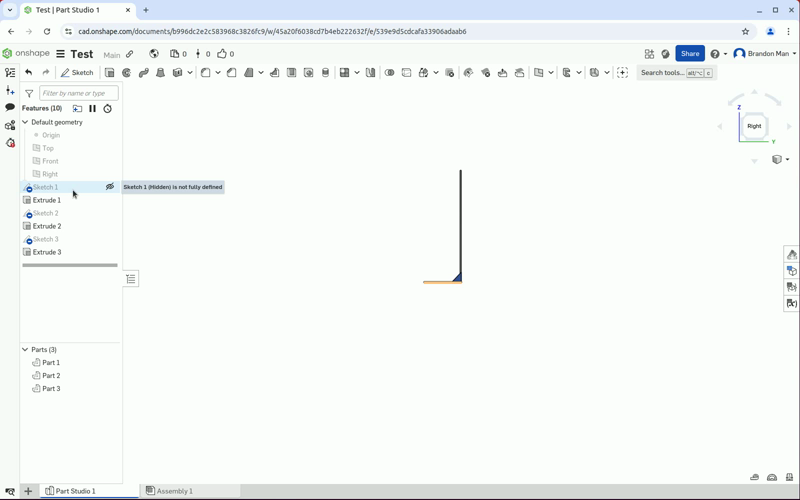
click(73, 189)
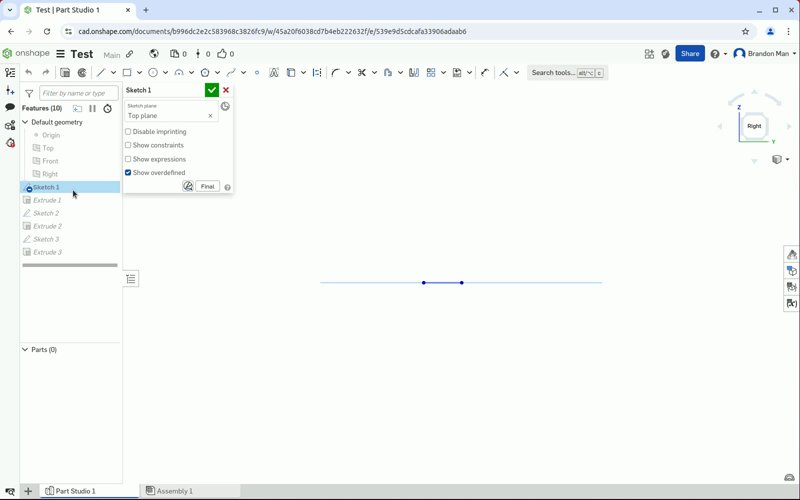
mouse_move(229, 92)
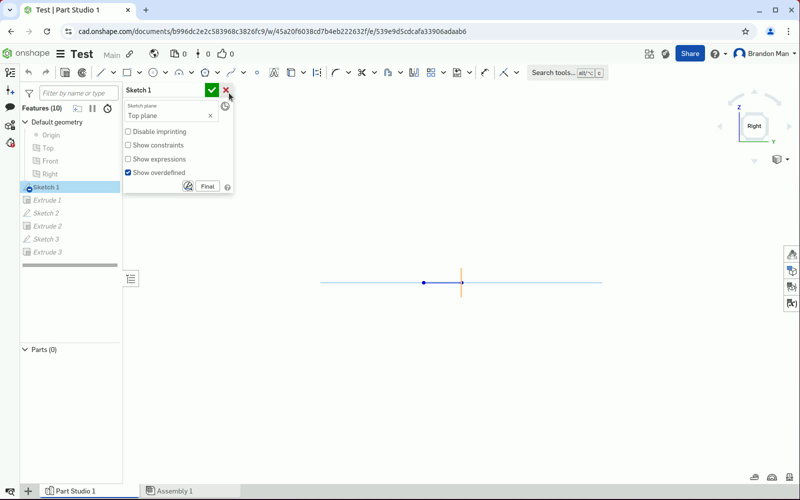
click(229, 92)
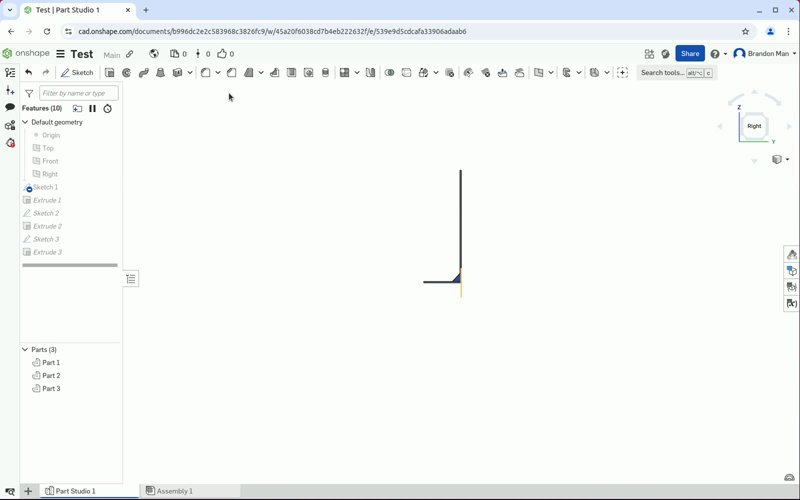
mouse_move(73, 352)
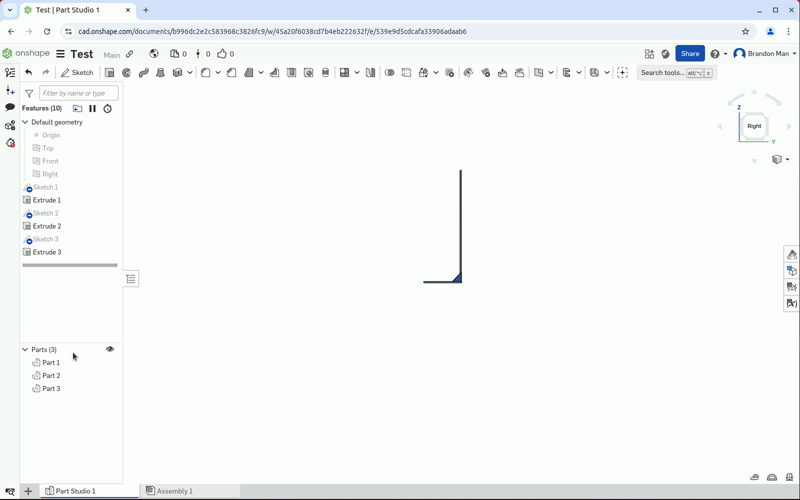
key(y)
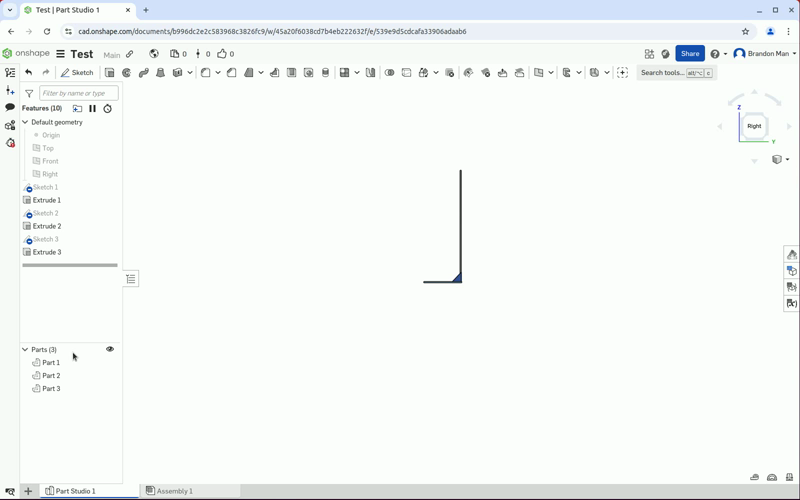
key(shift+p)
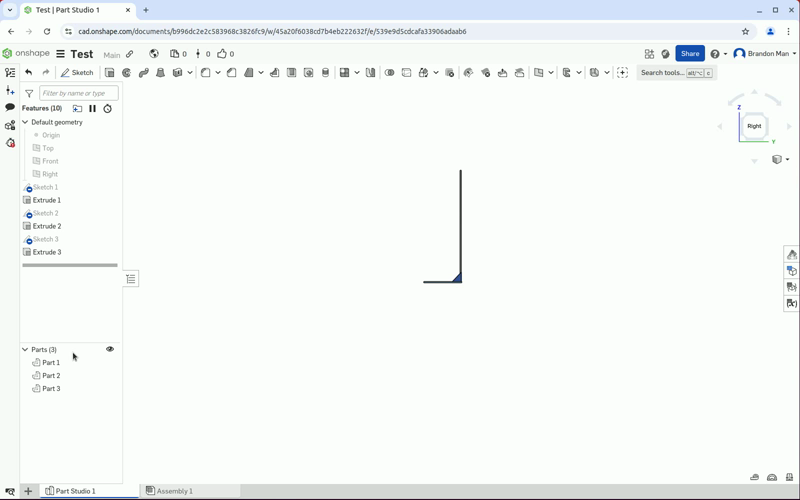
key(space)
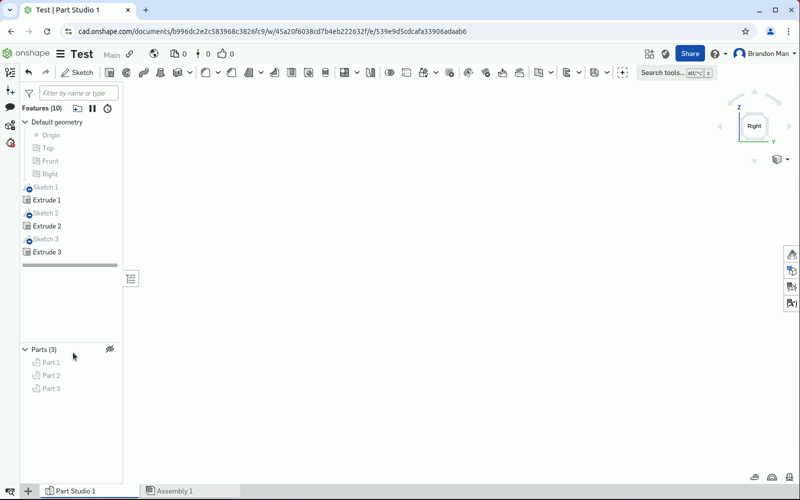
key_down(shift)
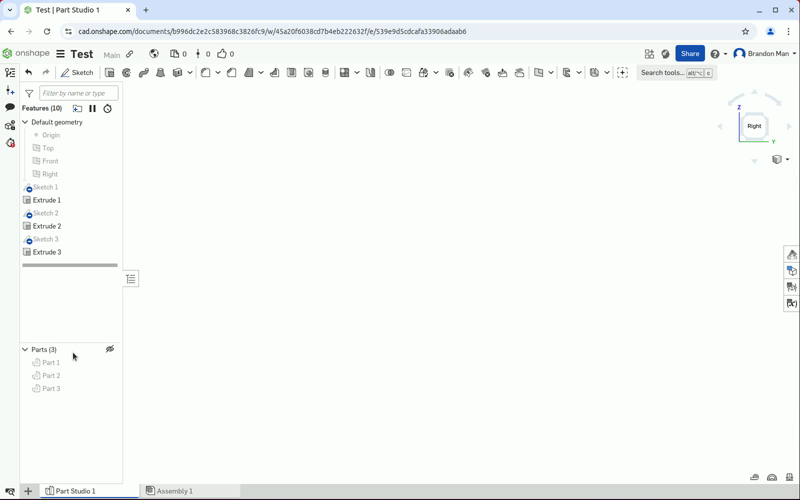
key(right)
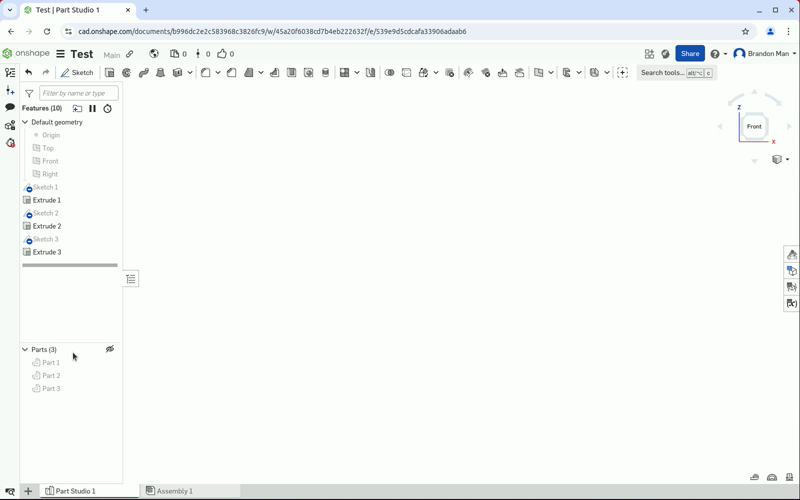
key_up(shift)
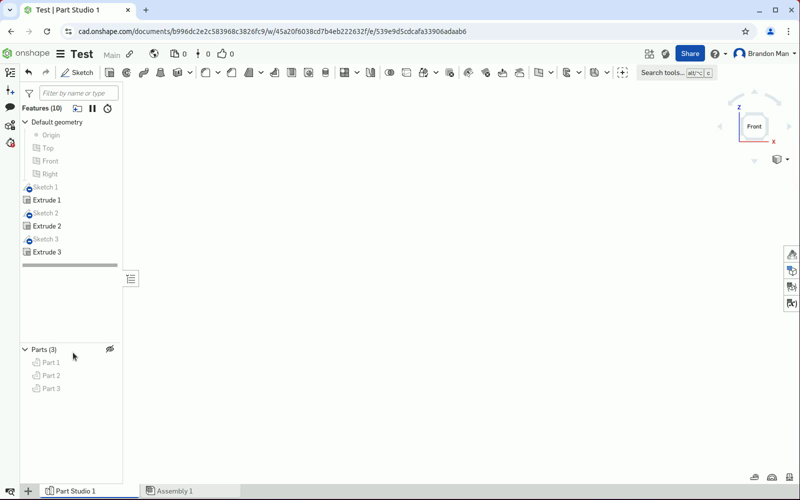
mouse_move(73, 352)
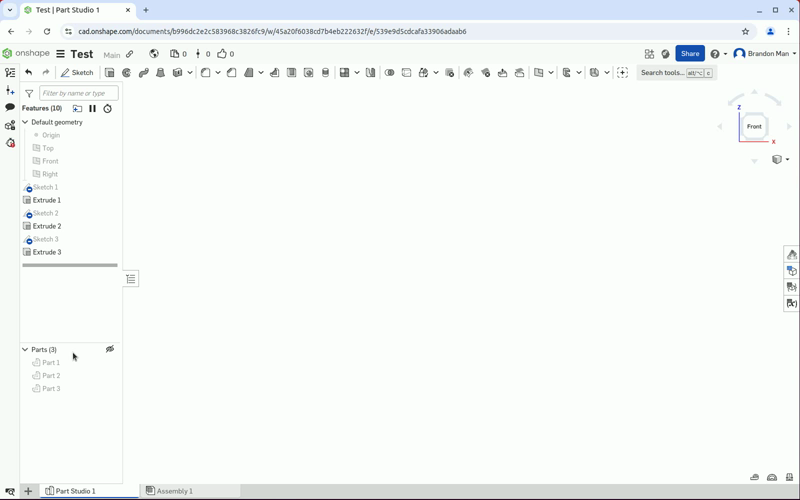
key(shift+y)
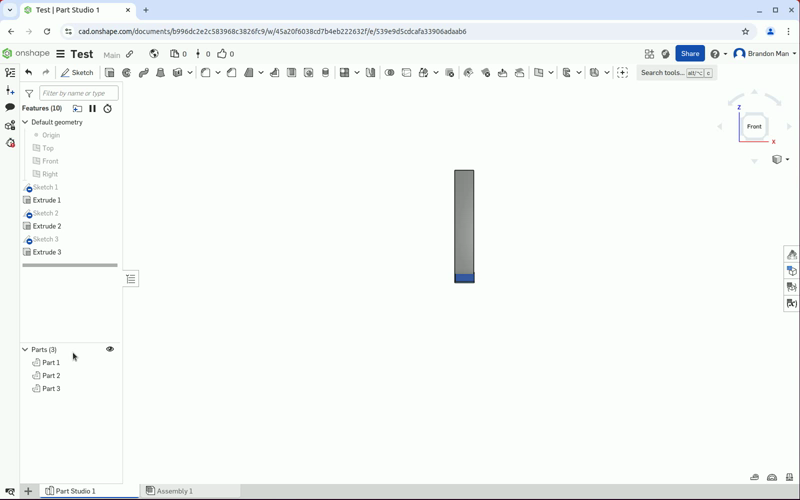
mouse_move(541, 75)
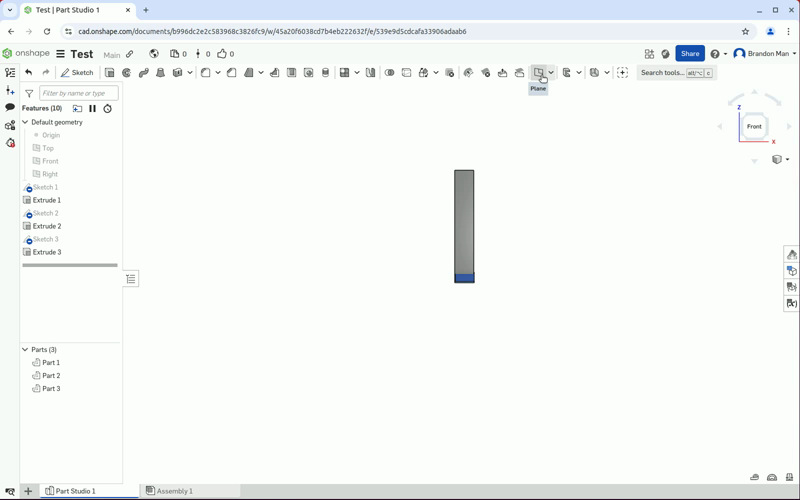
click(541, 75)
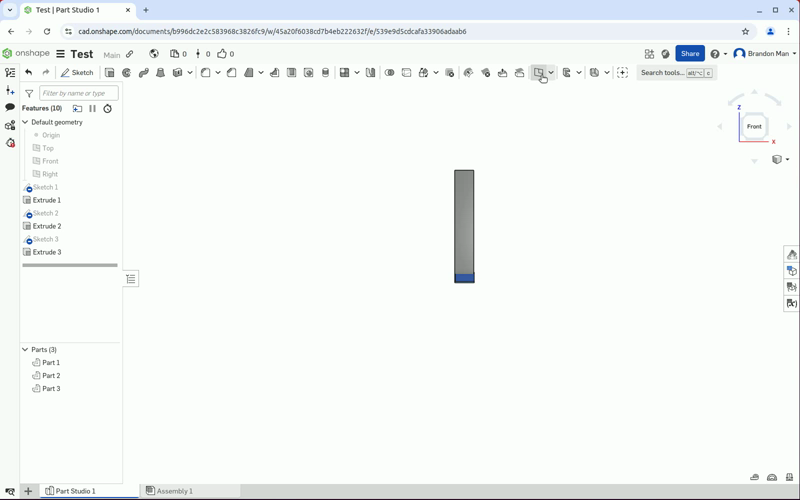
mouse_move(73, 163)
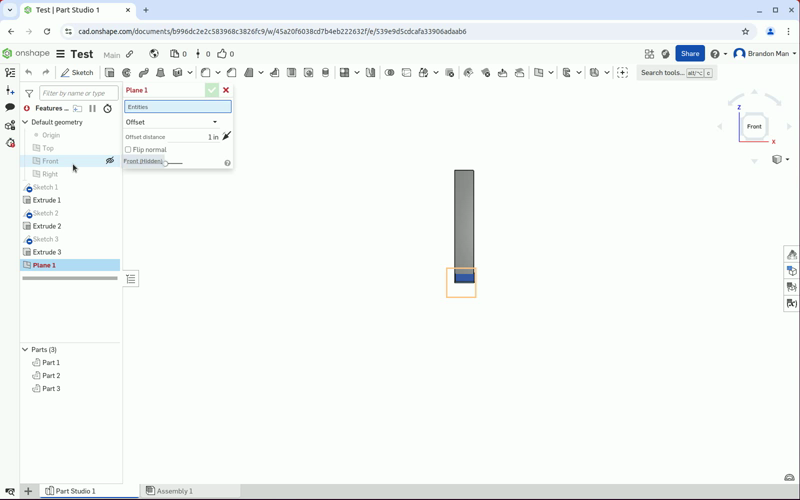
click(73, 163)
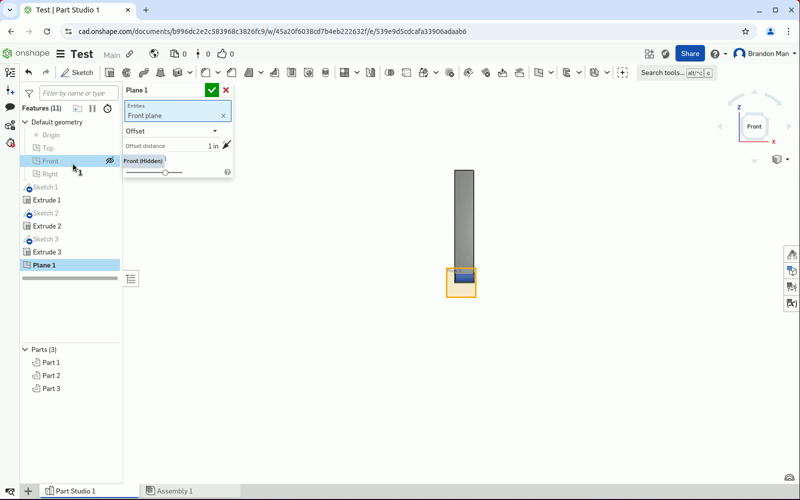
key(tab, 2)
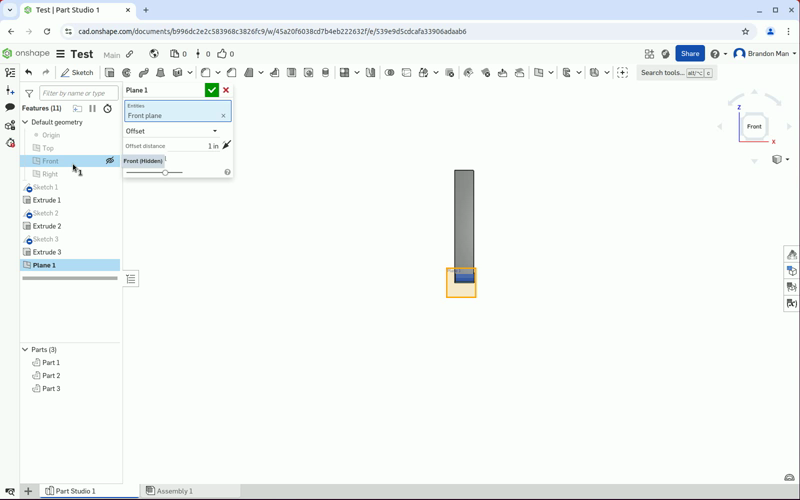
text(0.246)
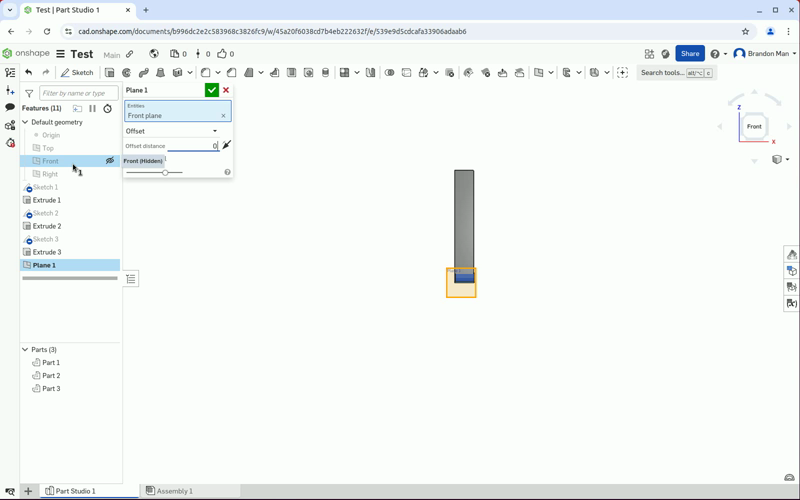
key(enter, 2)
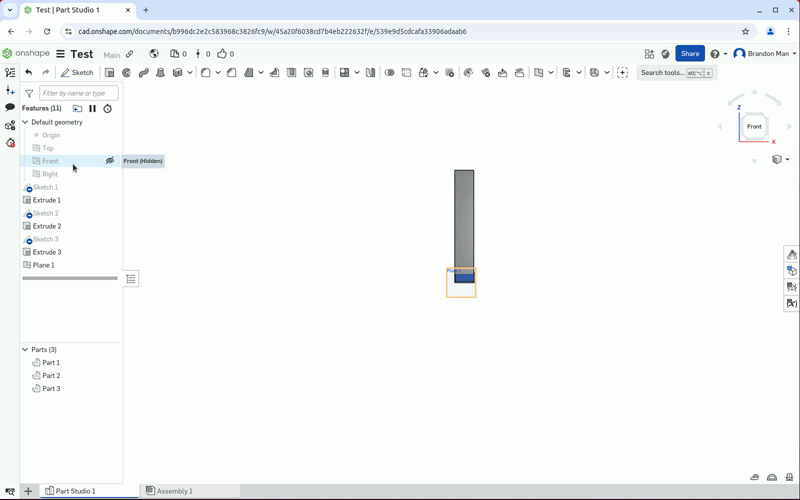
key(shift+s)
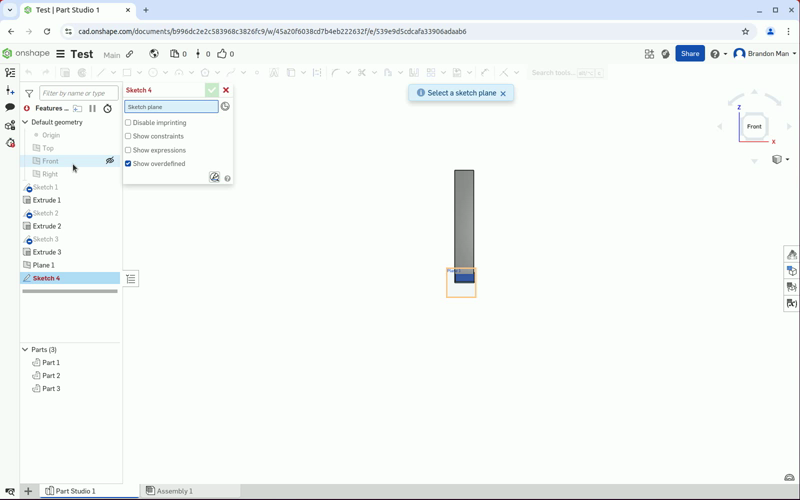
mouse_move(73, 267)
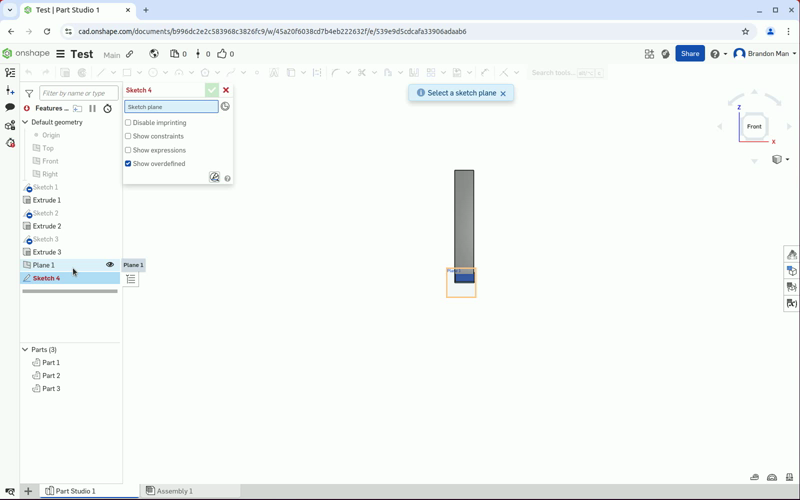
click(73, 267)
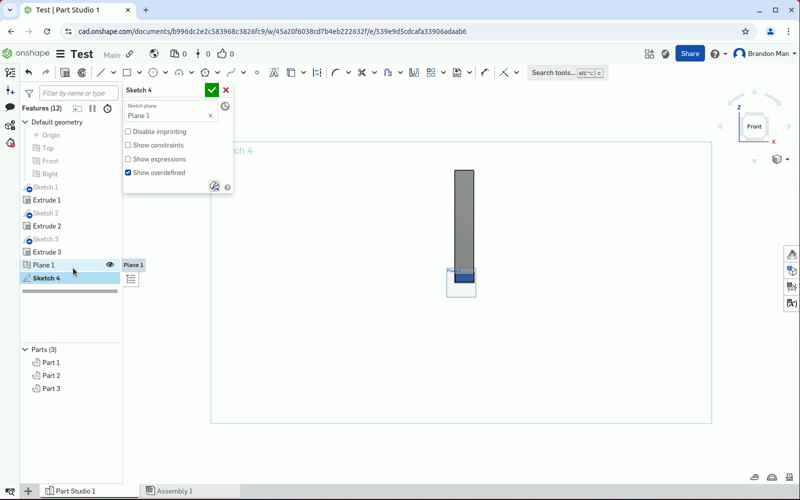
mouse_move(73, 352)
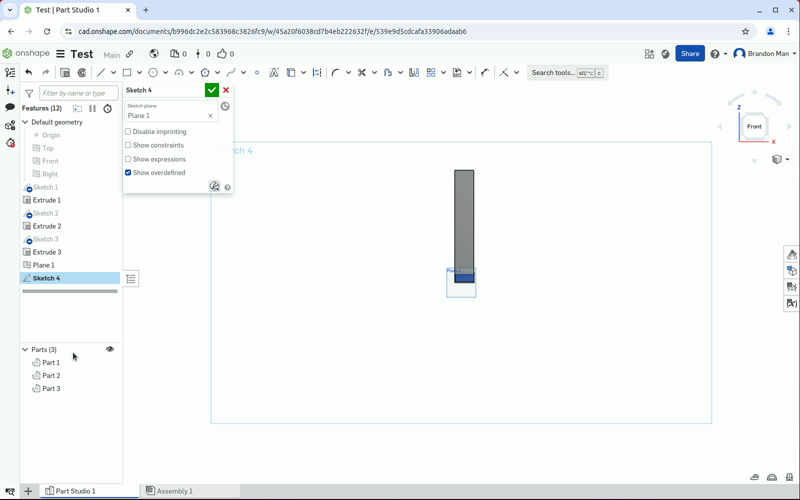
key(y)
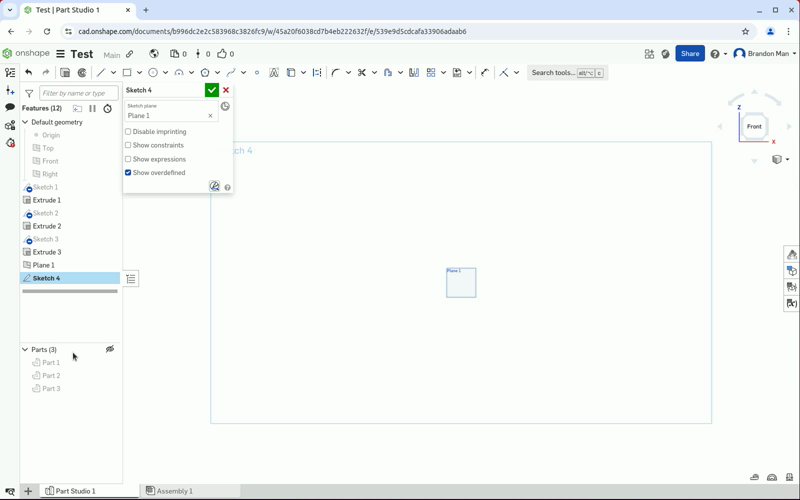
key(c)
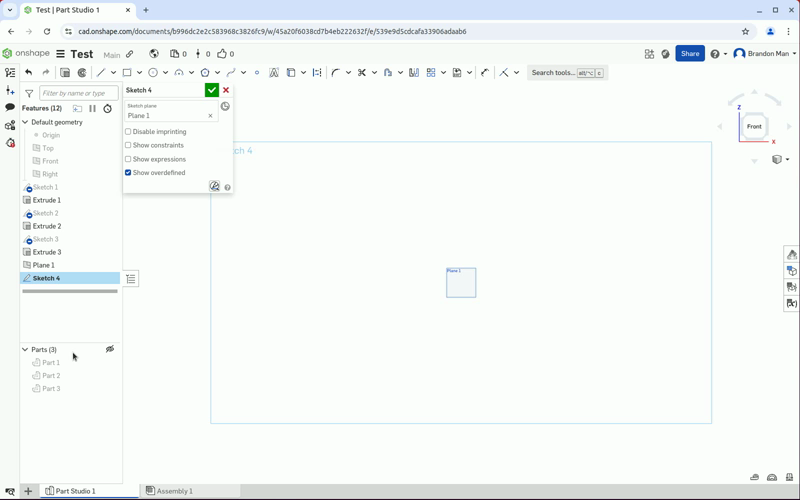
key_down(shift)
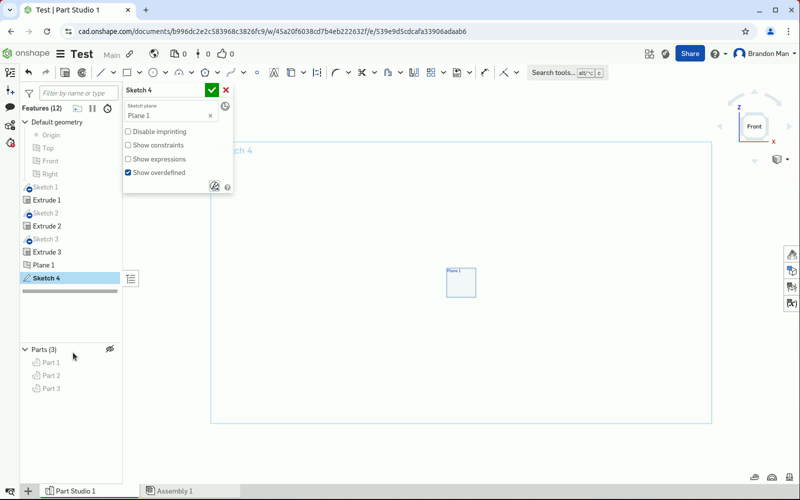
mouse_move(464, 187)
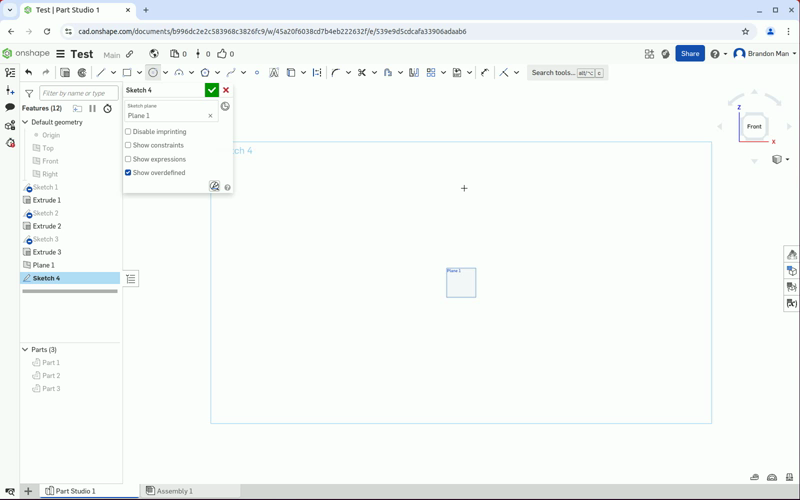
click(464, 187)
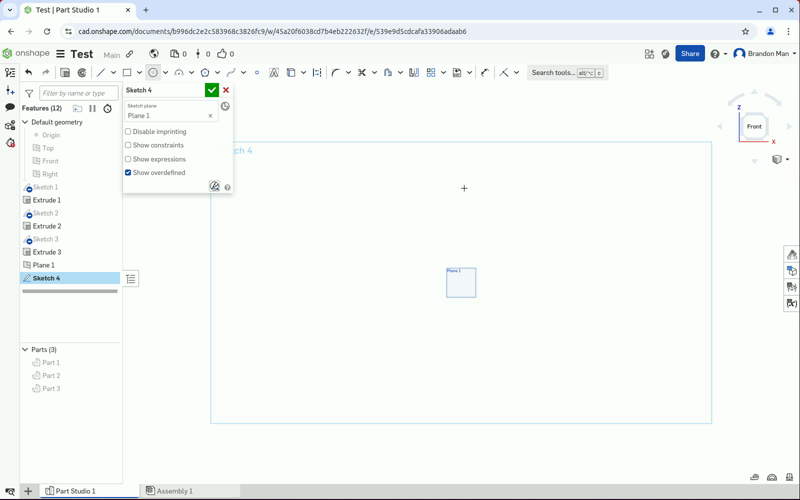
key_up(shift)
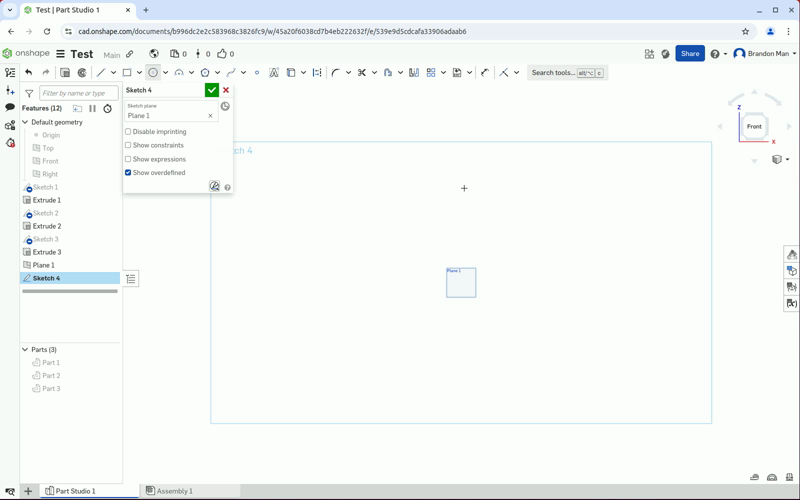
mouse_move(469, 187)
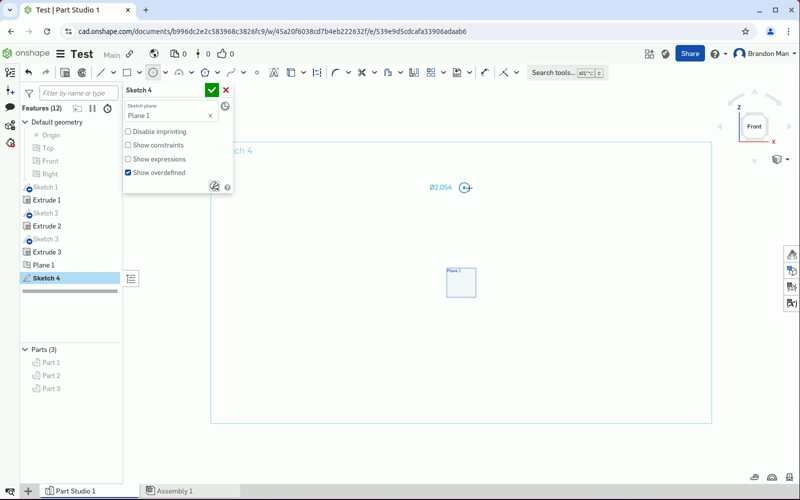
click(469, 187)
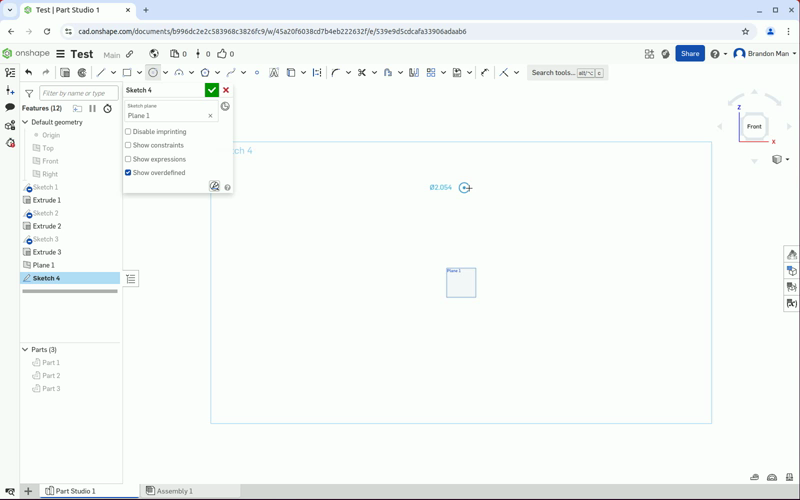
key(esc)
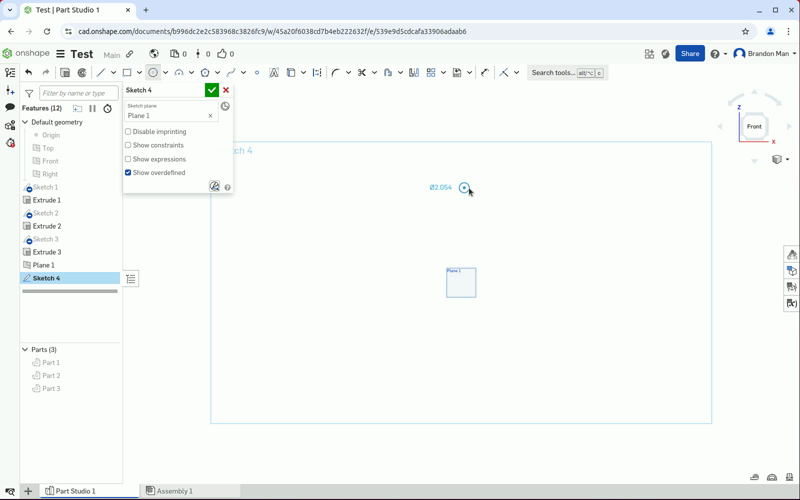
mouse_move(464, 188)
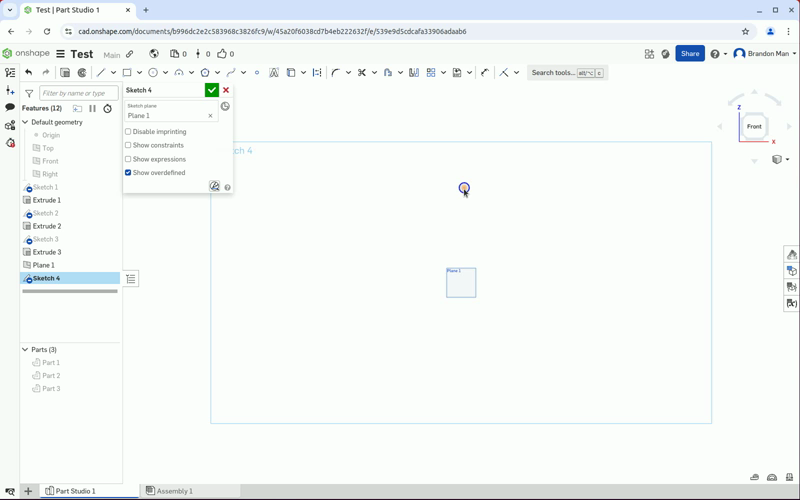
scroll(6)
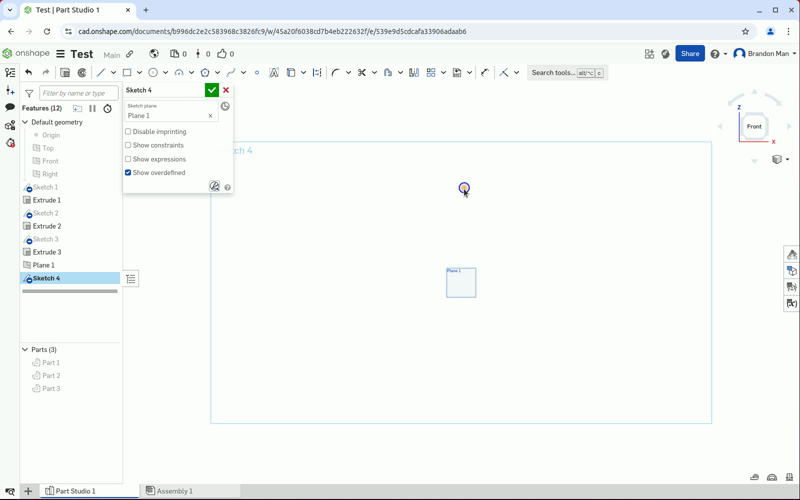
scroll(6)
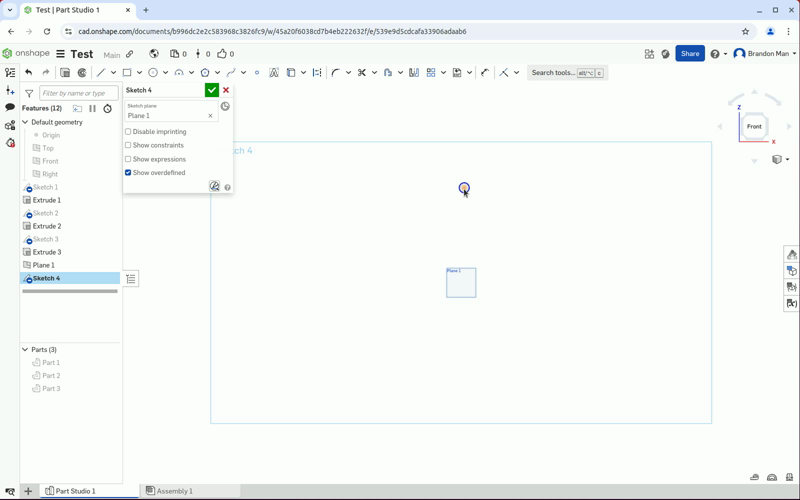
scroll(6)
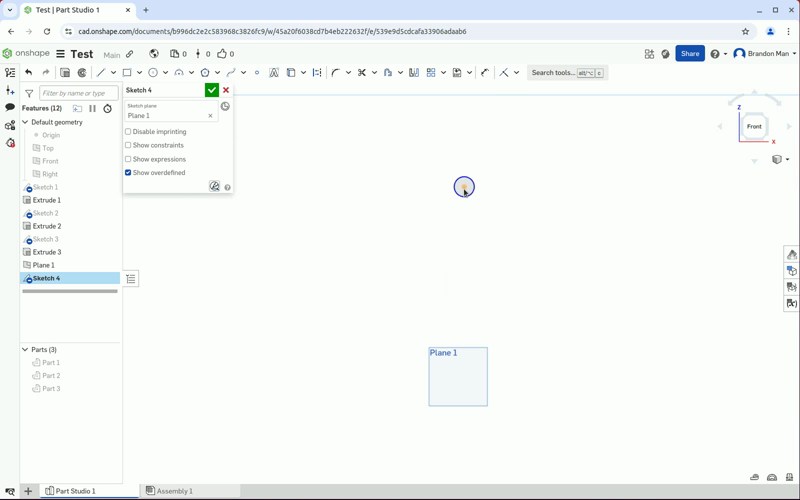
scroll(6)
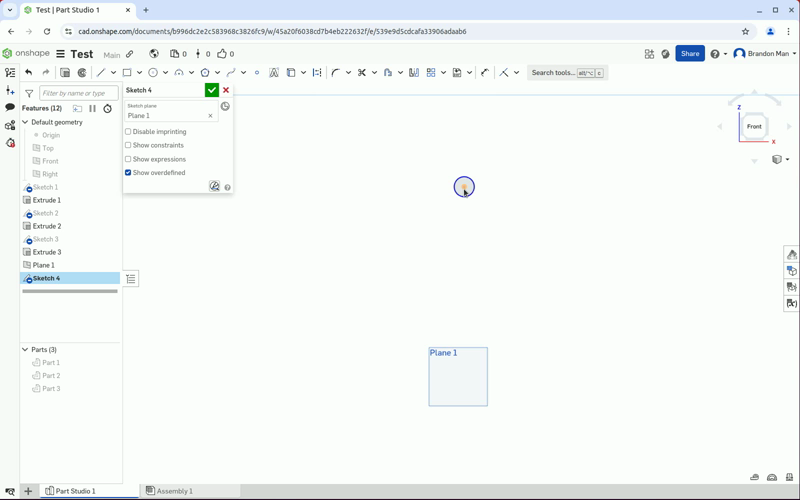
scroll(6)
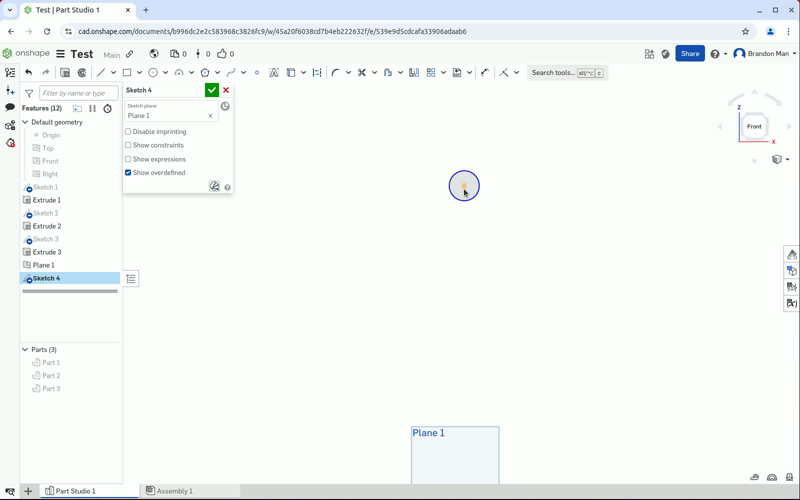
scroll(6)
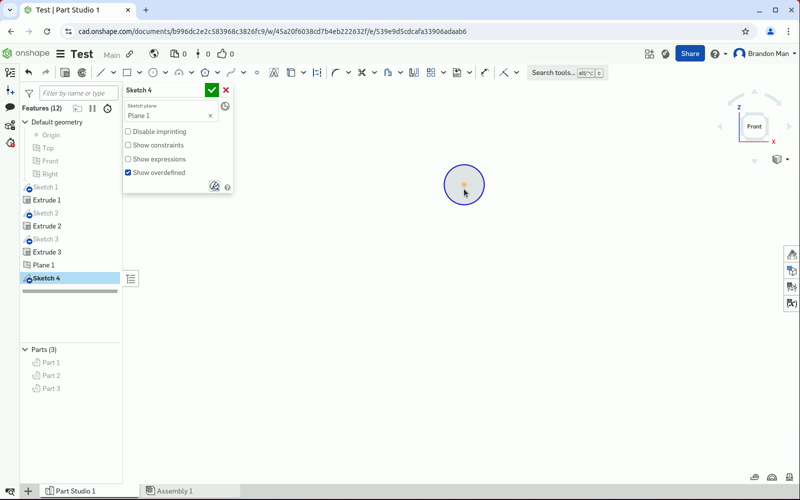
scroll(6)
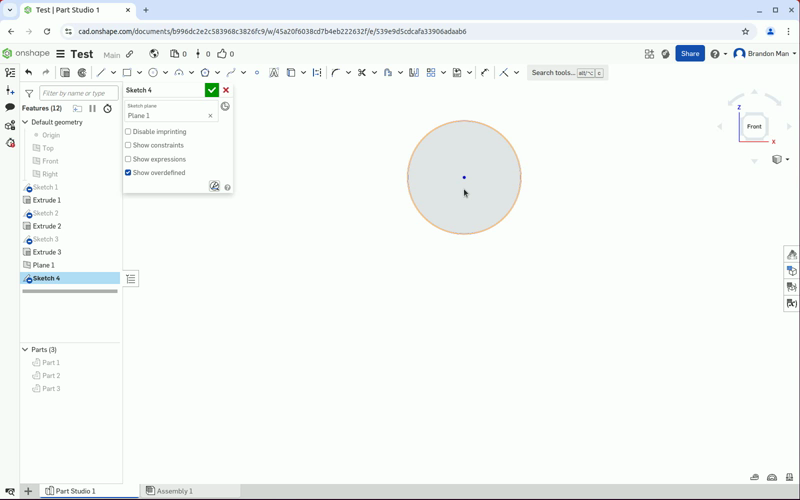
click(464, 188)
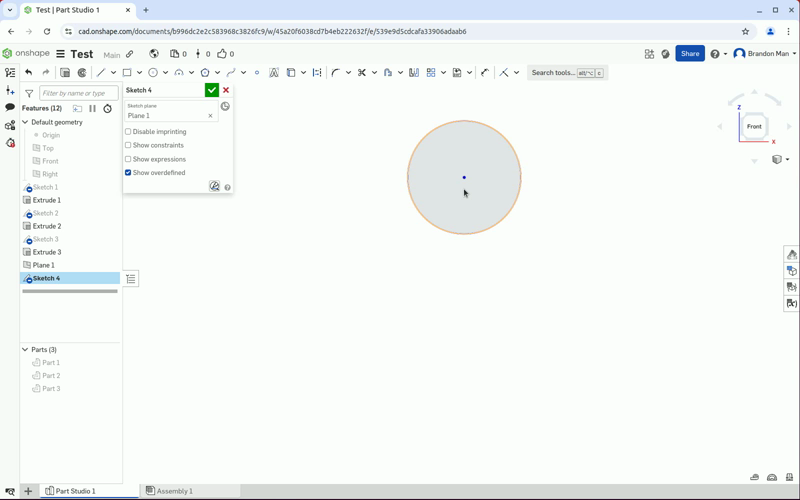
scroll(-6)
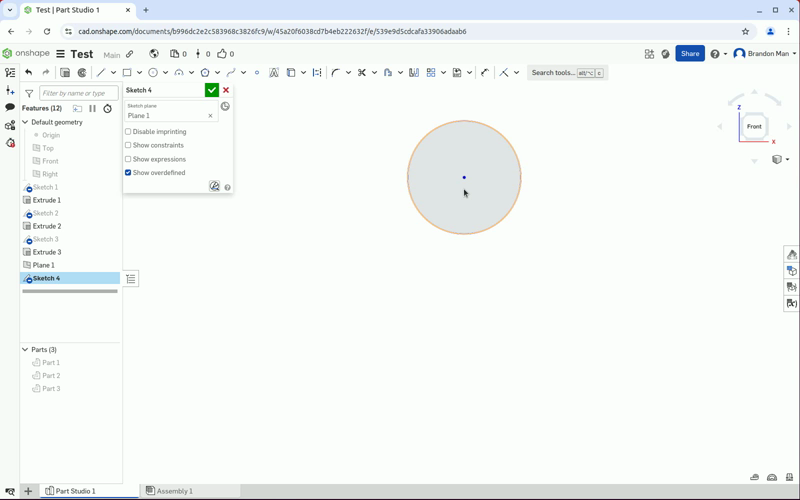
scroll(-6)
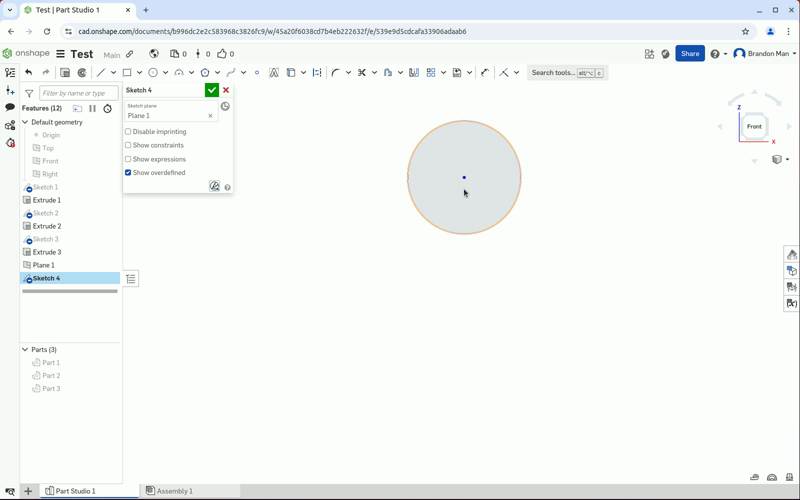
scroll(-6)
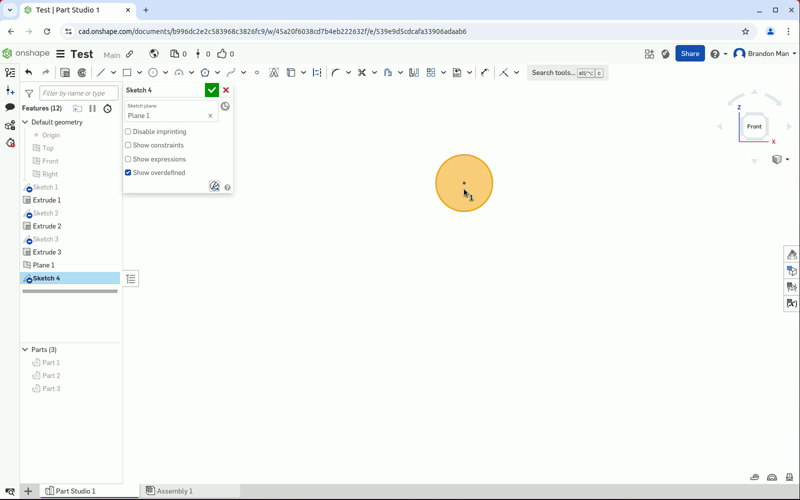
scroll(-6)
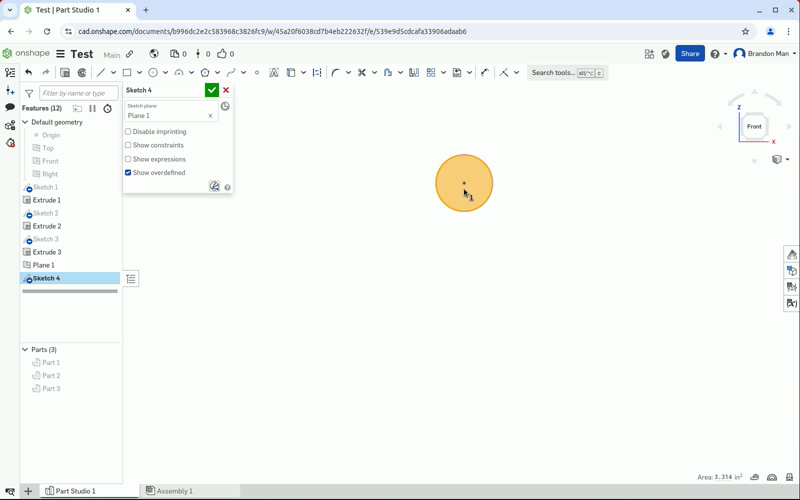
scroll(-6)
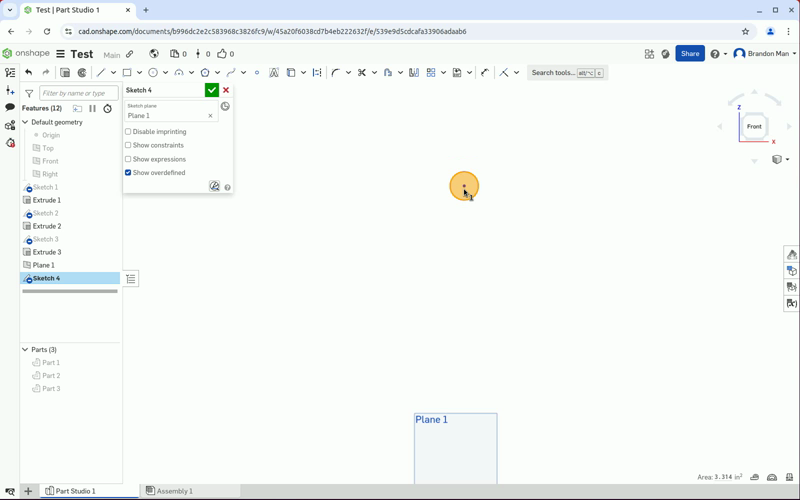
scroll(-6)
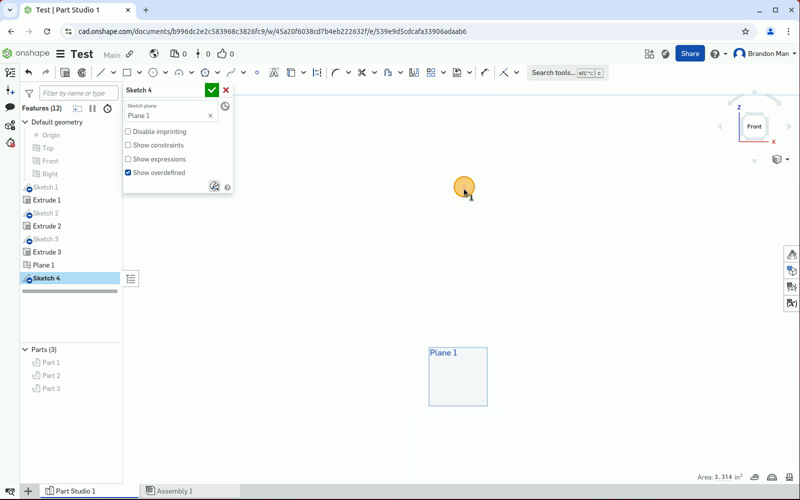
scroll(-6)
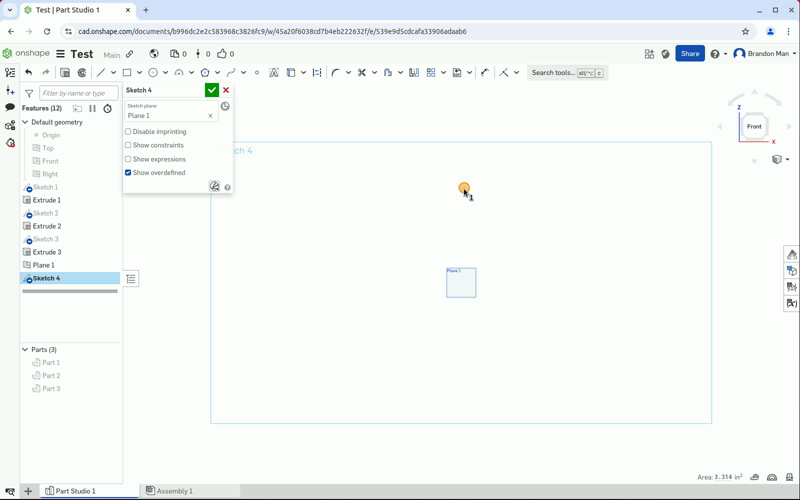
mouse_move(73, 352)
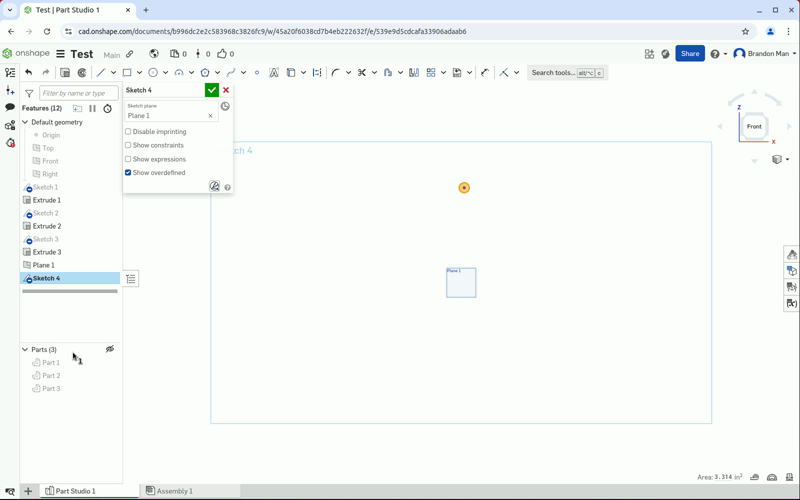
key(shift+y)
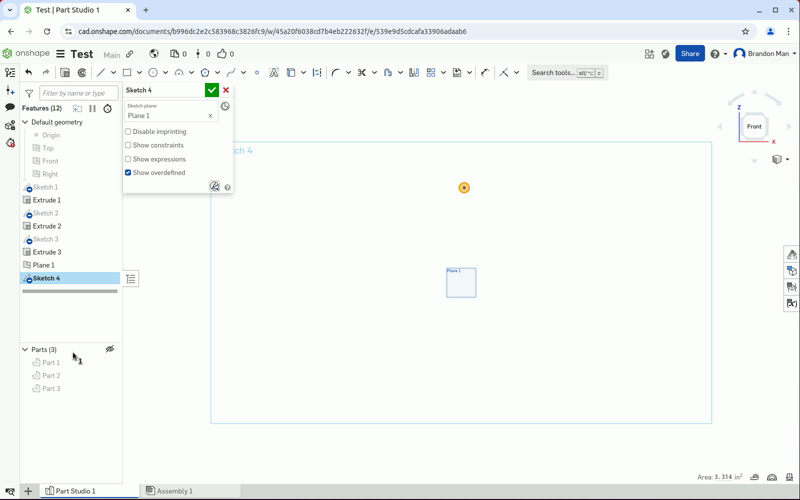
key(shift+e)
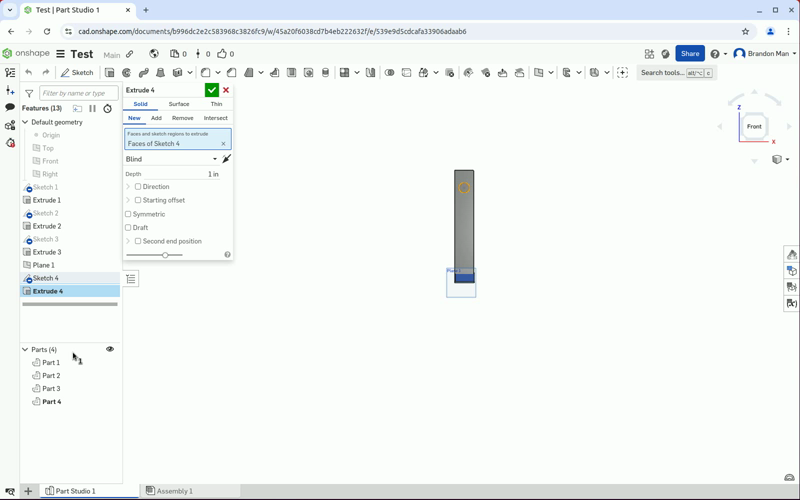
mouse_move(143, 106)
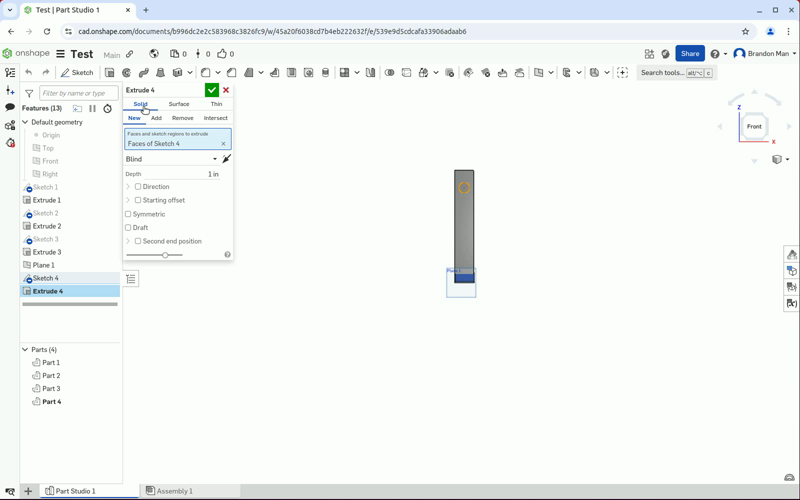
click(143, 106)
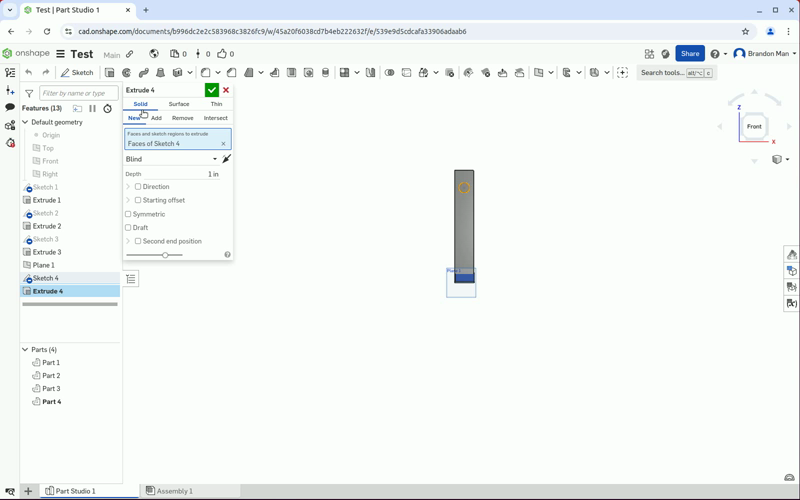
mouse_move(137, 120)
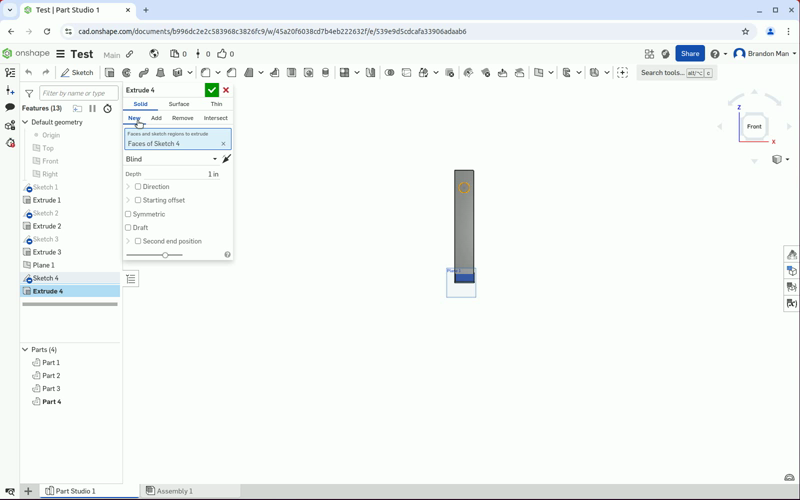
click(137, 120)
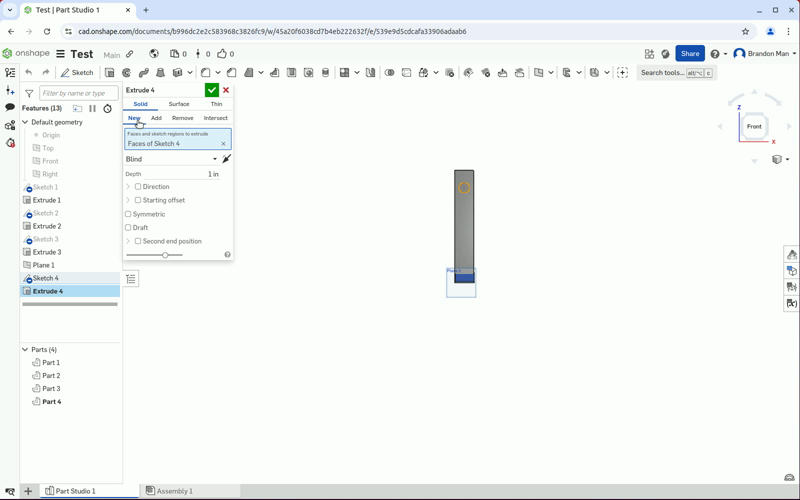
key(tab, 4)
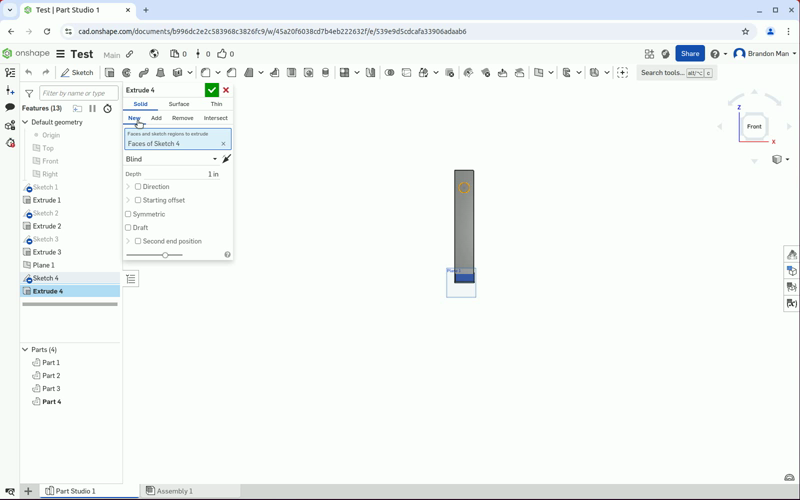
text(2.648)
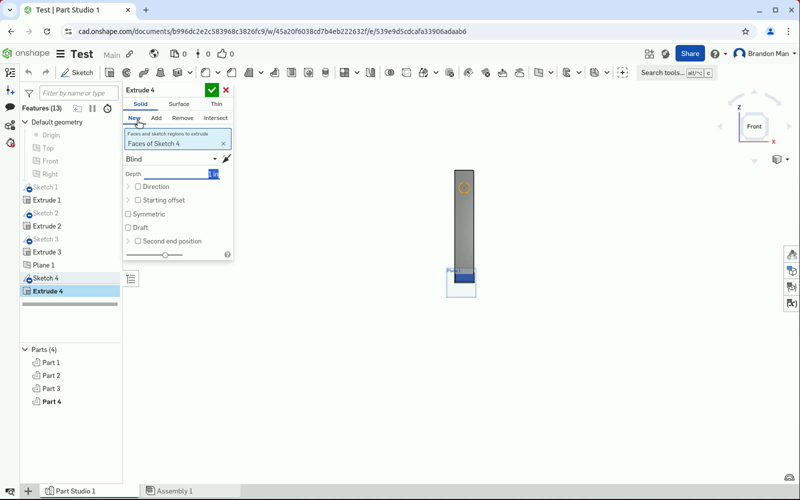
key(enter)
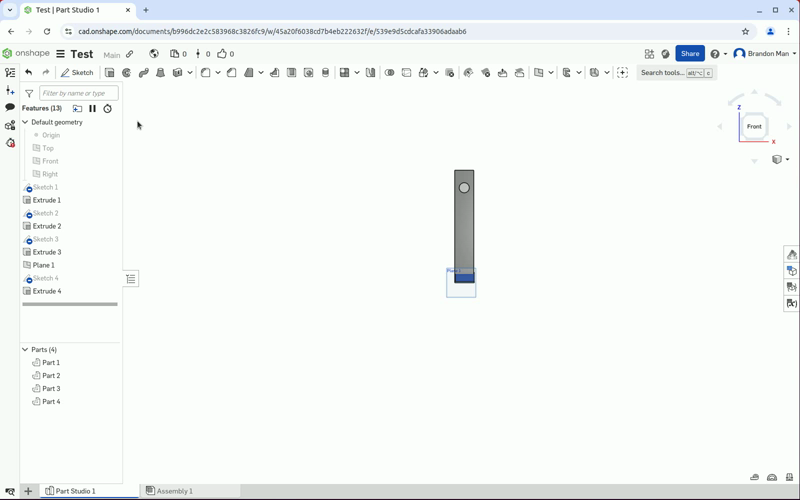
key(shift+h)
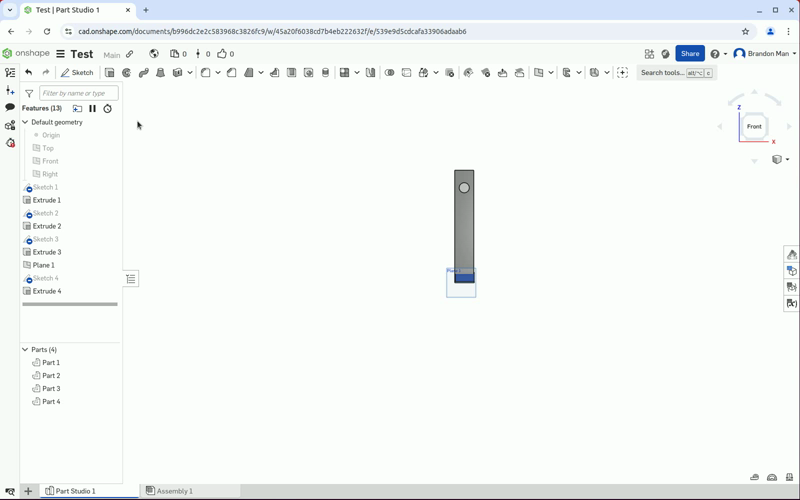
key(shift+h)
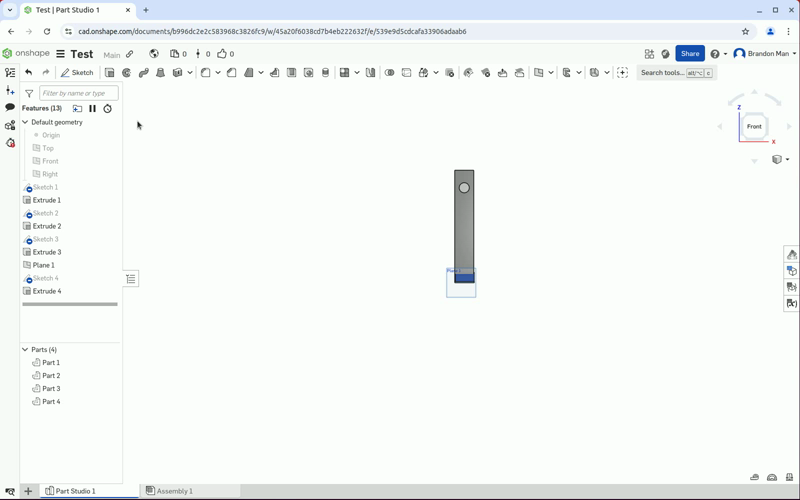
mouse_move(73, 189)
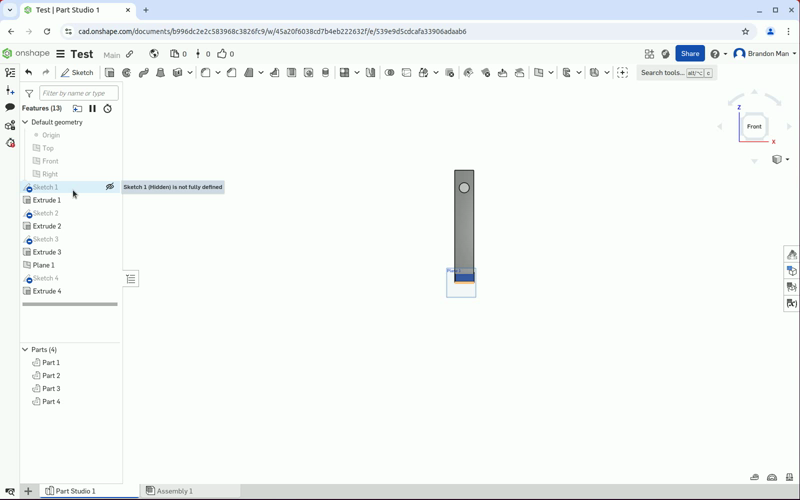
click(73, 189)
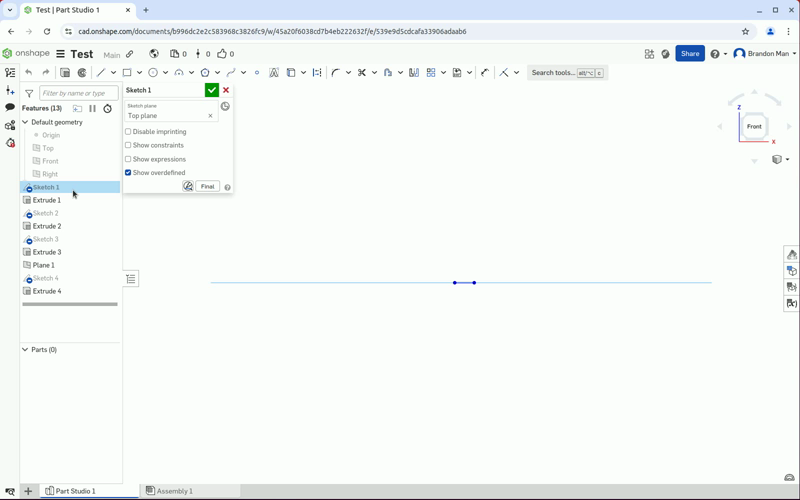
mouse_move(229, 92)
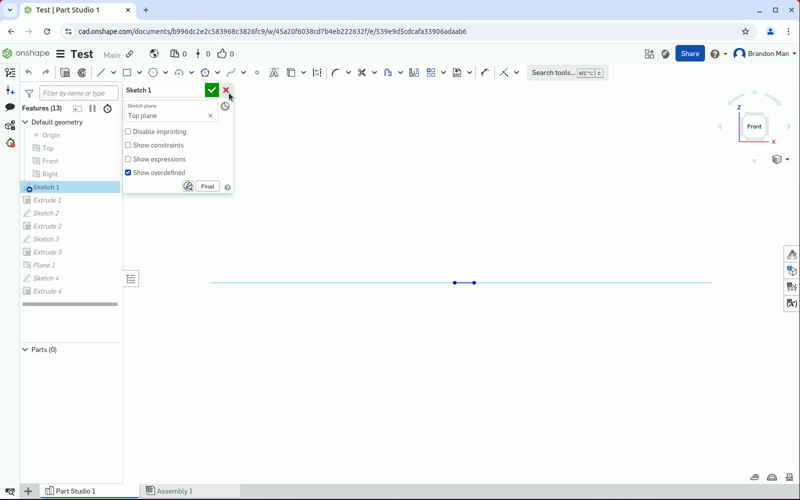
click(229, 92)
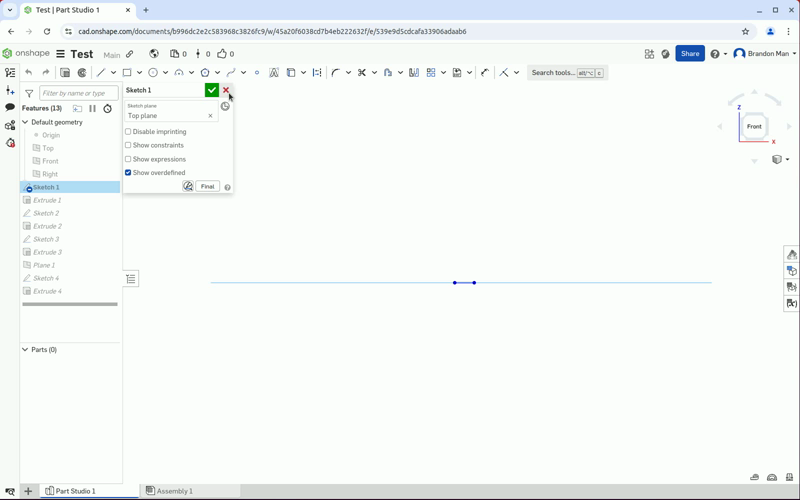
key(shift+s)
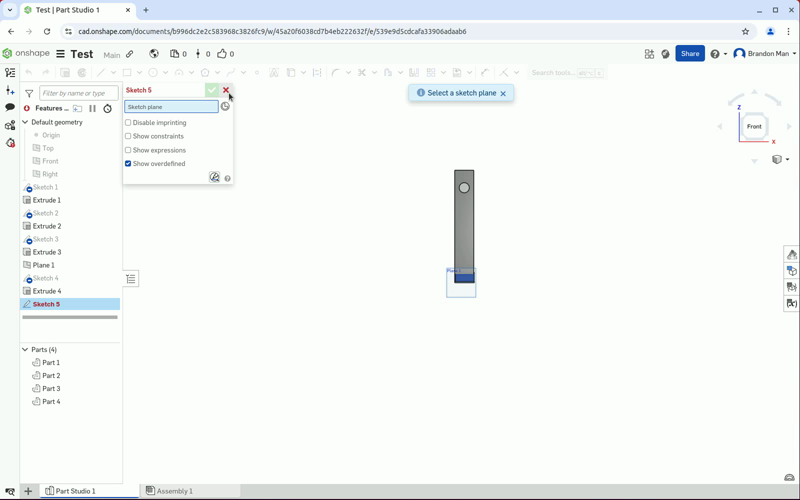
mouse_move(73, 267)
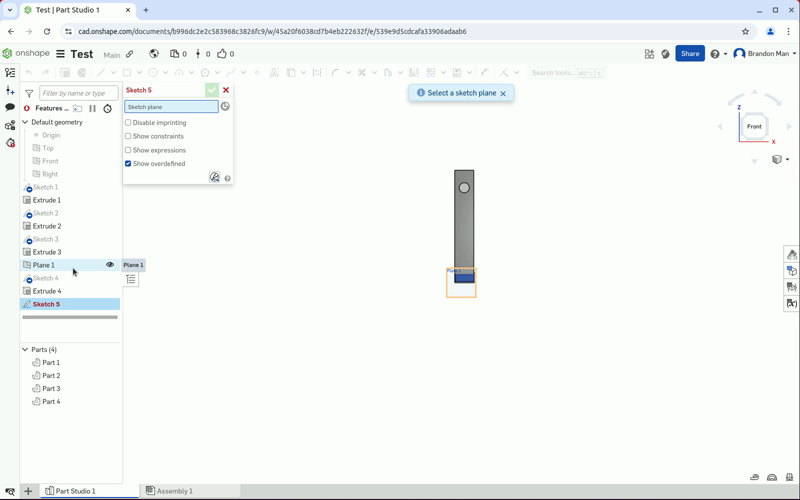
click(73, 267)
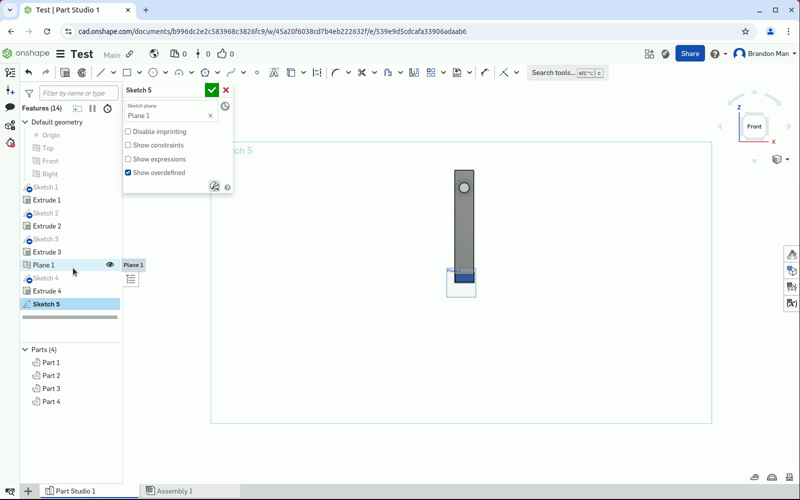
mouse_move(73, 352)
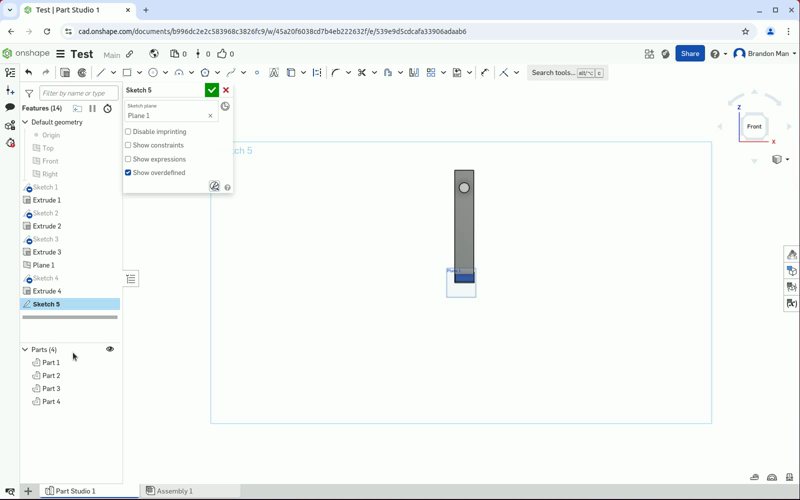
key(y)
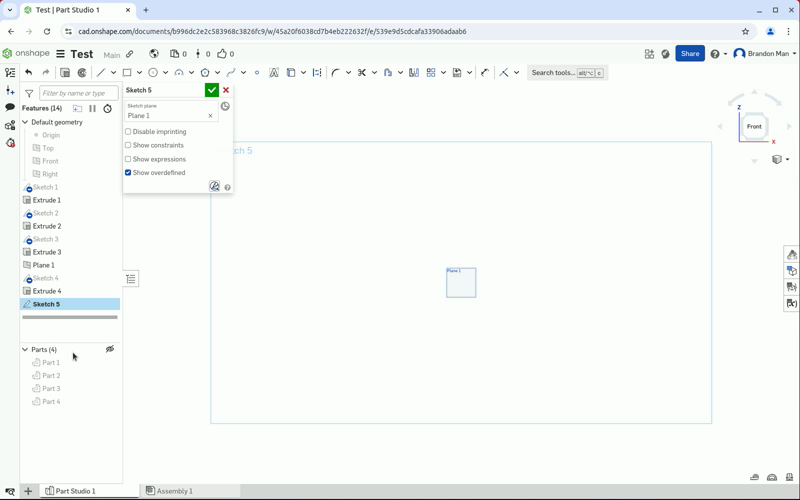
key(c)
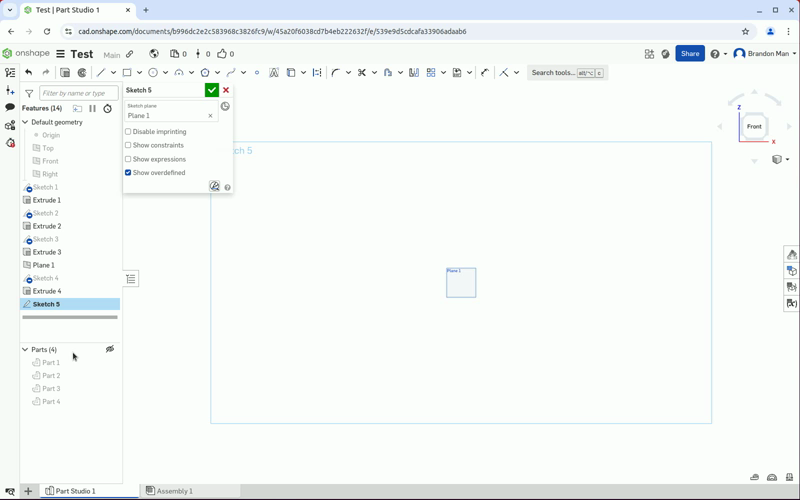
key_down(shift)
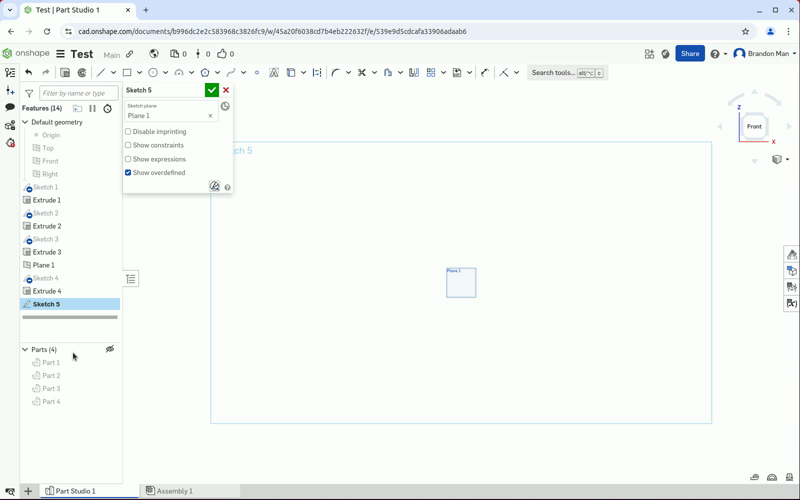
mouse_move(464, 220)
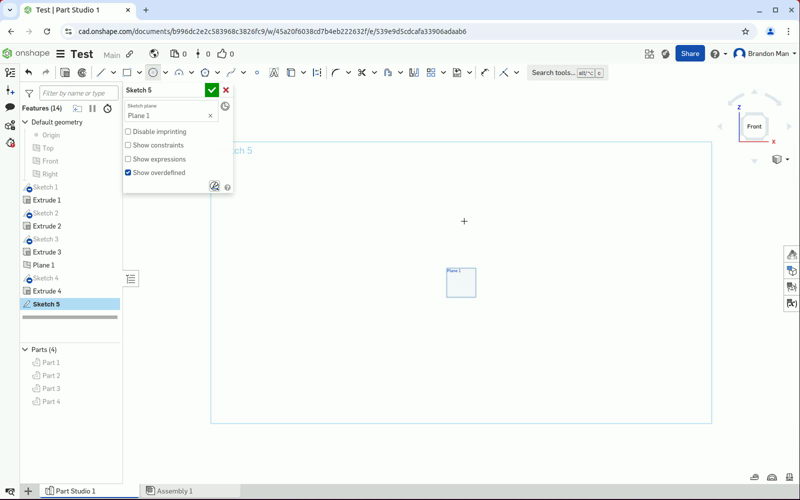
click(464, 220)
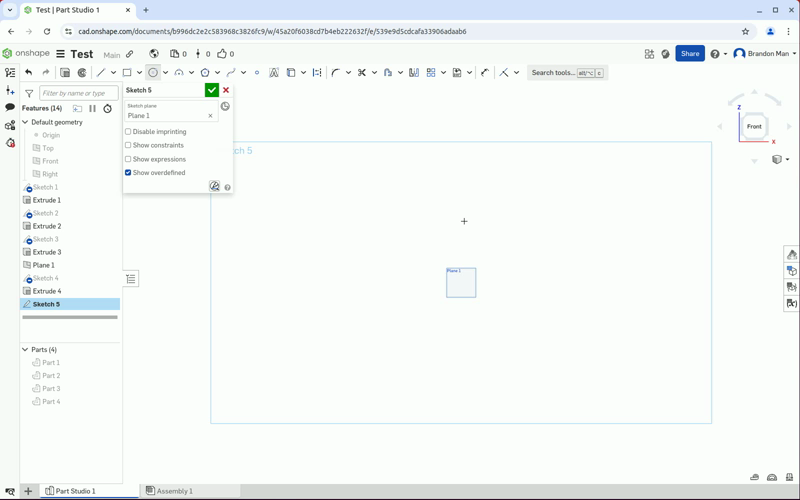
key_up(shift)
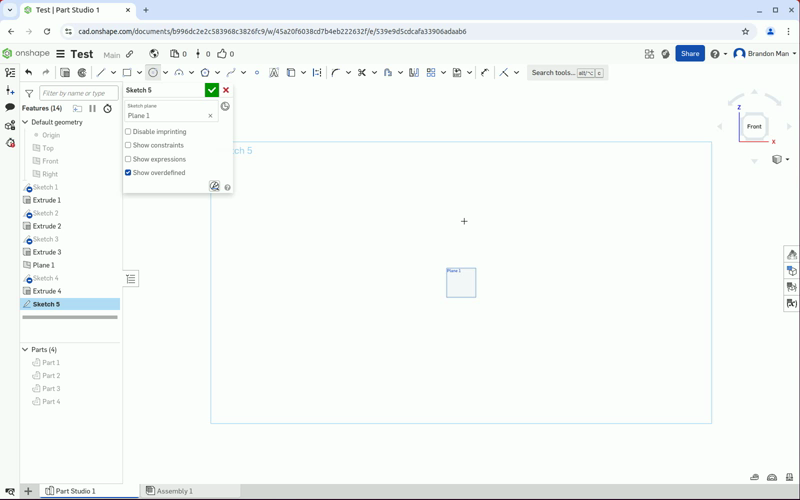
mouse_move(469, 220)
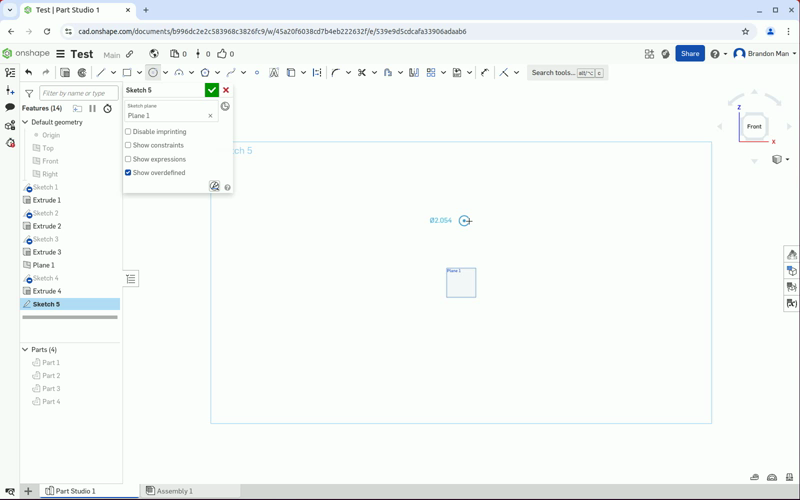
click(469, 220)
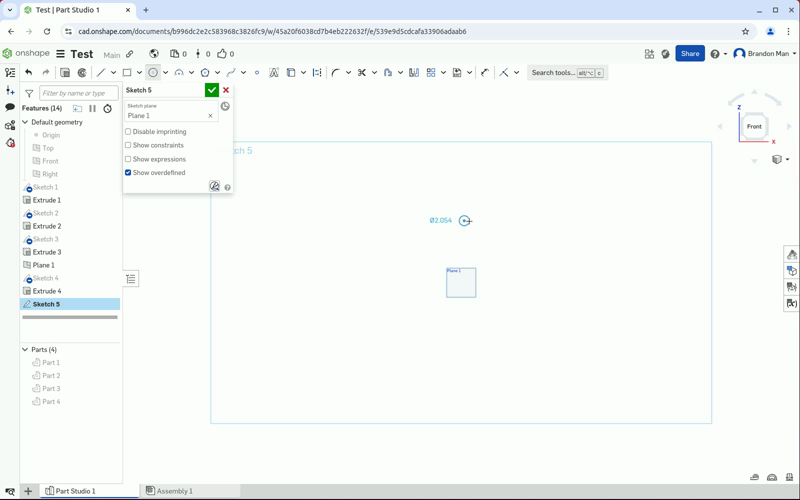
key(esc)
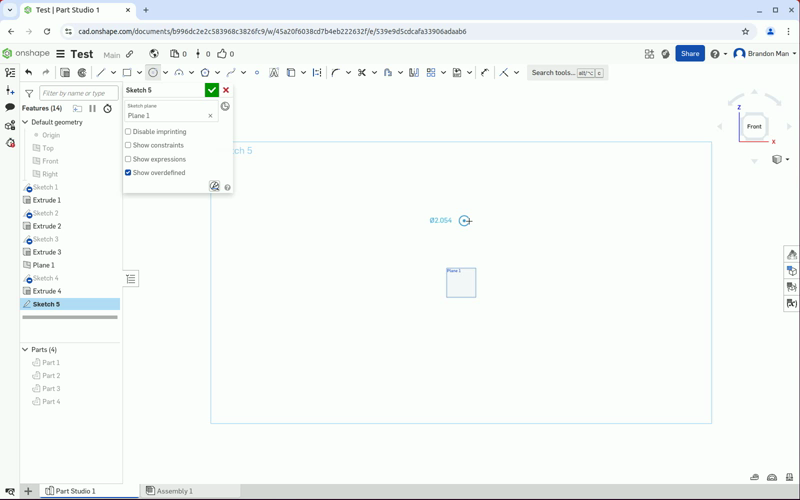
mouse_move(461, 221)
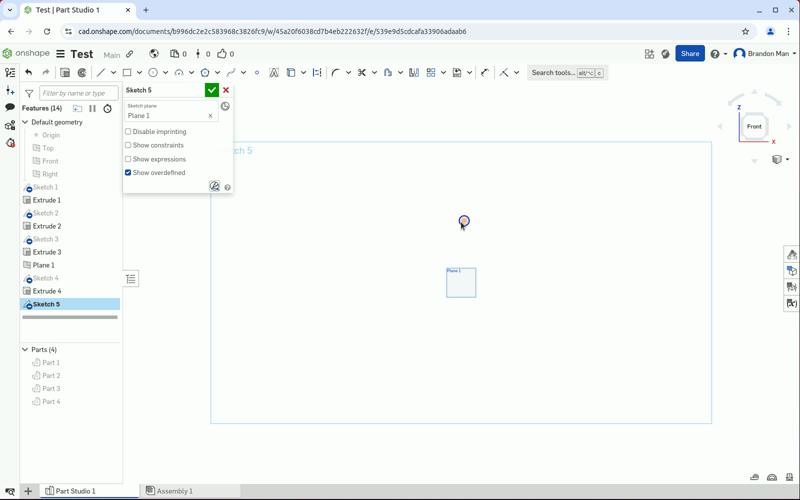
scroll(6)
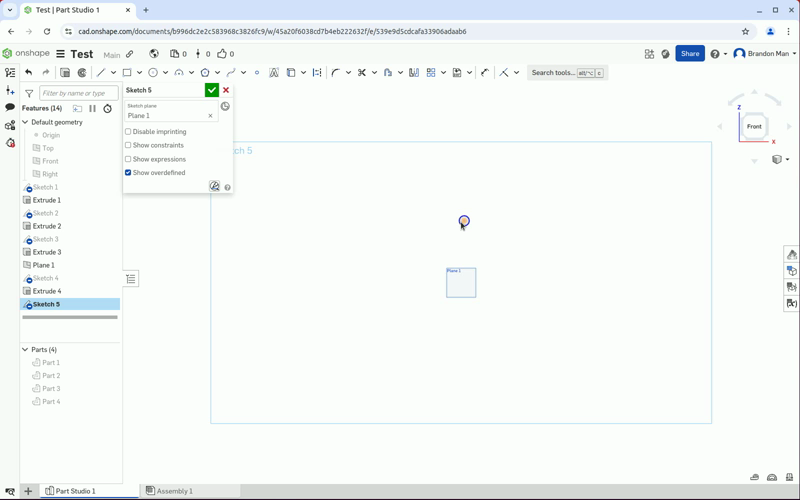
scroll(6)
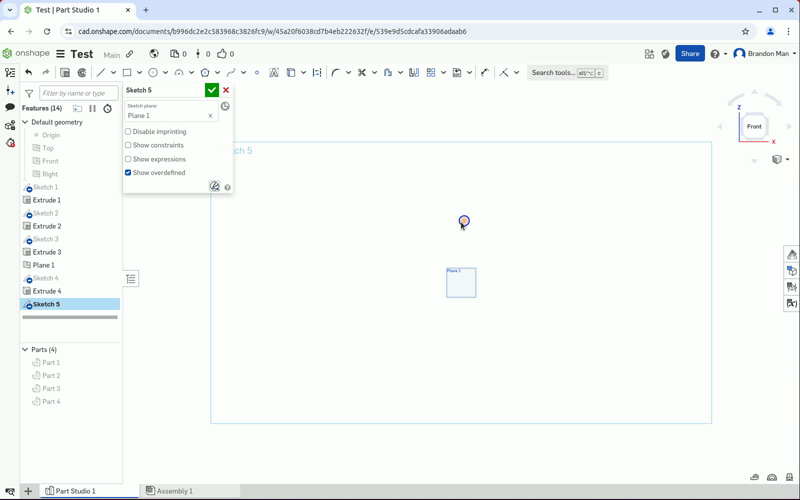
scroll(6)
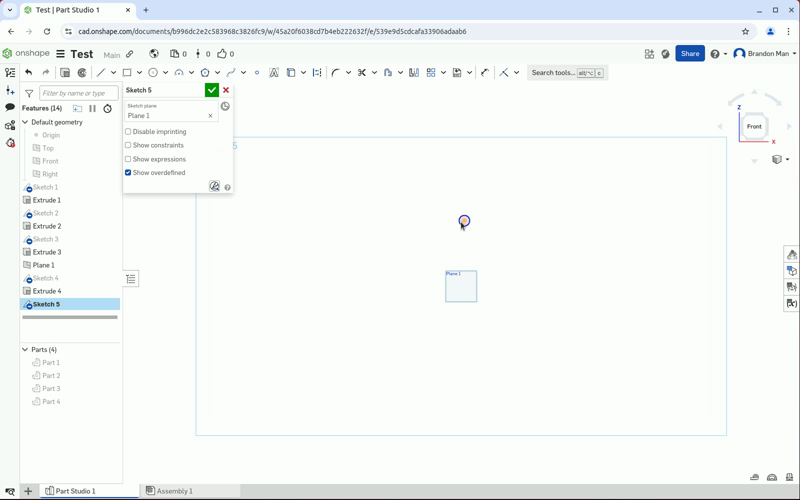
scroll(6)
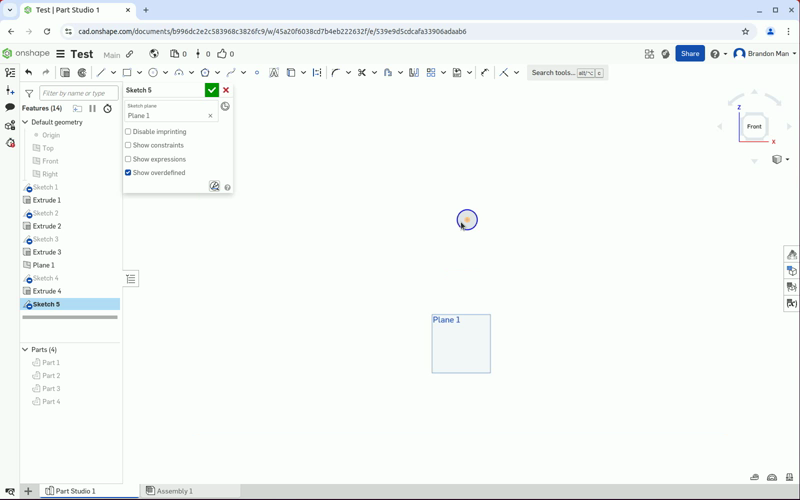
scroll(6)
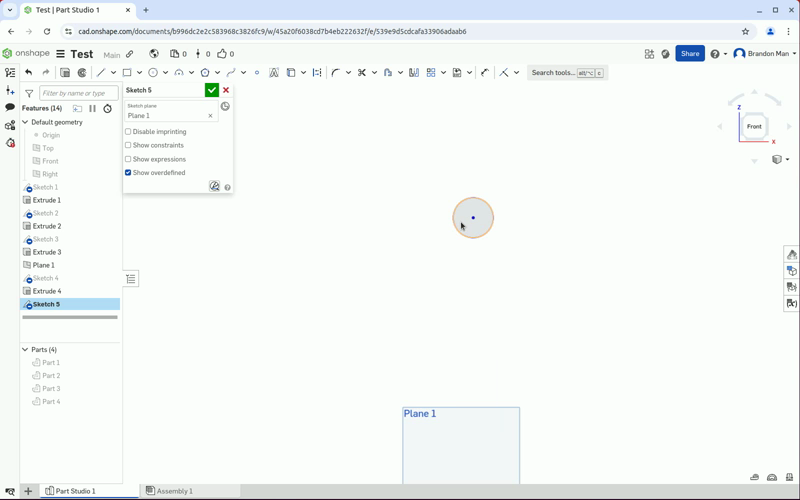
scroll(6)
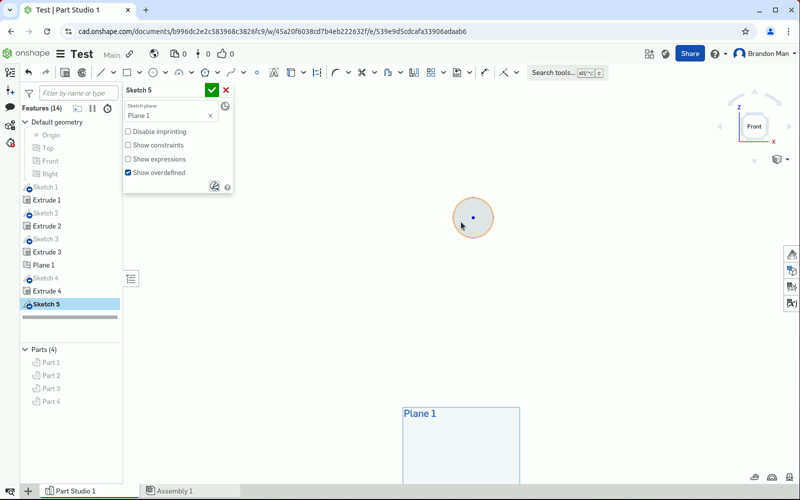
scroll(6)
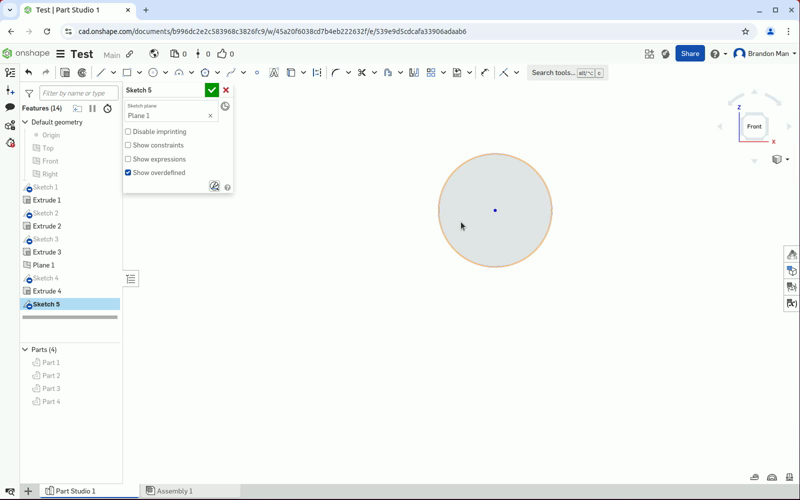
click(461, 221)
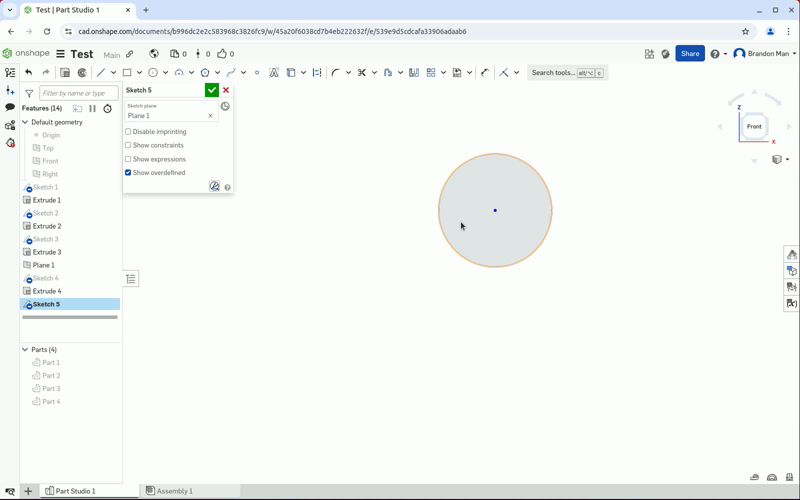
scroll(-6)
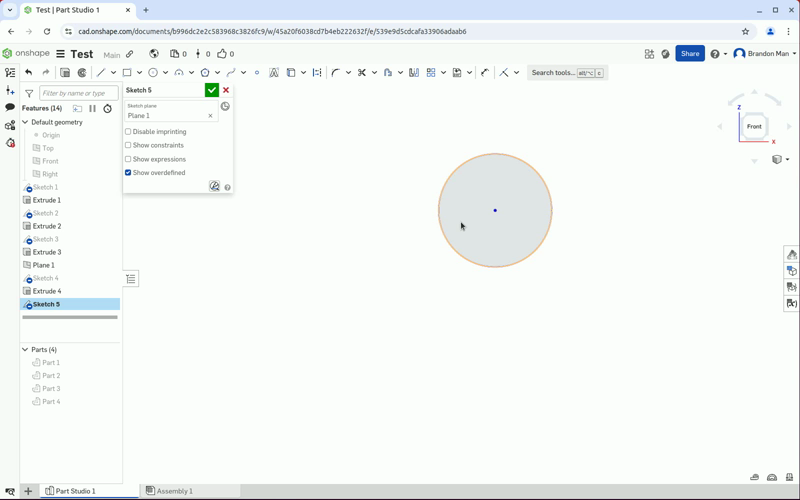
scroll(-6)
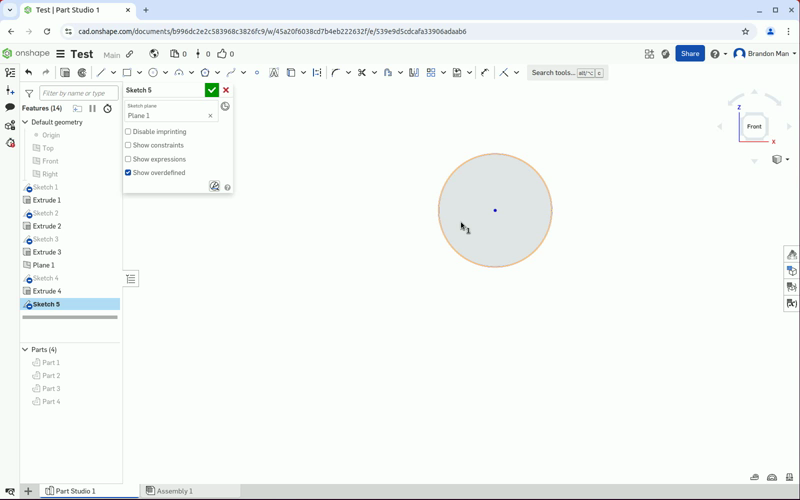
scroll(-6)
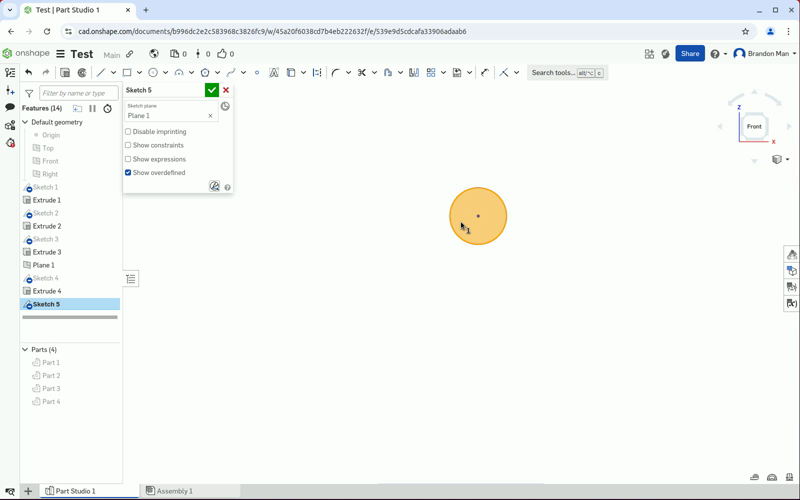
scroll(-6)
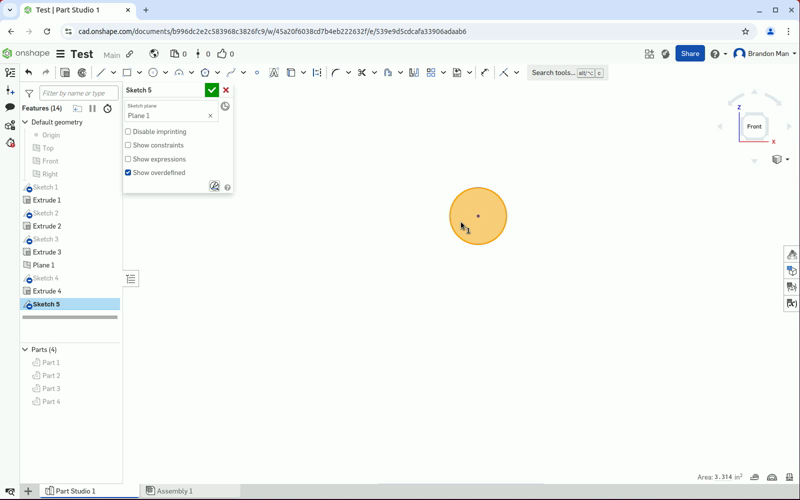
scroll(-6)
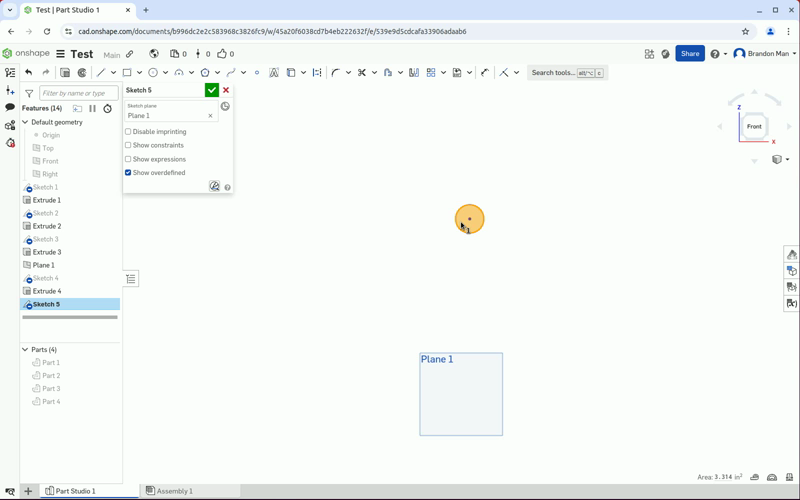
scroll(-6)
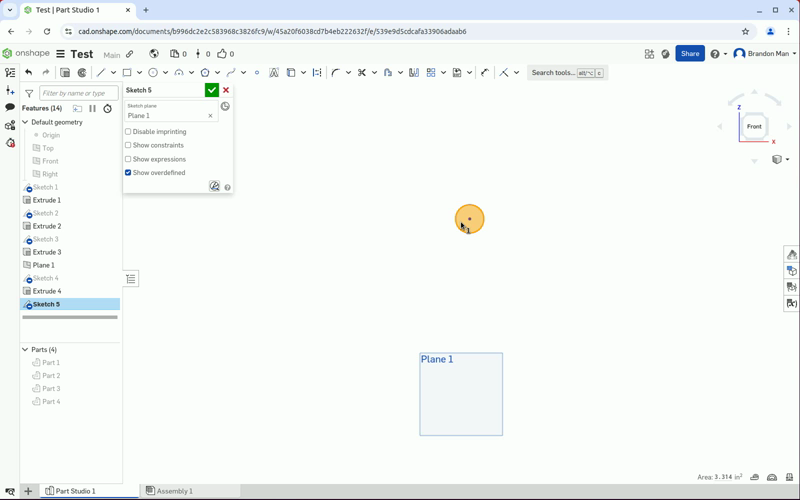
scroll(-6)
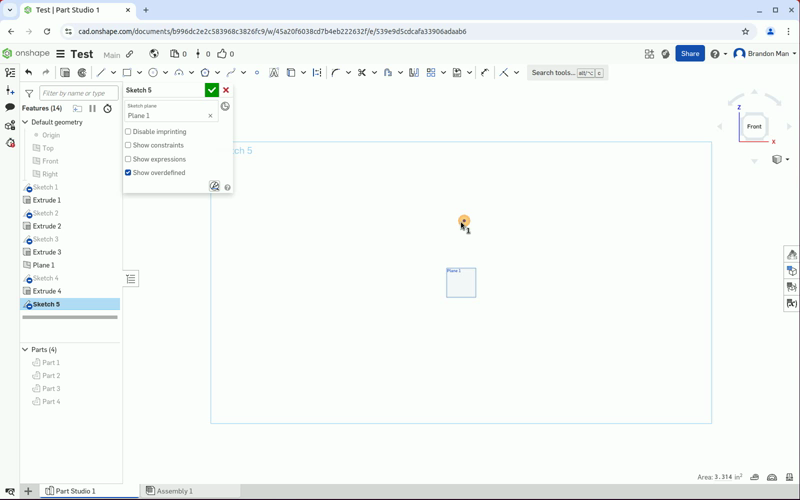
mouse_move(73, 352)
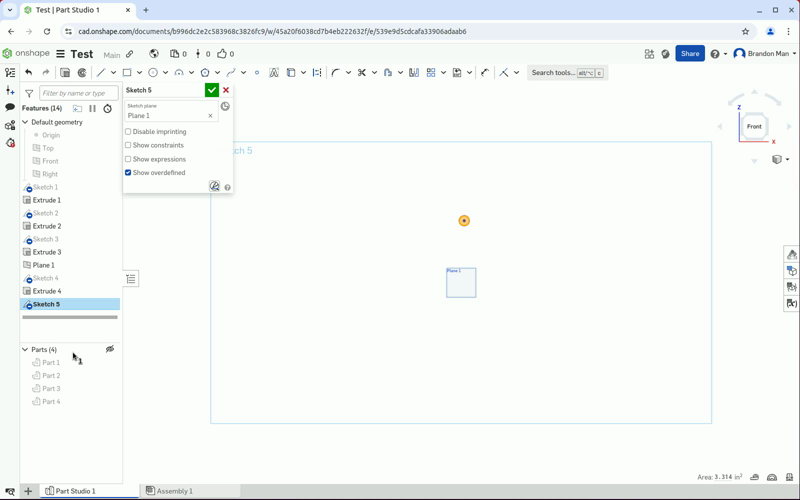
key(shift+y)
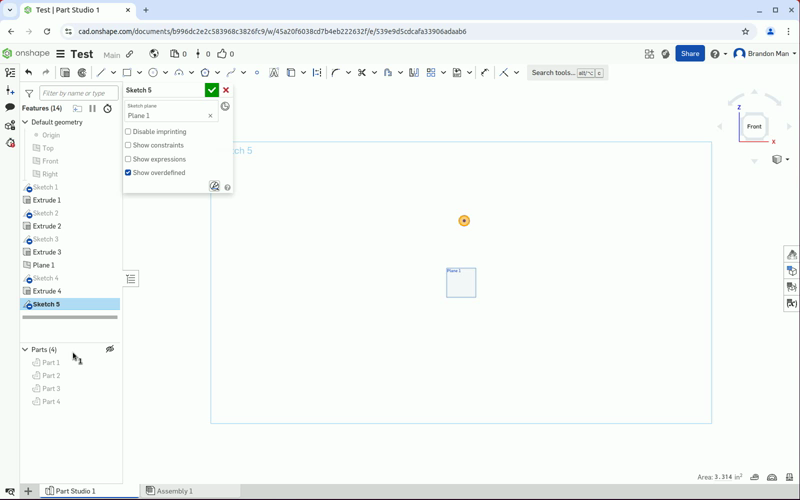
key(shift+e)
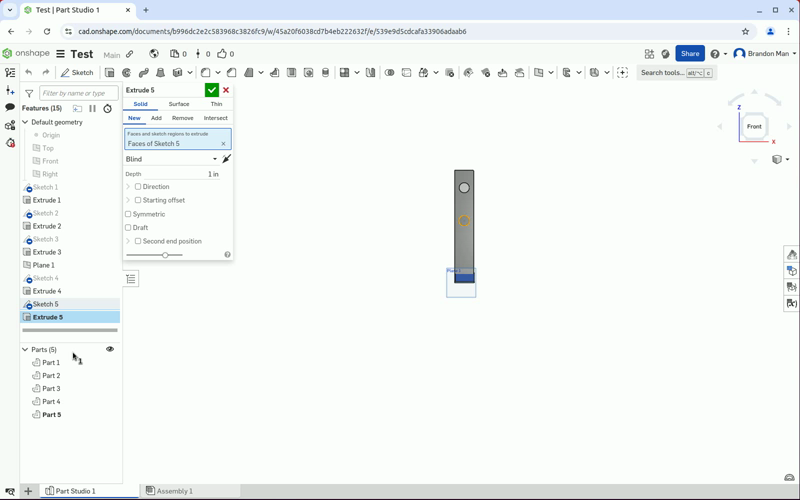
mouse_move(143, 106)
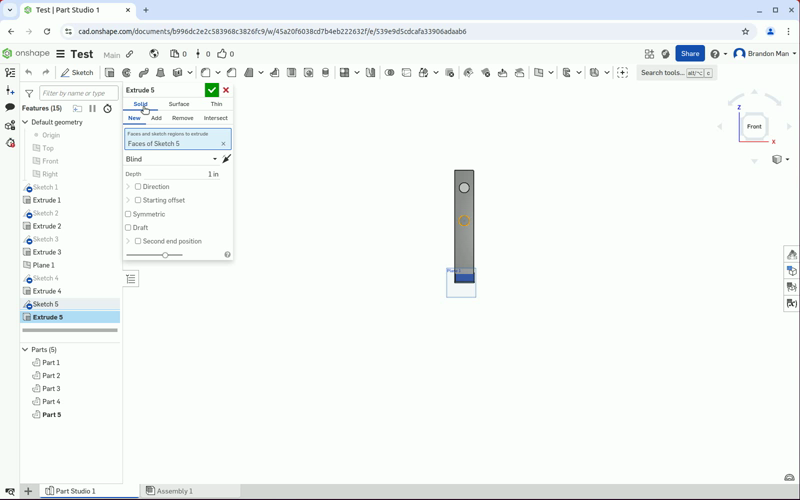
click(143, 106)
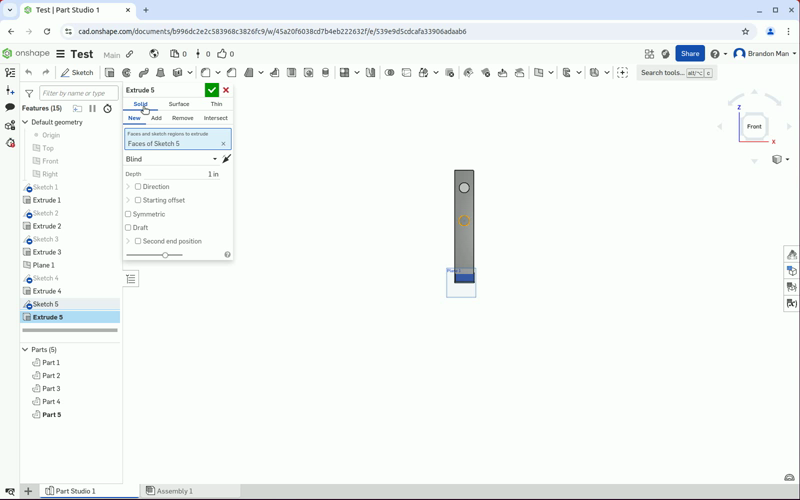
mouse_move(137, 120)
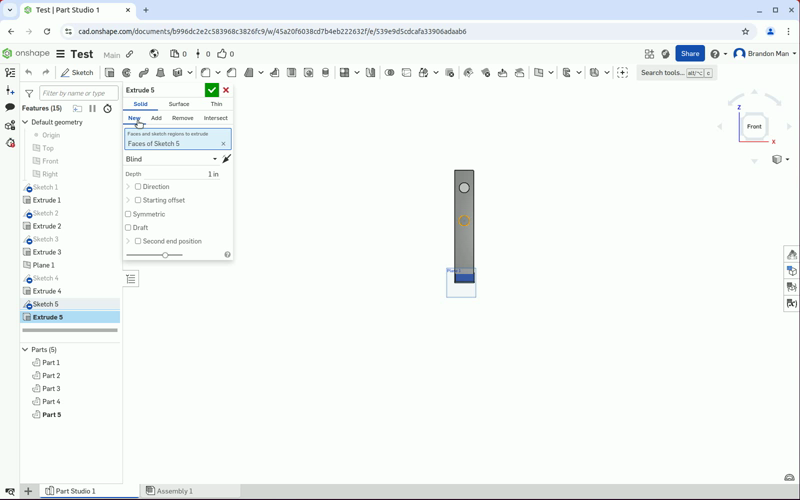
click(137, 120)
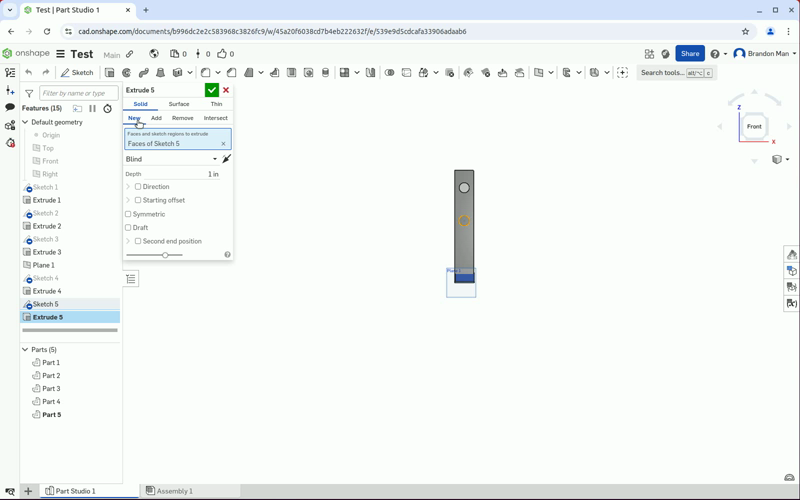
key(tab, 4)
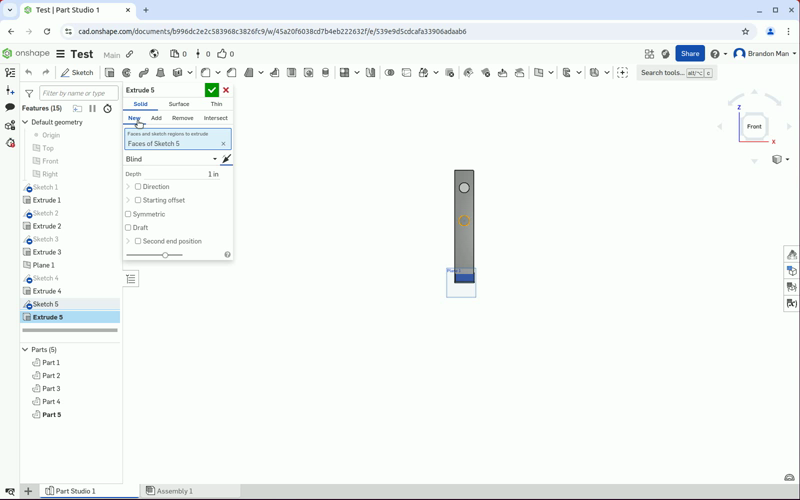
text(2.648)
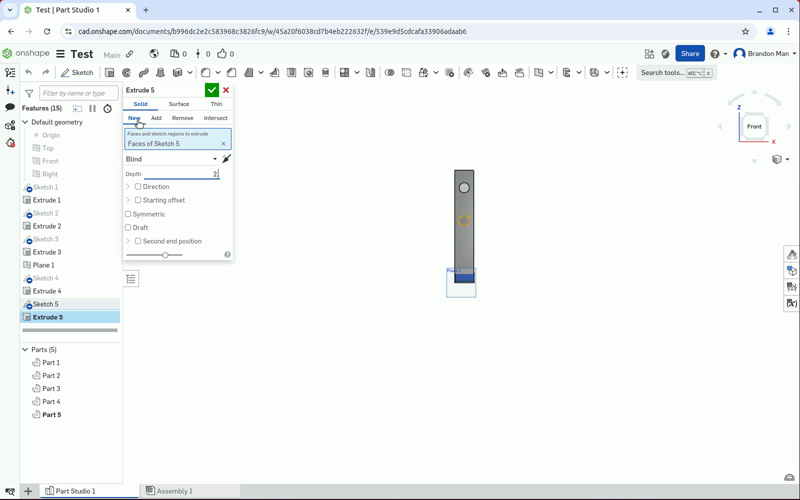
key(enter)
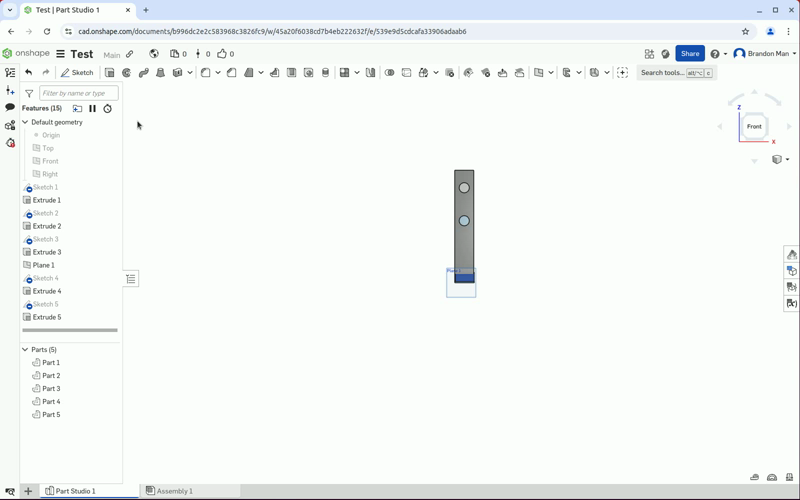
key(shift+h)
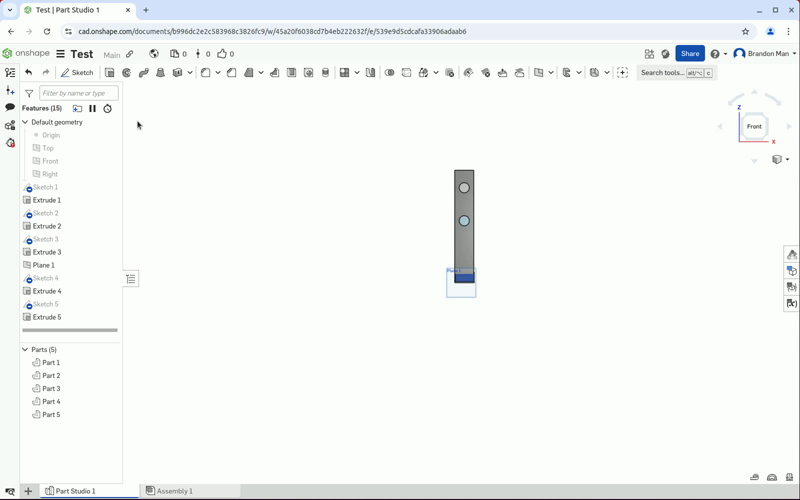
key(shift+h)
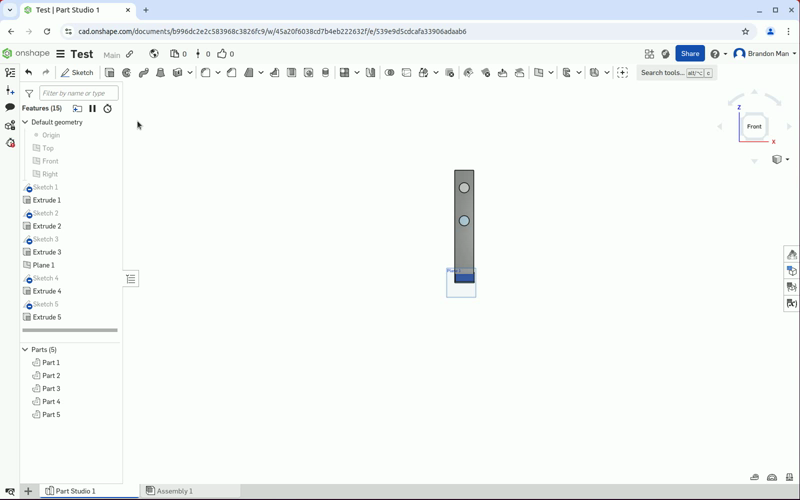
key(shift+7)
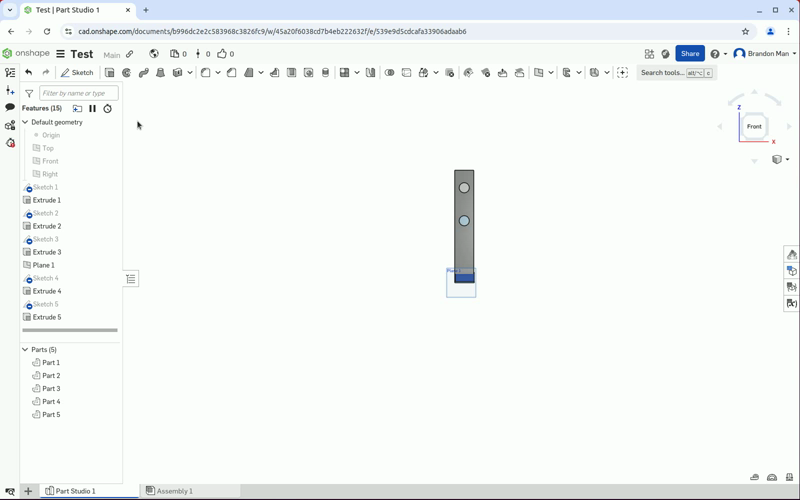
key(left, 2)
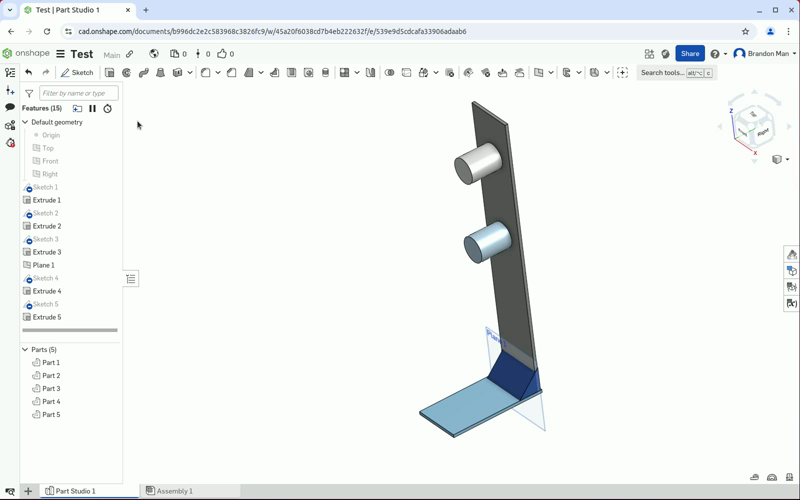
key(down, 2)
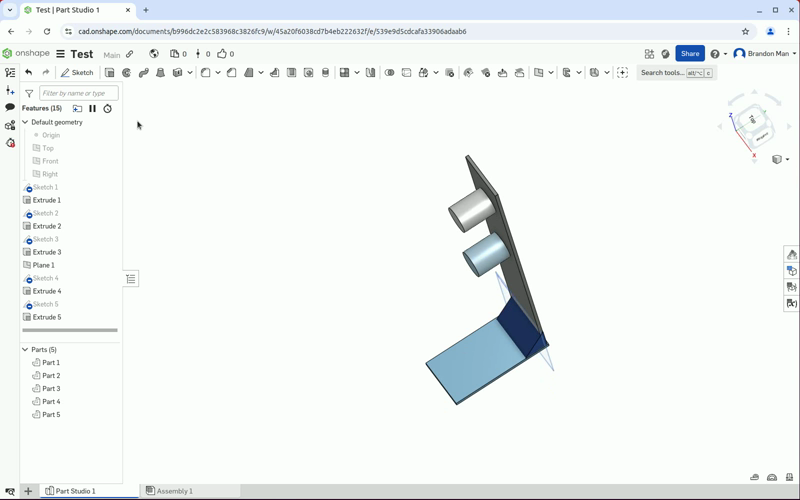
key(up, 2)
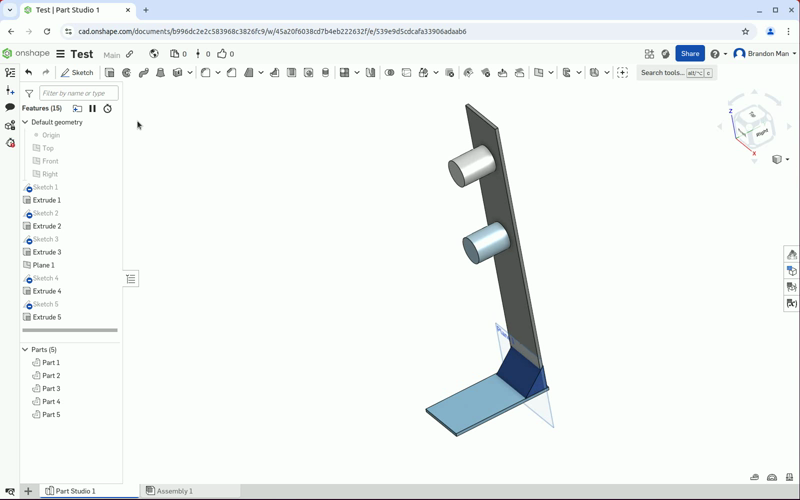
key(right, 2)
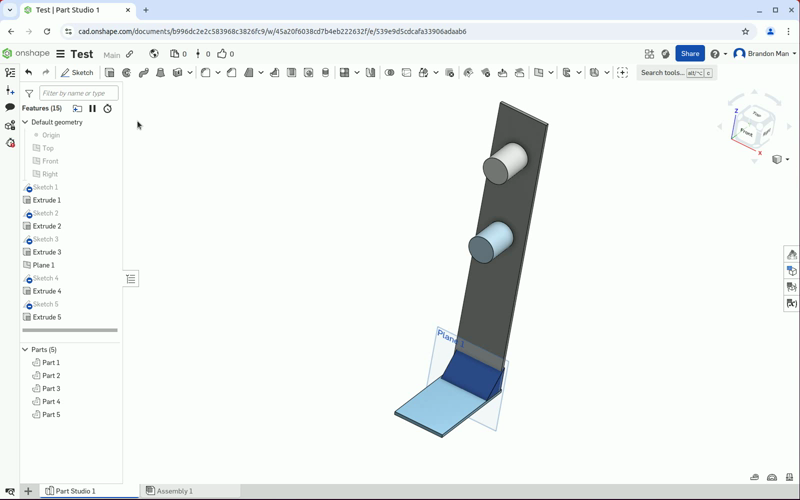
mouse_move(73, 189)
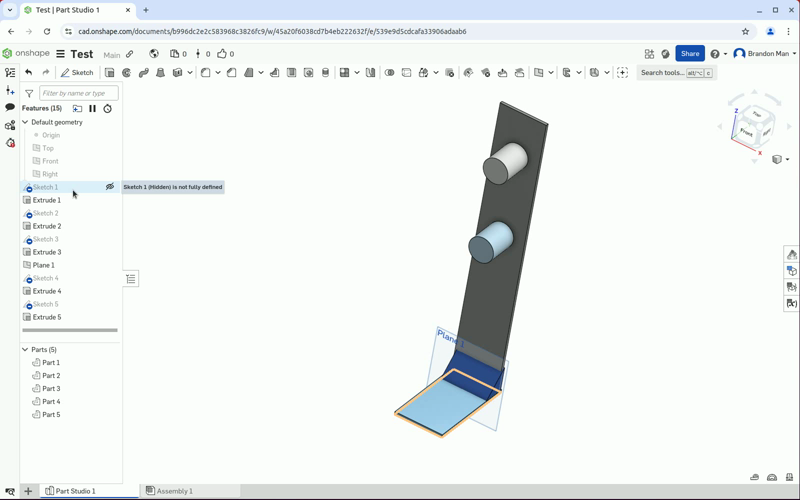
click(73, 189)